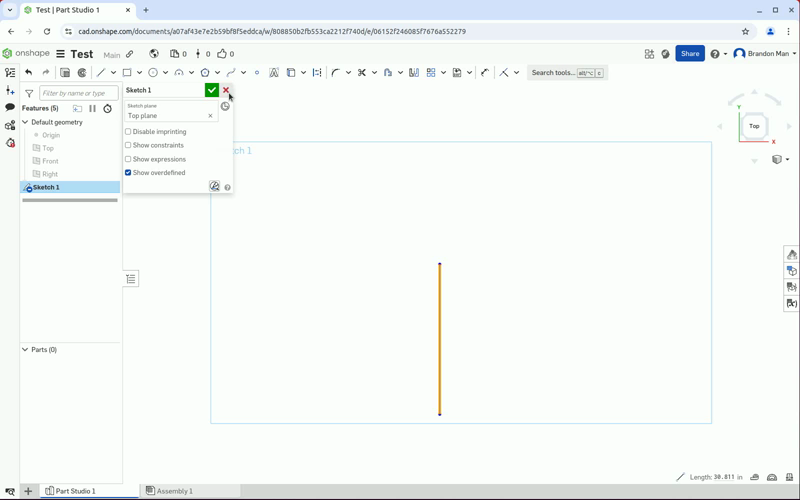
key(shift+h)
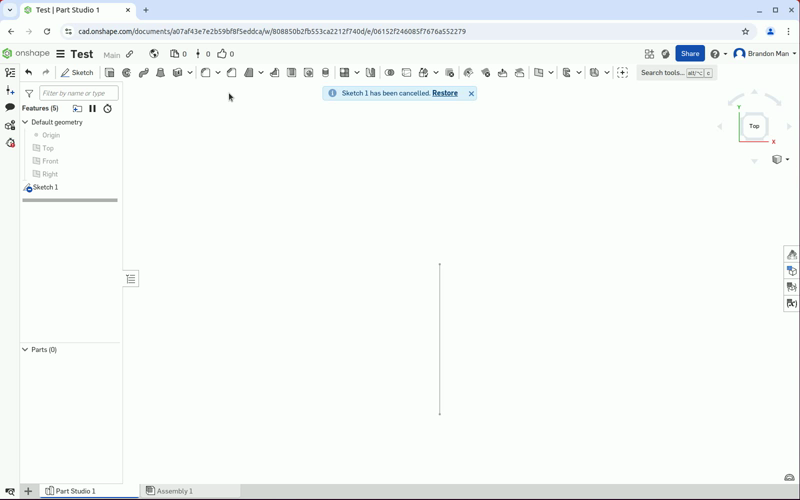
mouse_move(73, 352)
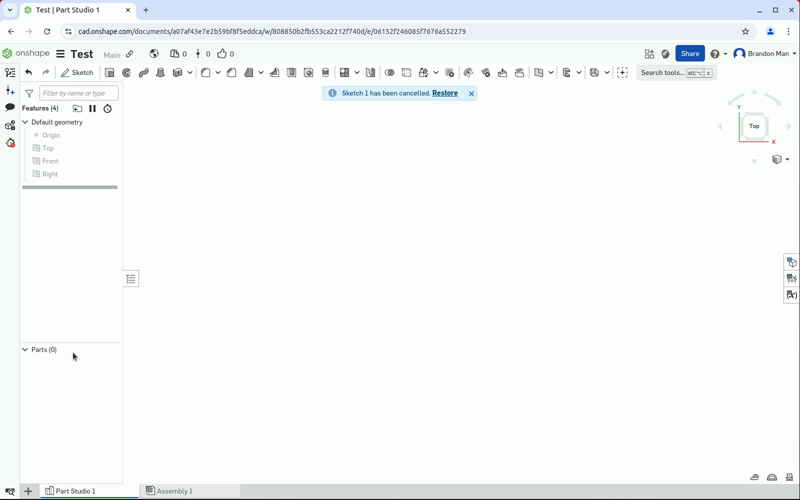
key(y)
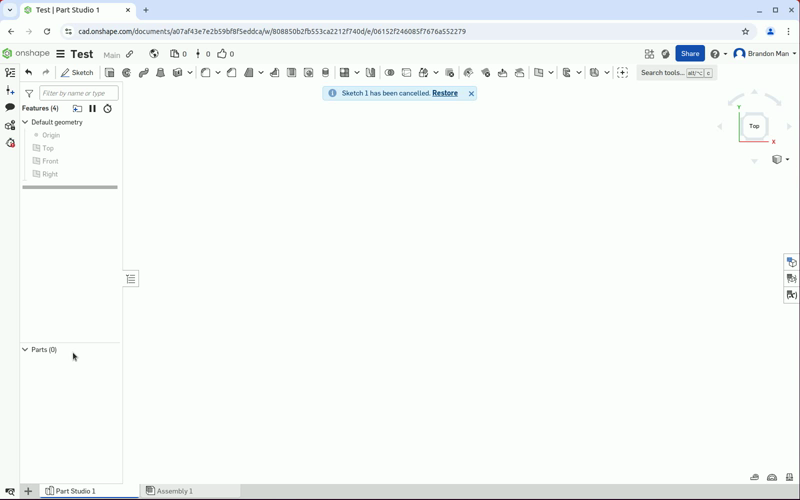
key(shift+p)
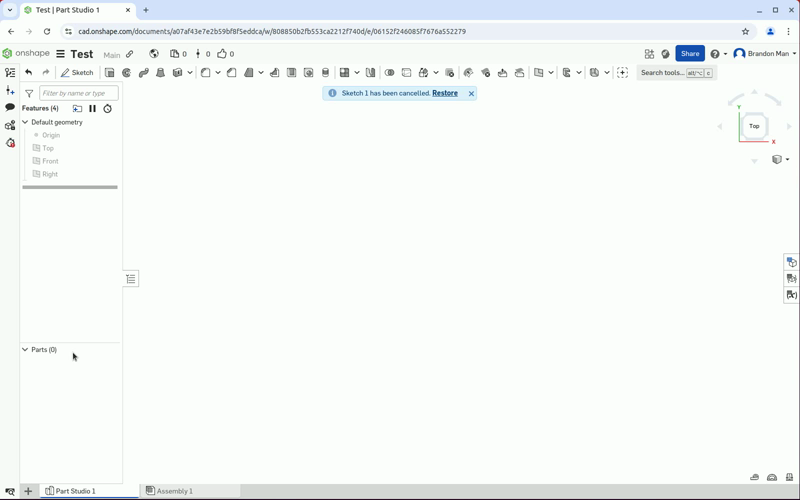
key(space)
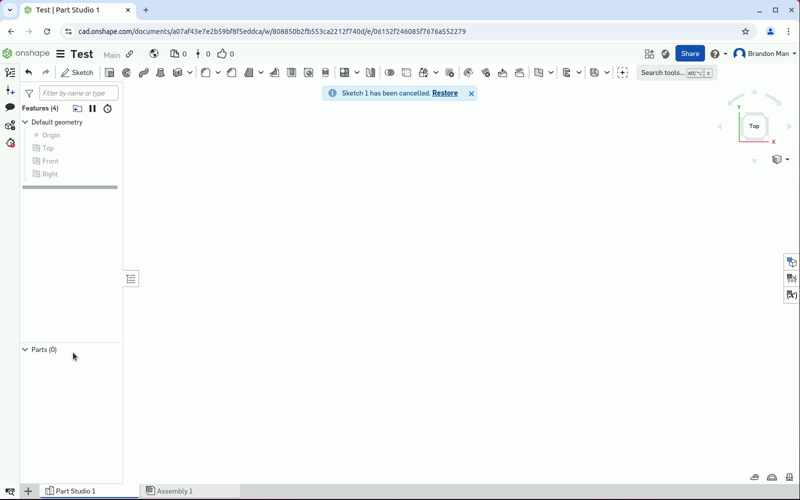
key_down(shift)
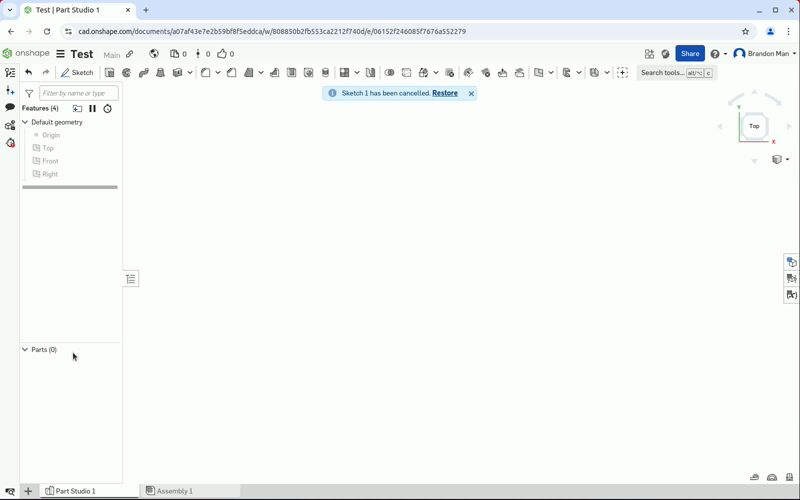
key(up)
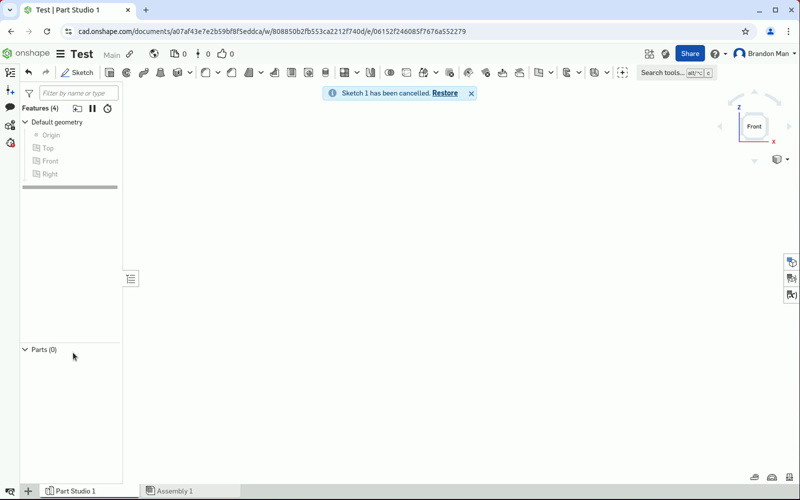
key_up(shift)
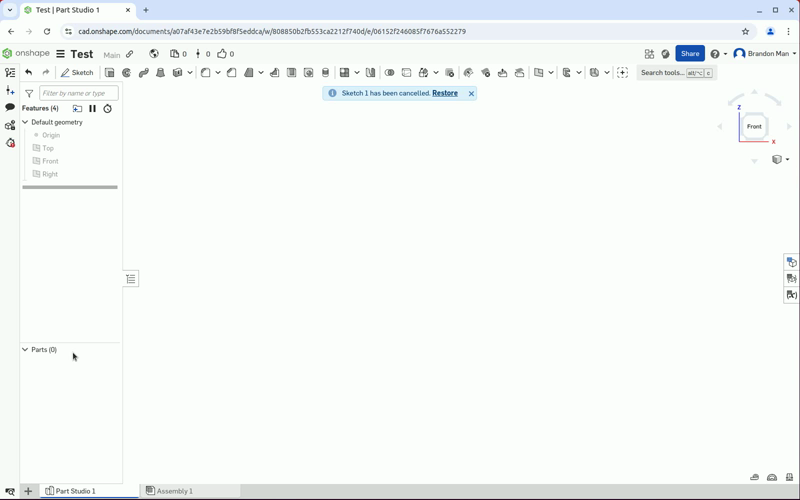
mouse_move(73, 352)
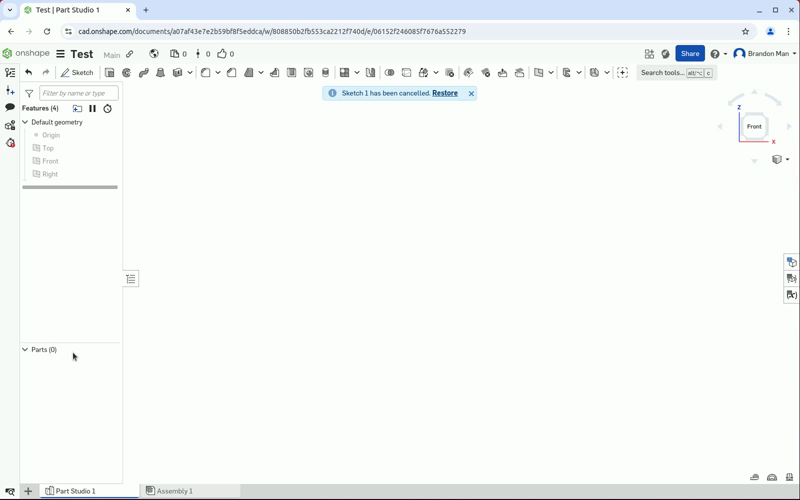
key(shift+y)
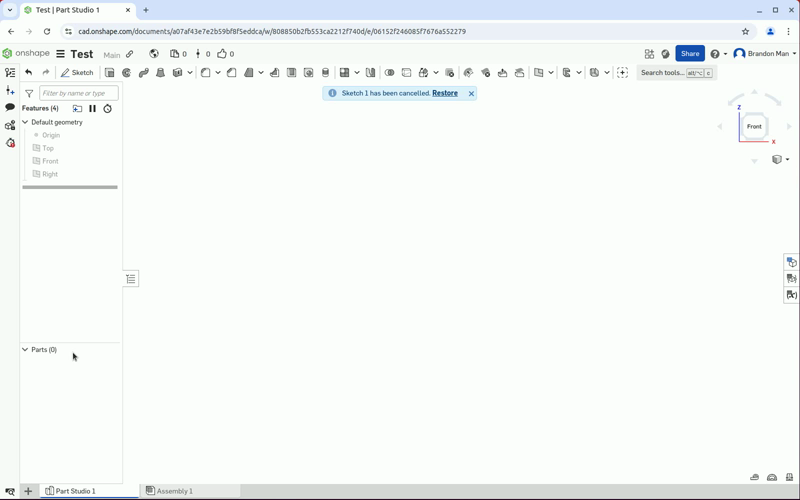
key(shift+s)
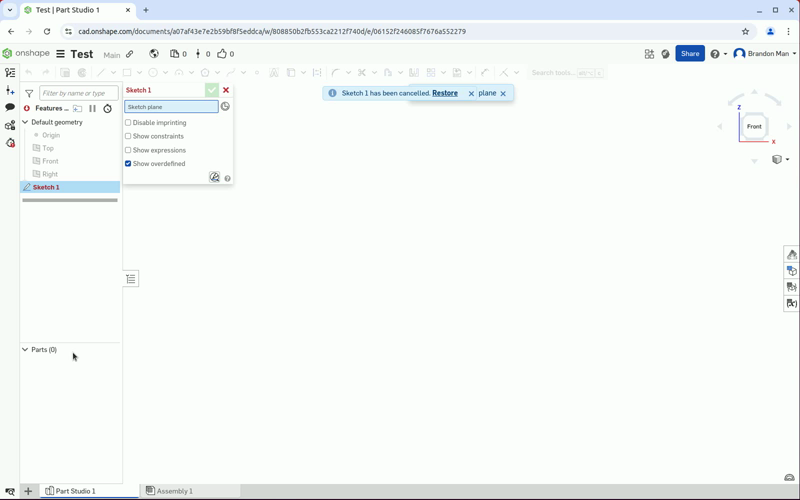
mouse_move(73, 163)
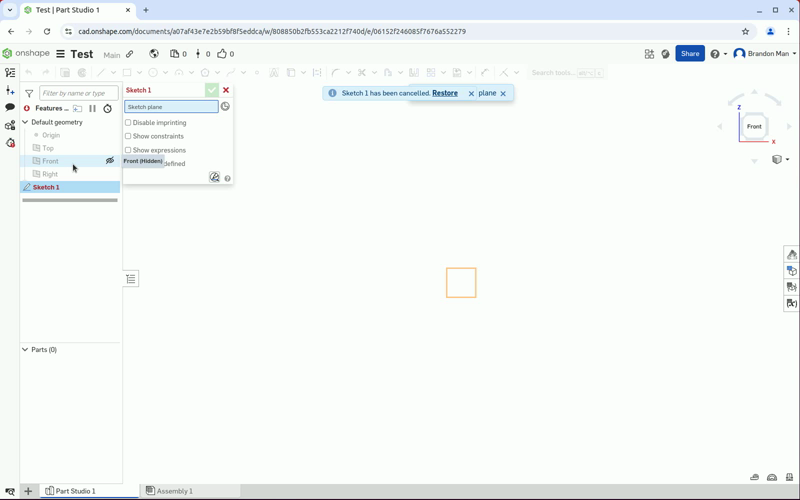
click(73, 163)
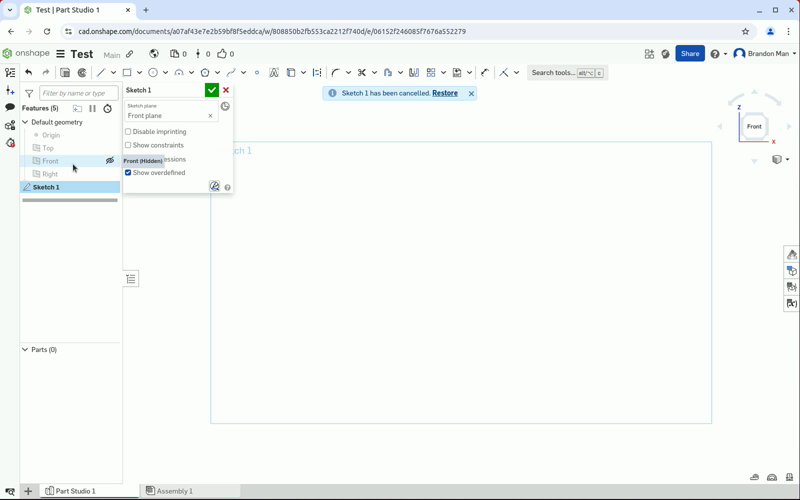
mouse_move(73, 352)
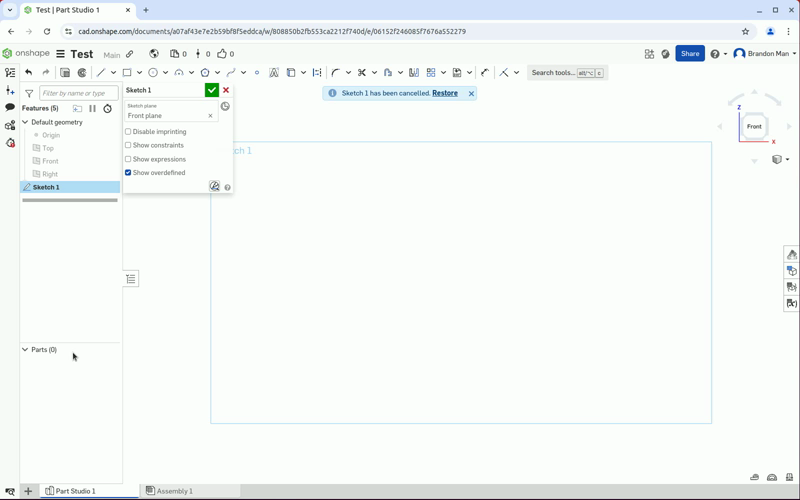
key(y)
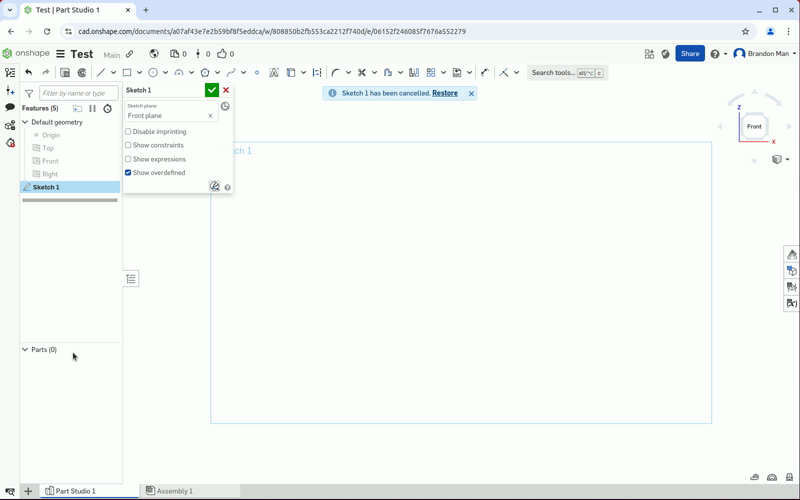
key(l)
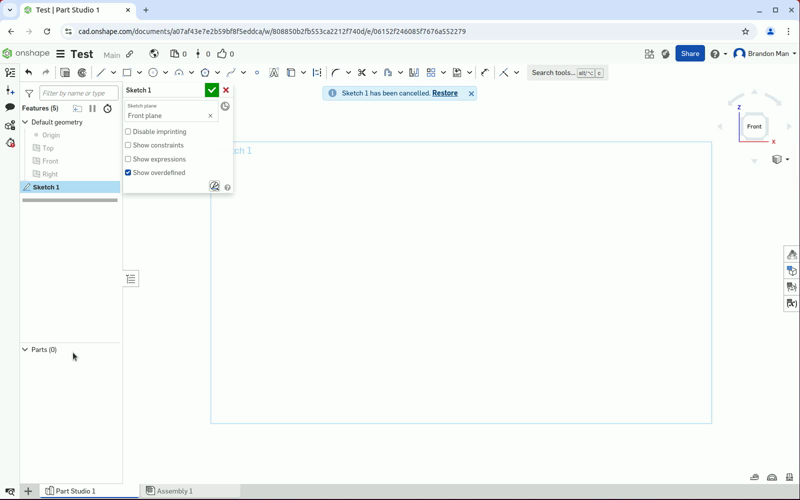
key_down(shift)
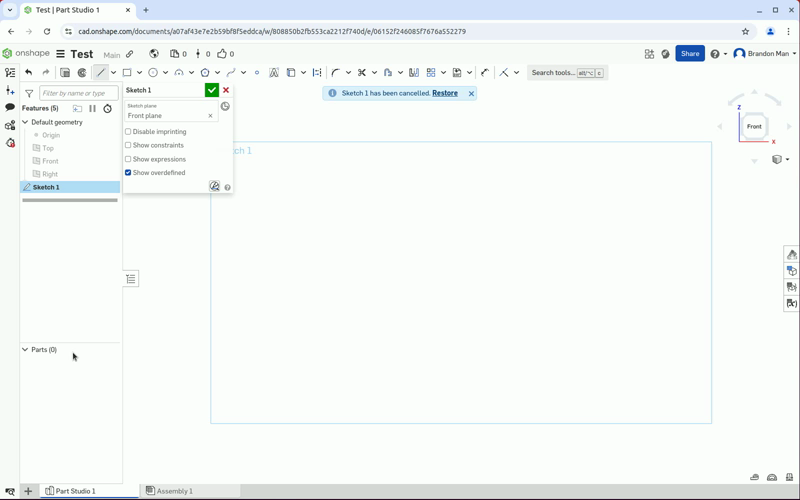
mouse_move(377, 348)
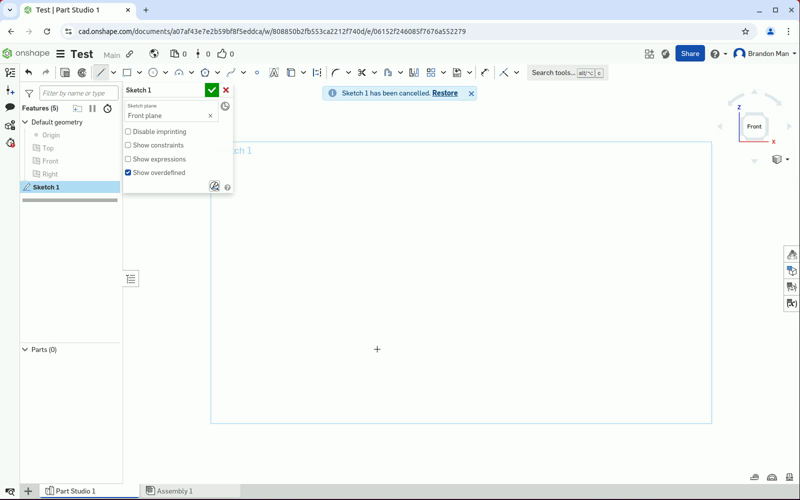
click(377, 348)
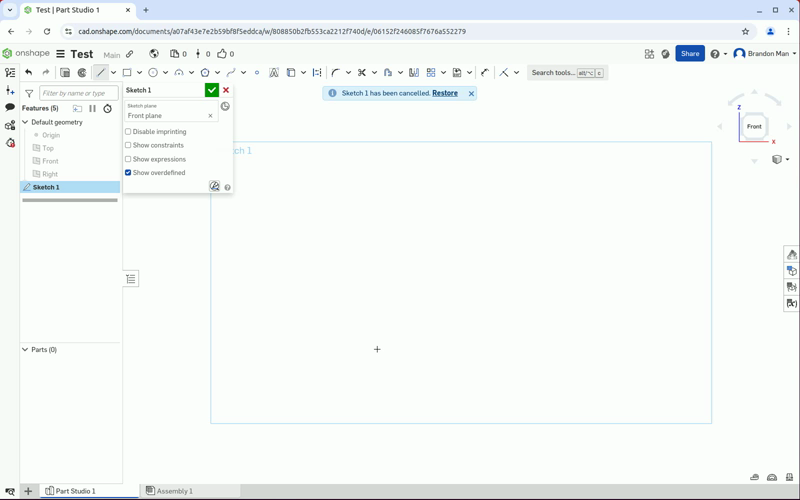
key_up(shift)
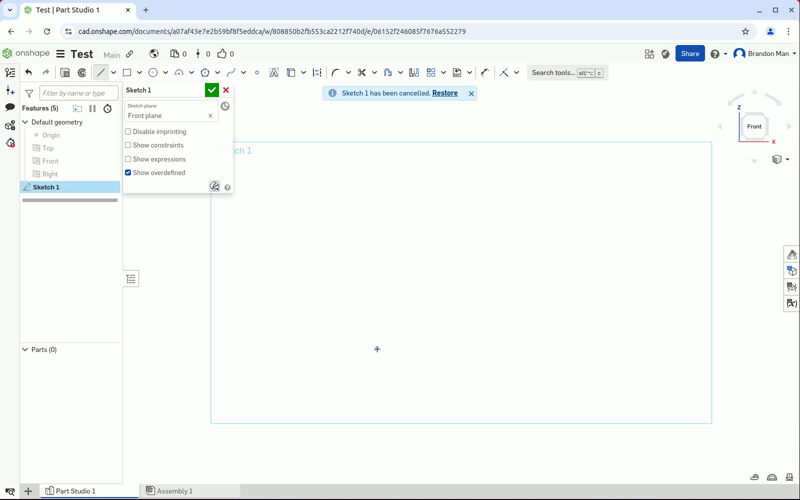
key_down(shift)
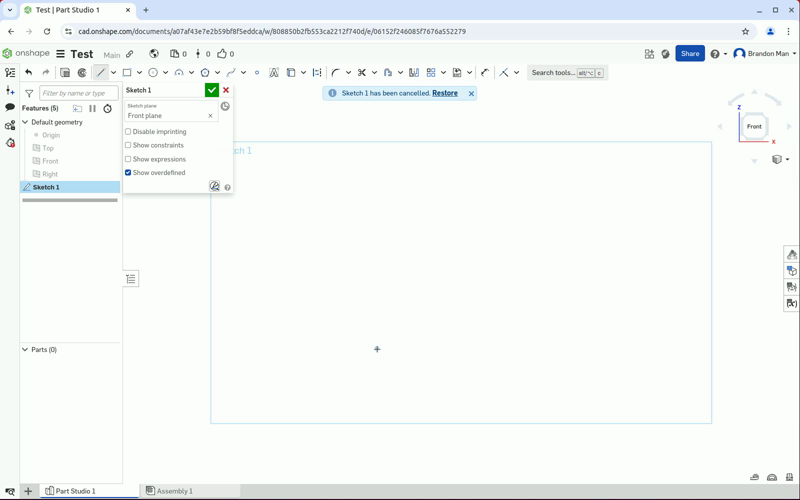
mouse_move(407, 348)
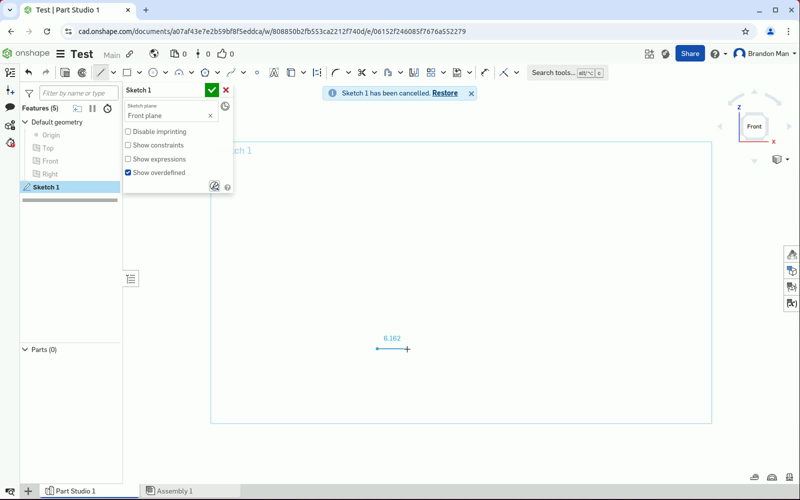
mouse_move(394, 348)
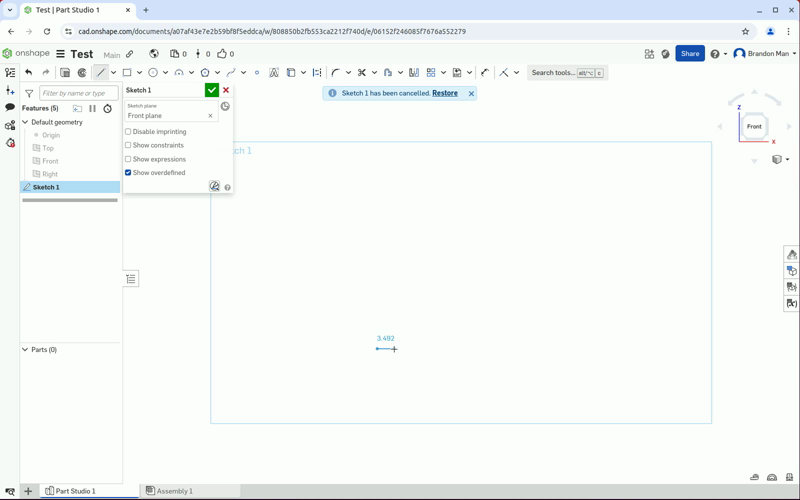
click(394, 348)
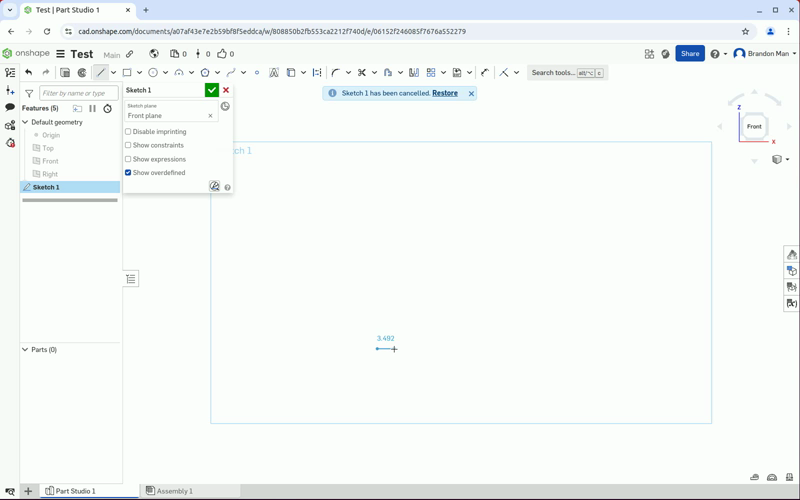
key_up(shift)
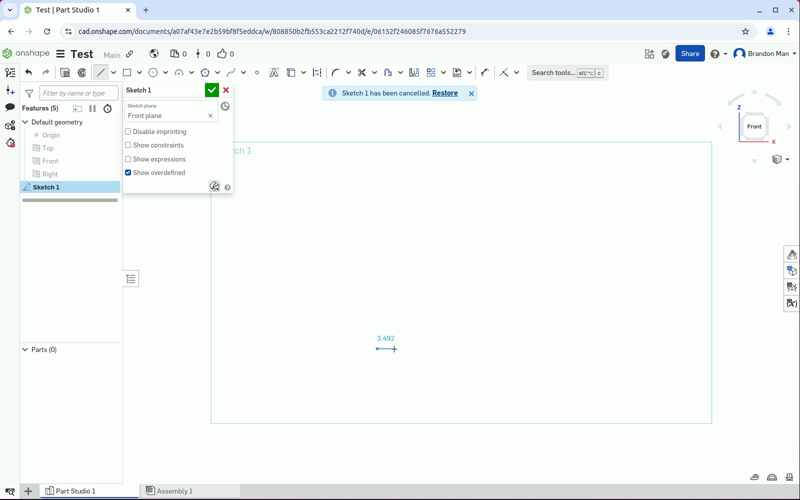
key_down(shift)
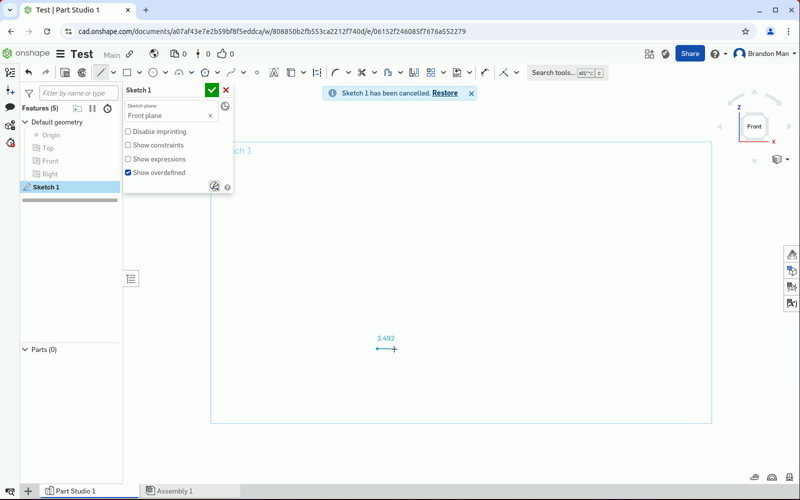
mouse_move(424, 348)
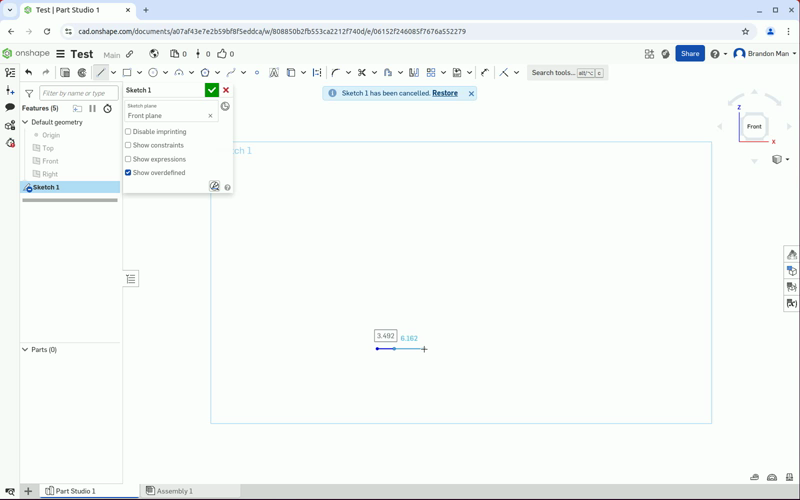
mouse_move(394, 310)
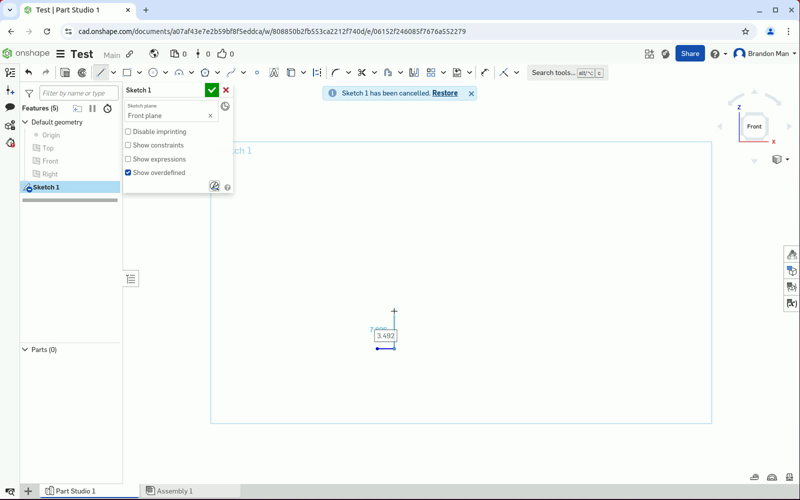
click(394, 310)
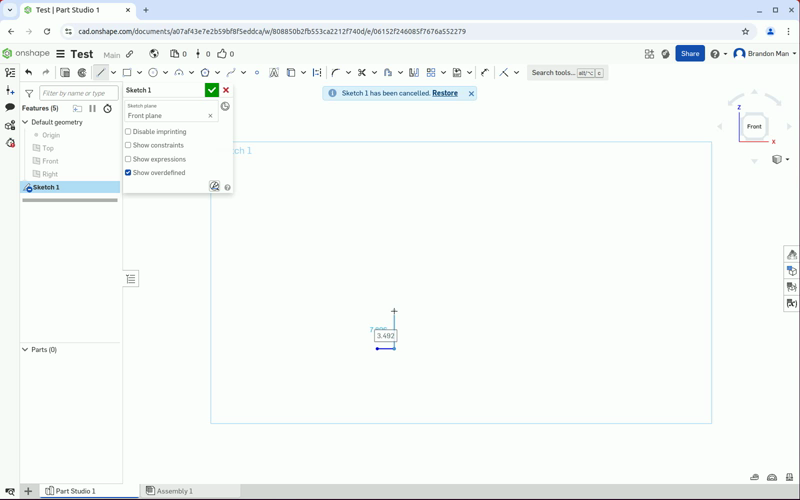
key_up(shift)
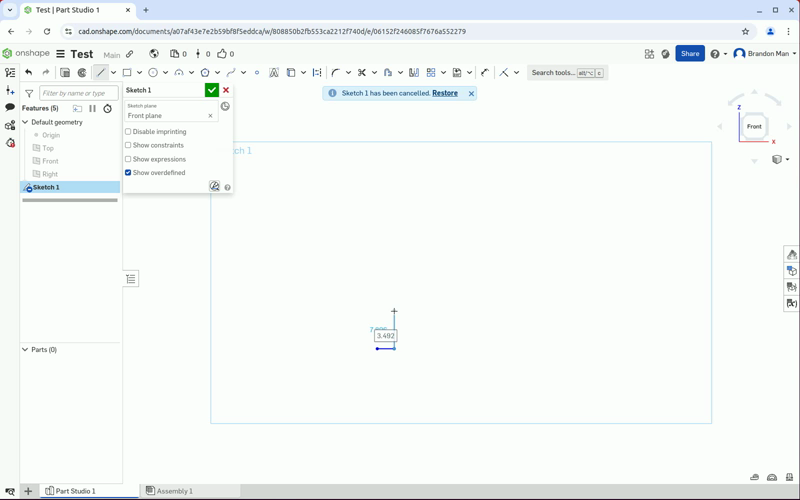
key_down(shift)
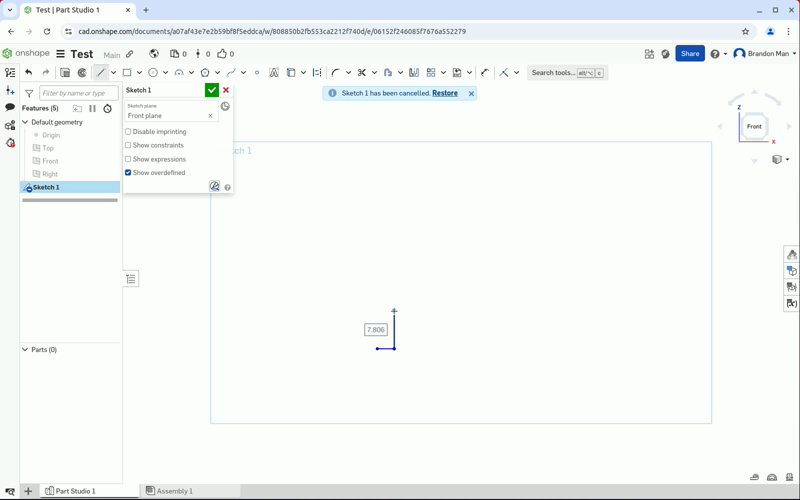
mouse_move(424, 310)
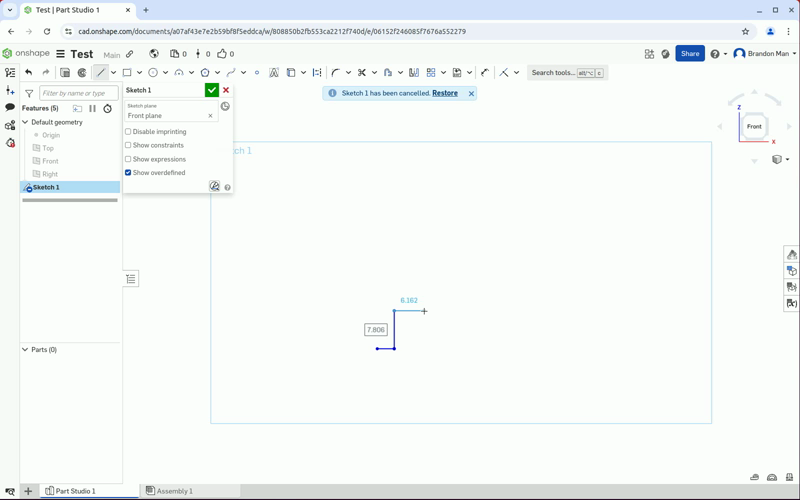
mouse_move(394, 296)
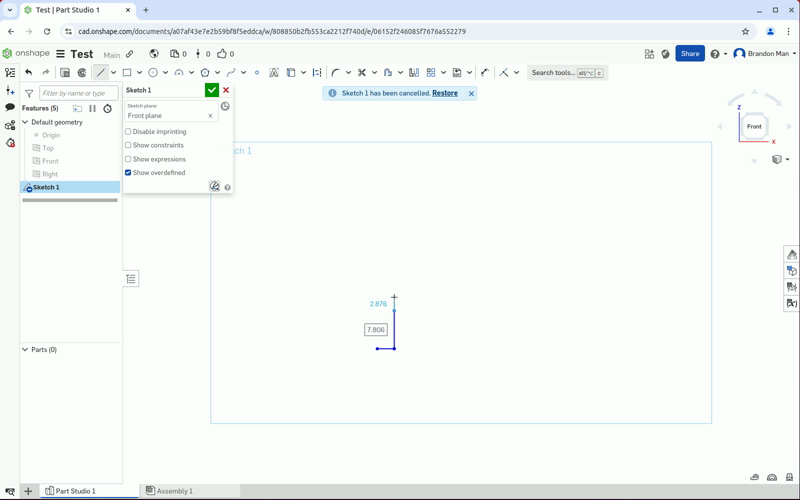
click(394, 296)
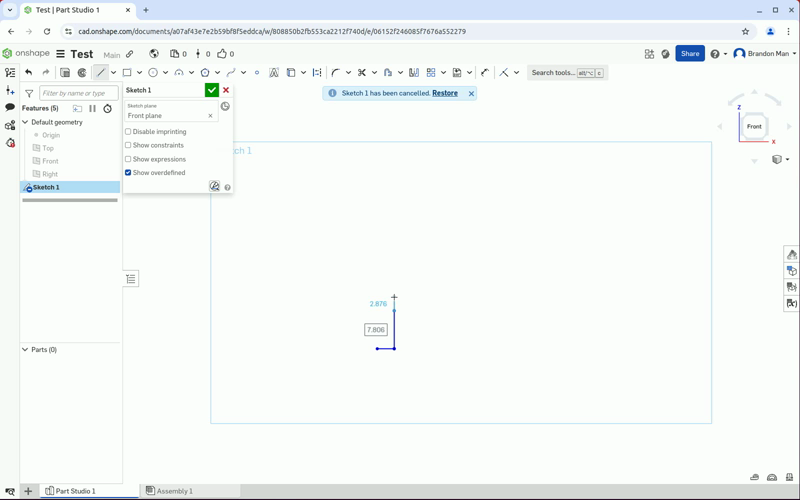
key_up(shift)
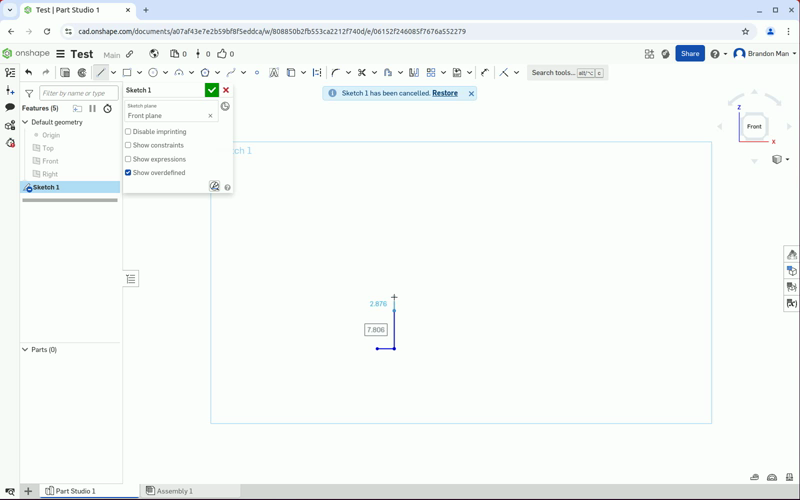
key_down(shift)
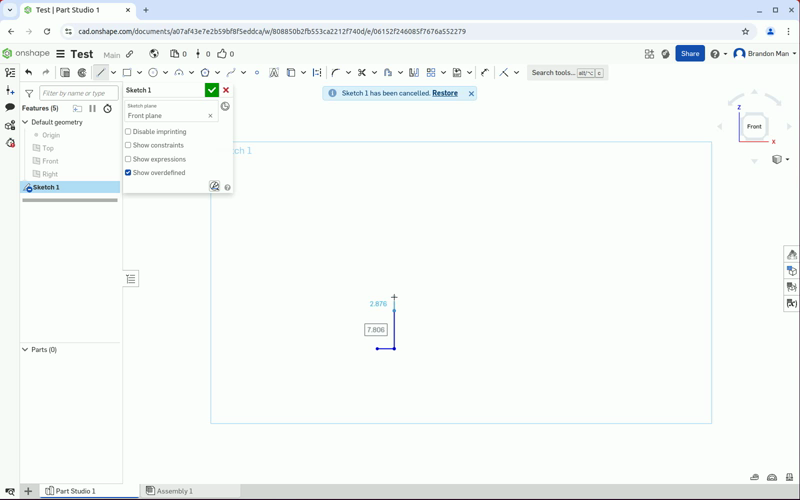
mouse_move(424, 296)
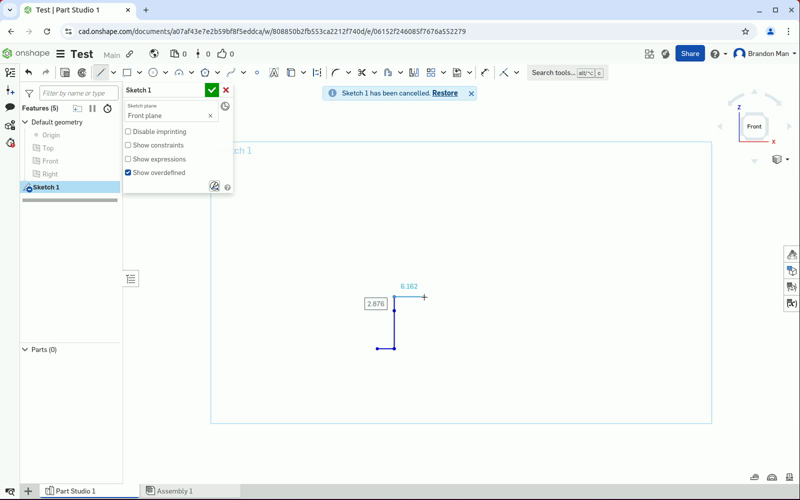
mouse_move(394, 252)
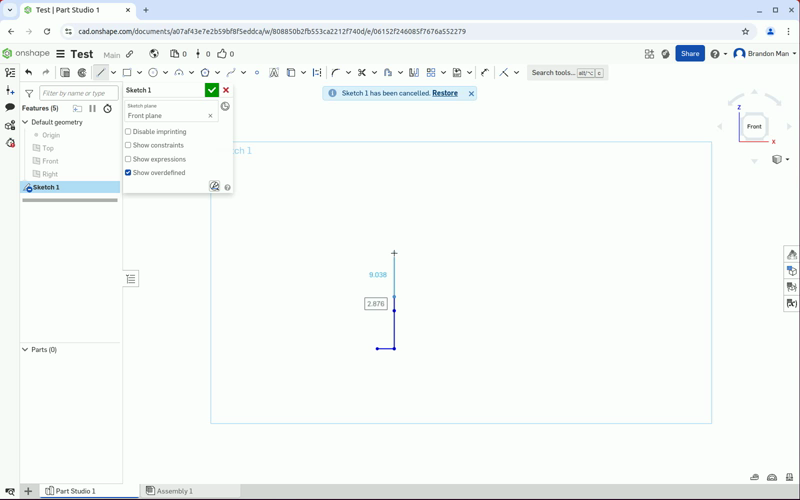
click(394, 252)
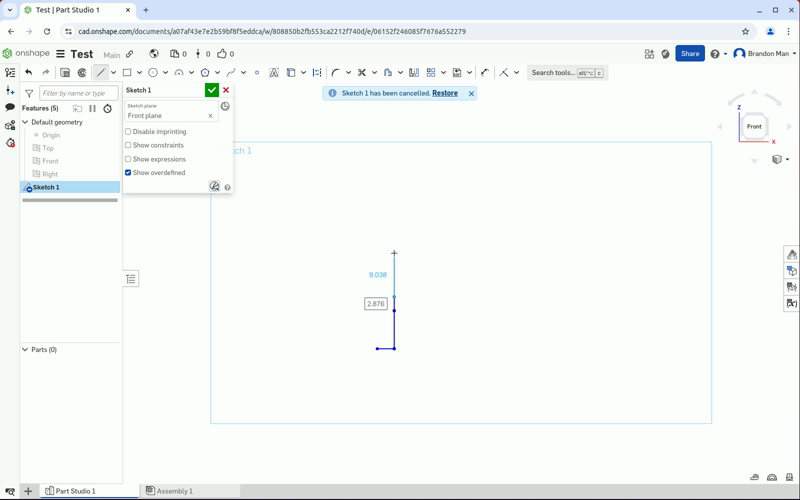
key_up(shift)
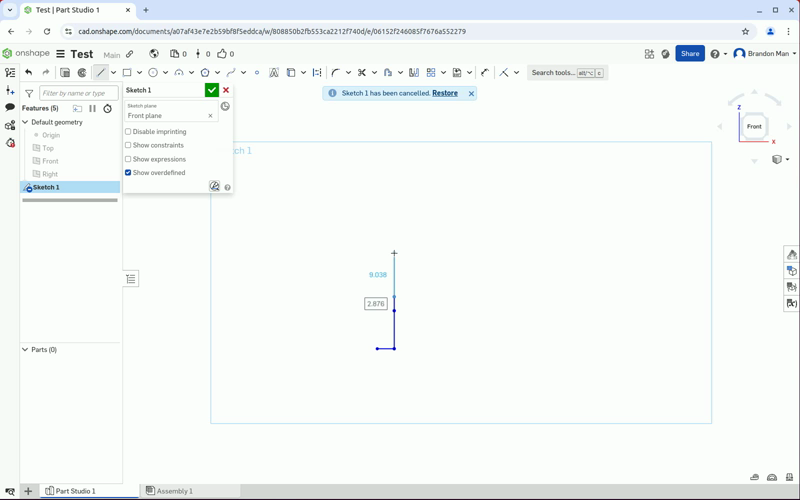
key_down(shift)
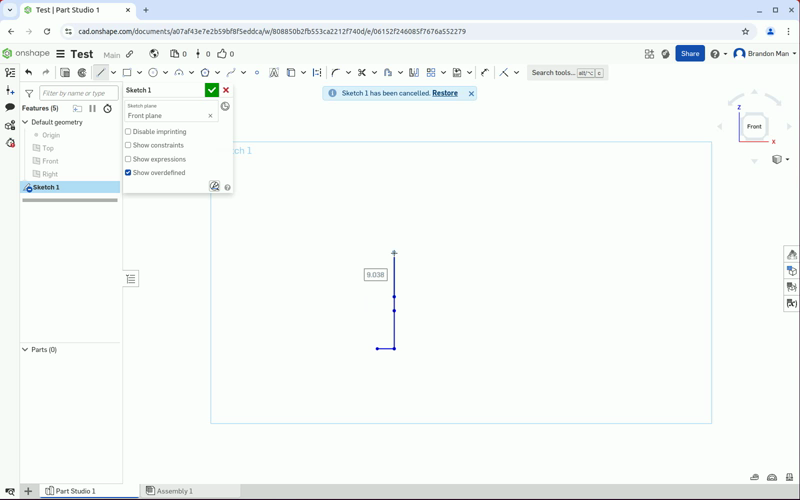
mouse_move(424, 252)
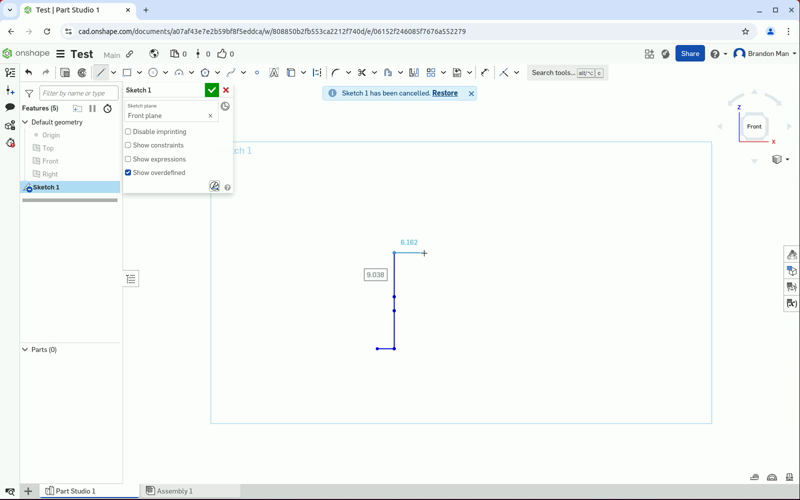
mouse_move(394, 237)
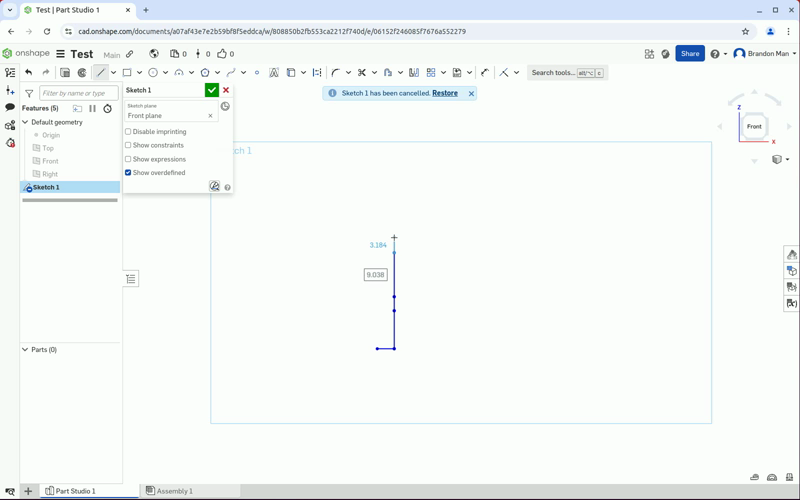
click(394, 237)
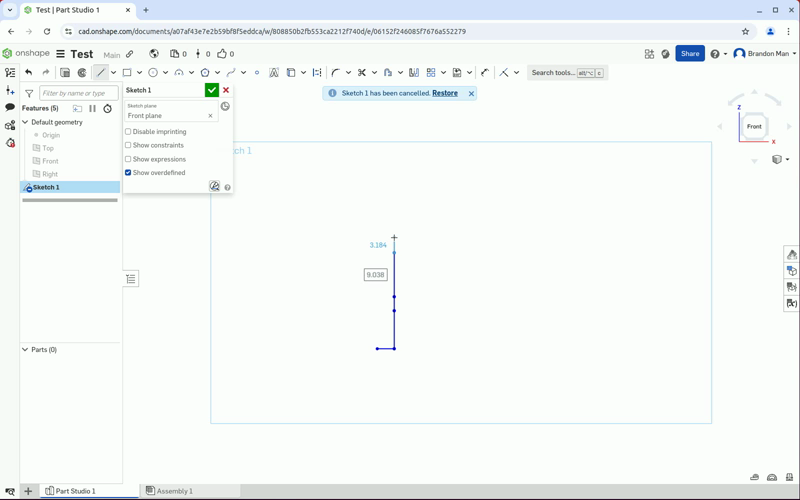
key_up(shift)
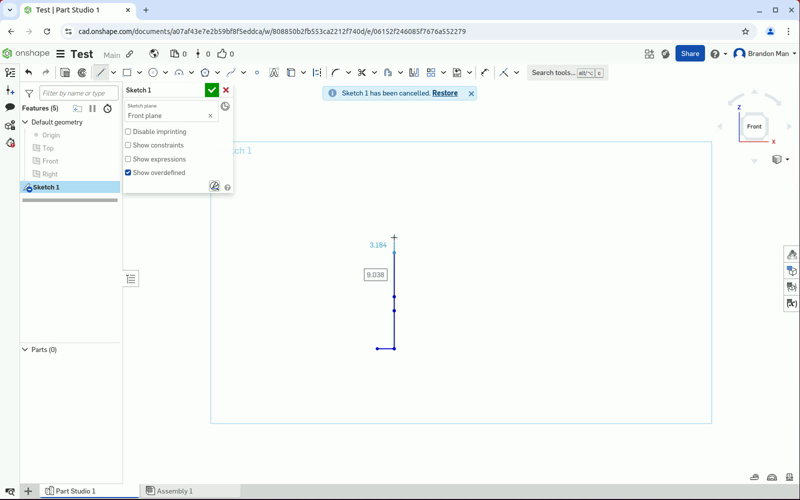
key_down(shift)
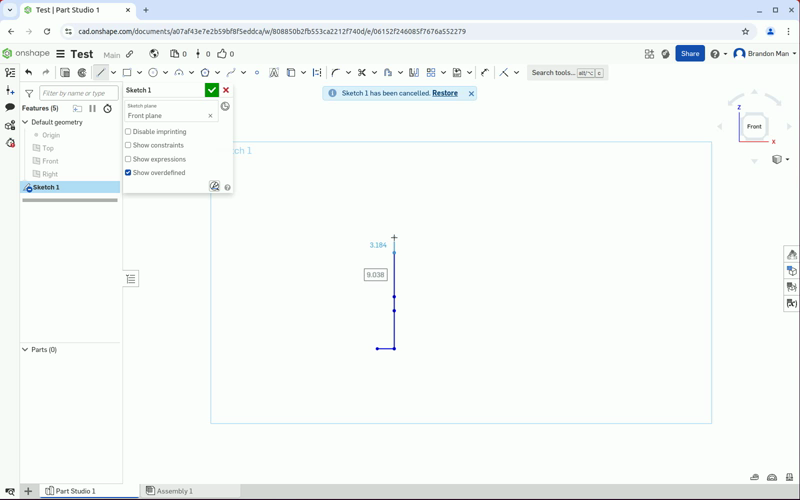
mouse_move(424, 237)
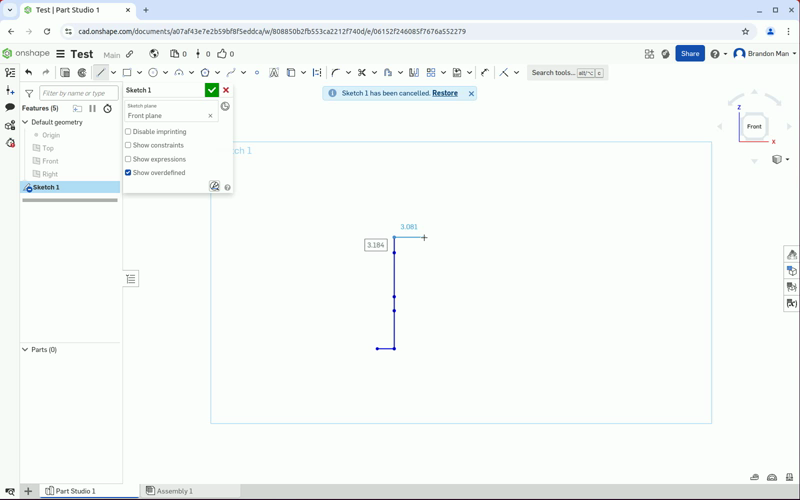
mouse_move(394, 203)
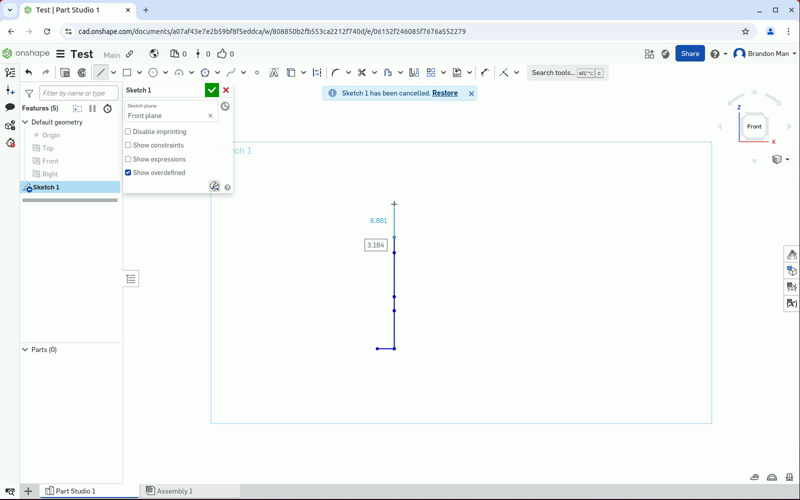
click(394, 203)
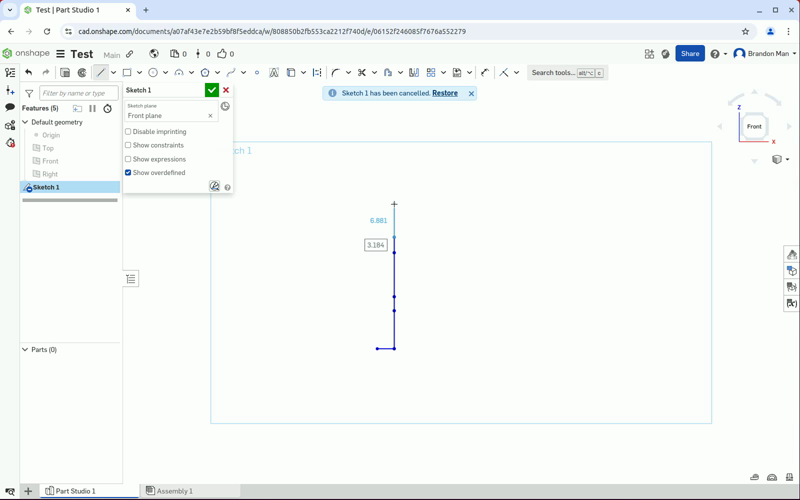
key_up(shift)
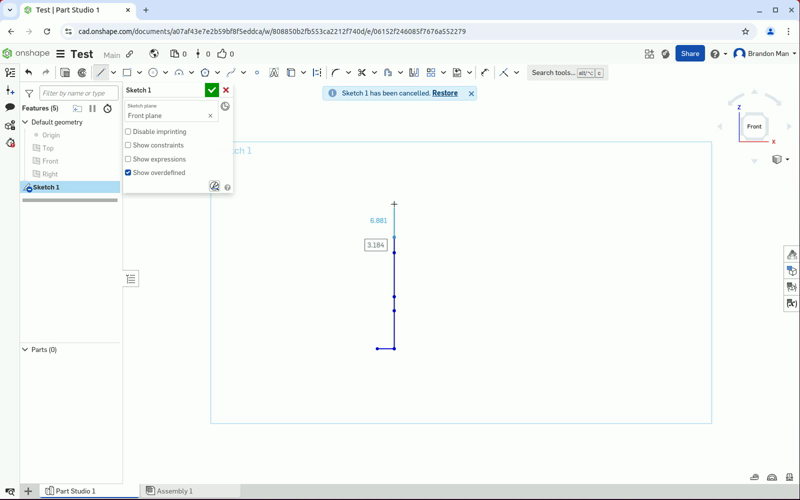
key_down(shift)
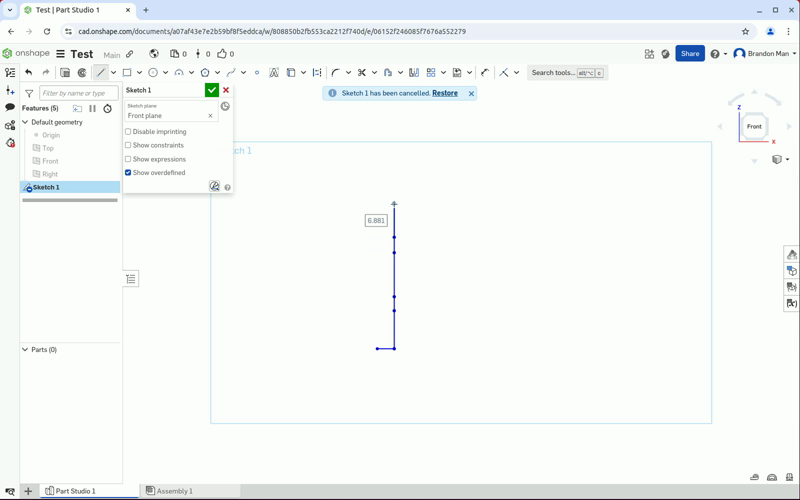
mouse_move(424, 203)
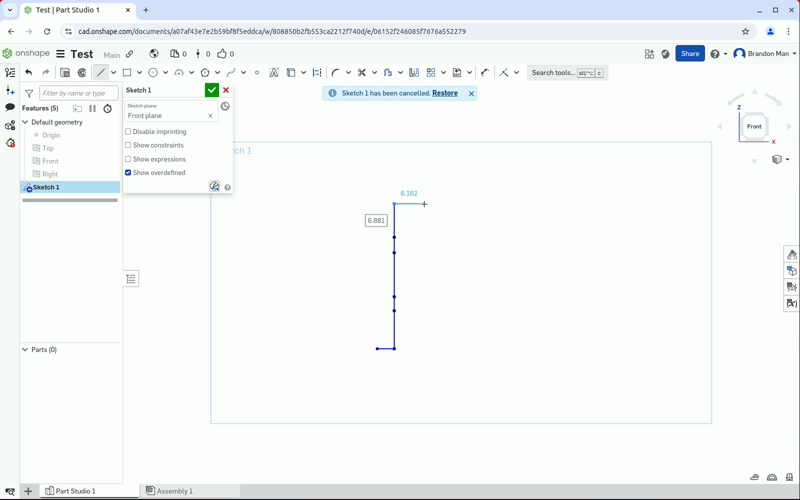
mouse_move(377, 203)
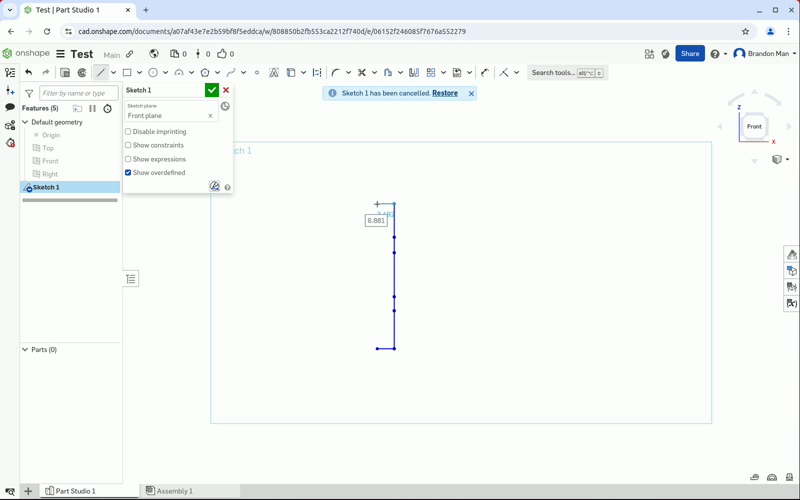
click(377, 203)
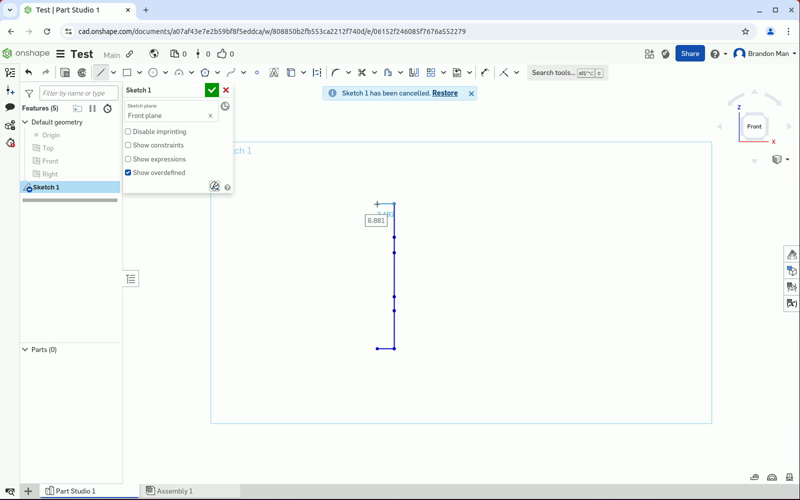
key_up(shift)
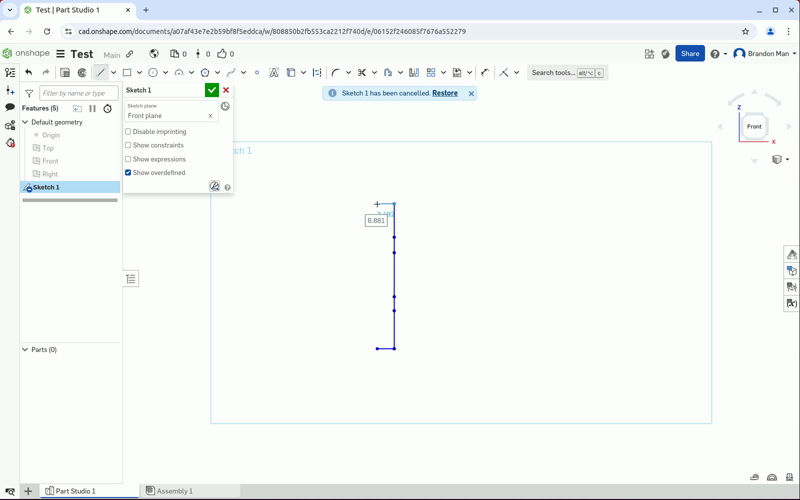
key_down(shift)
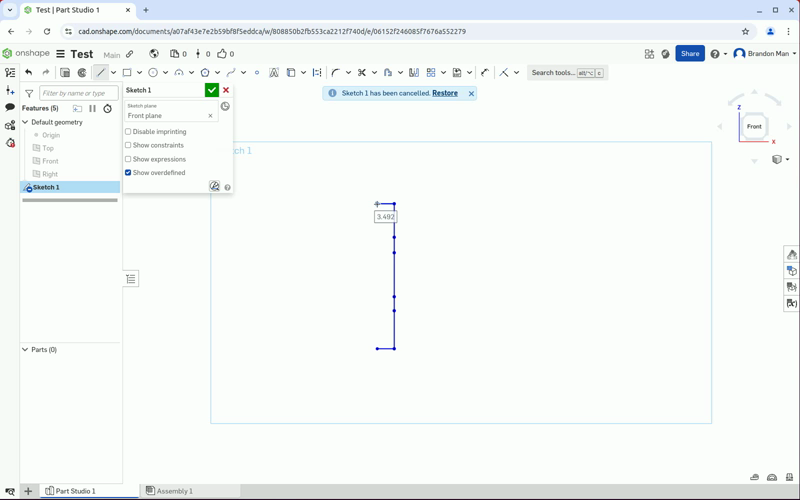
mouse_move(377, 348)
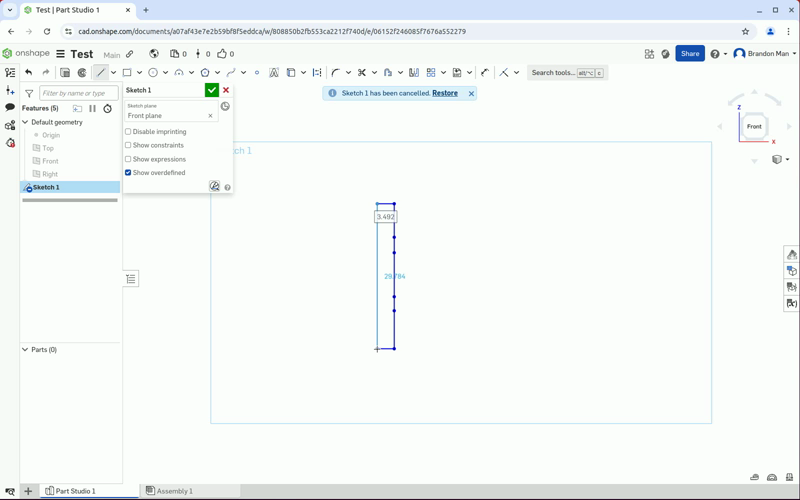
key_up(shift)
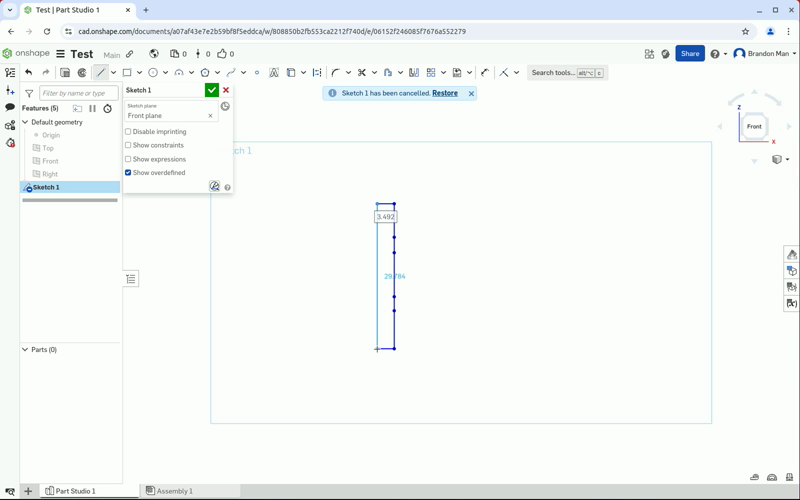
click(377, 348)
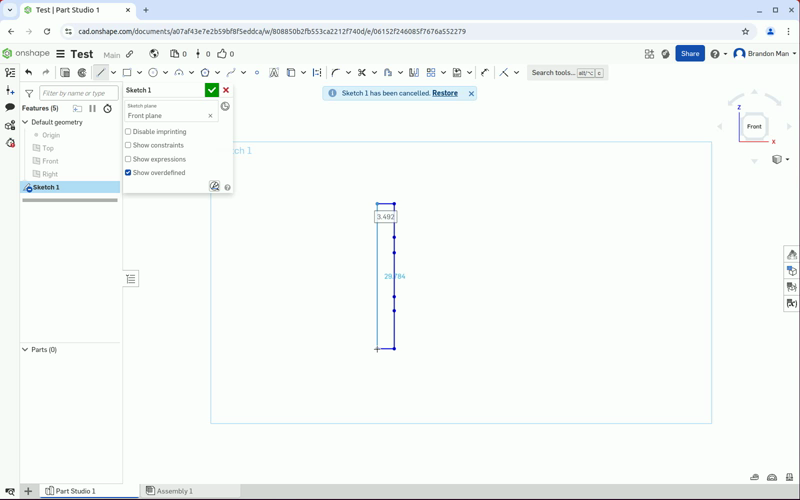
key(esc)
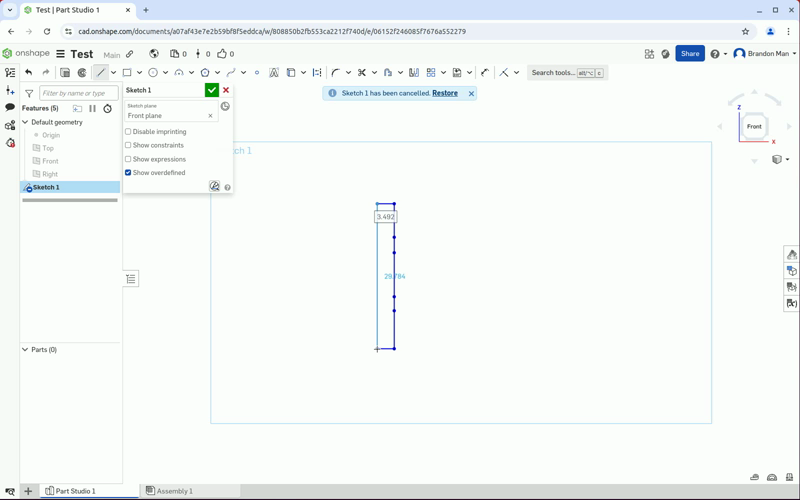
mouse_move(386, 274)
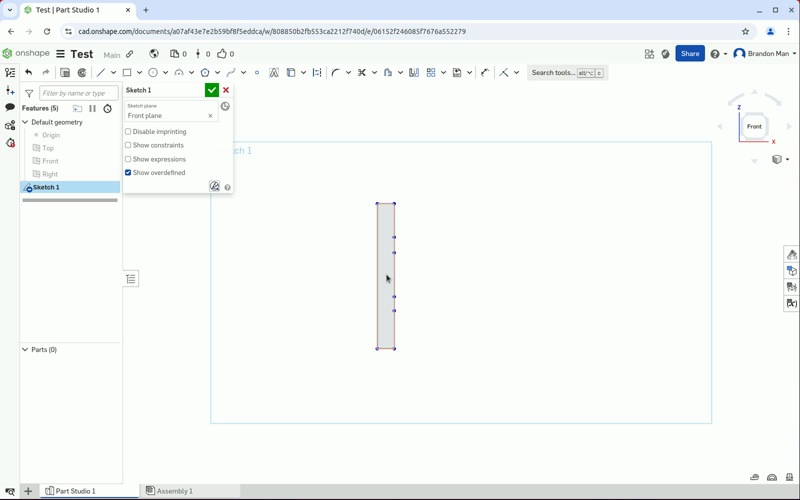
click(386, 274)
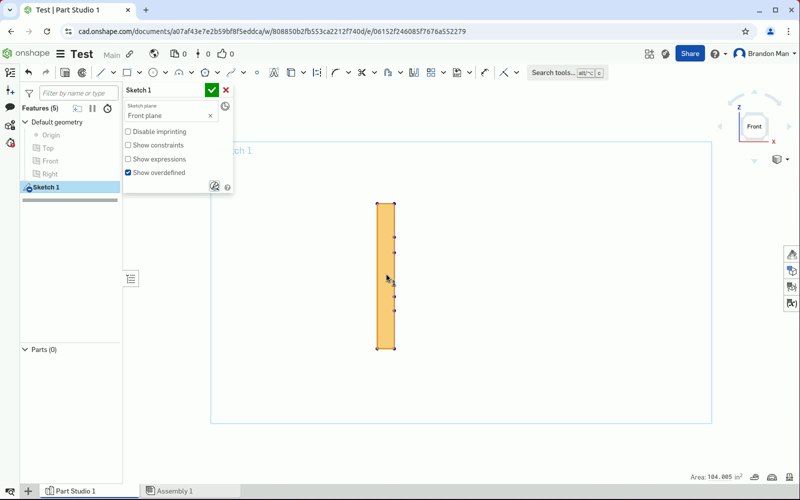
mouse_move(73, 352)
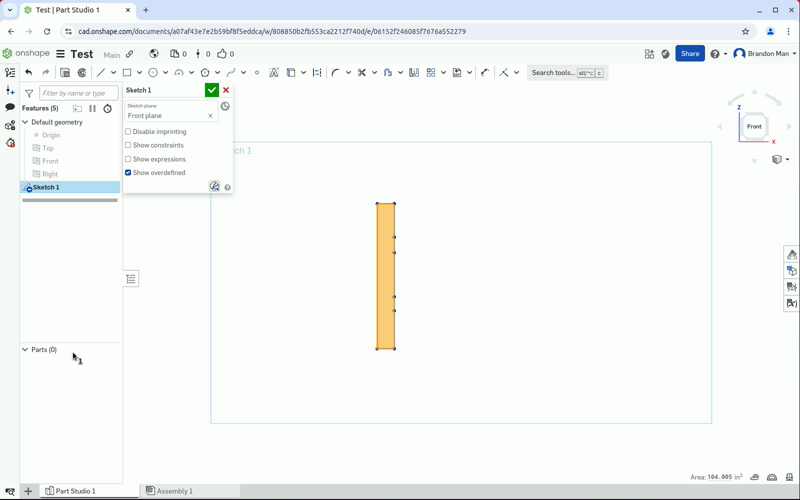
key(shift+y)
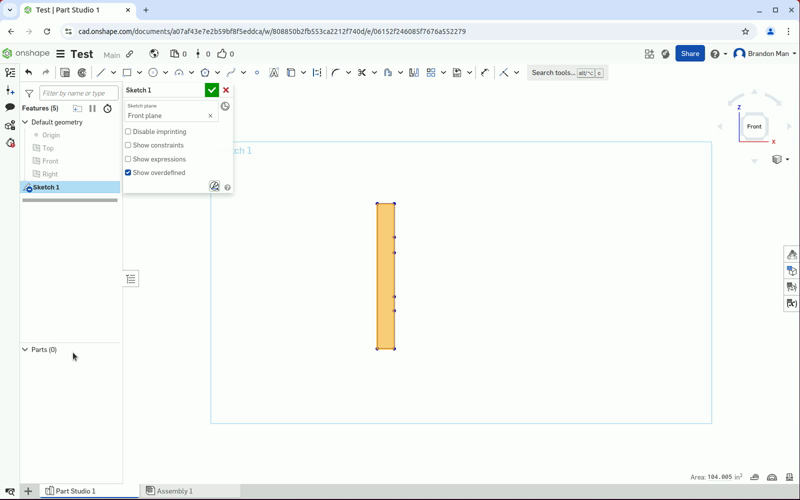
key(shift+e)
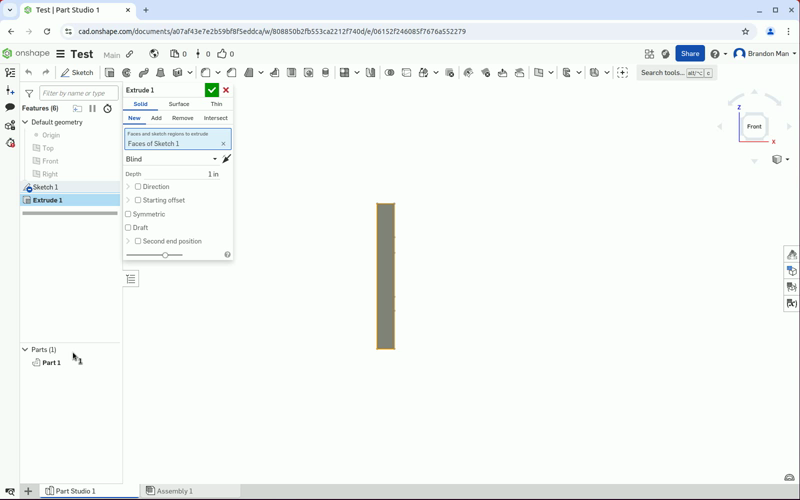
mouse_move(143, 106)
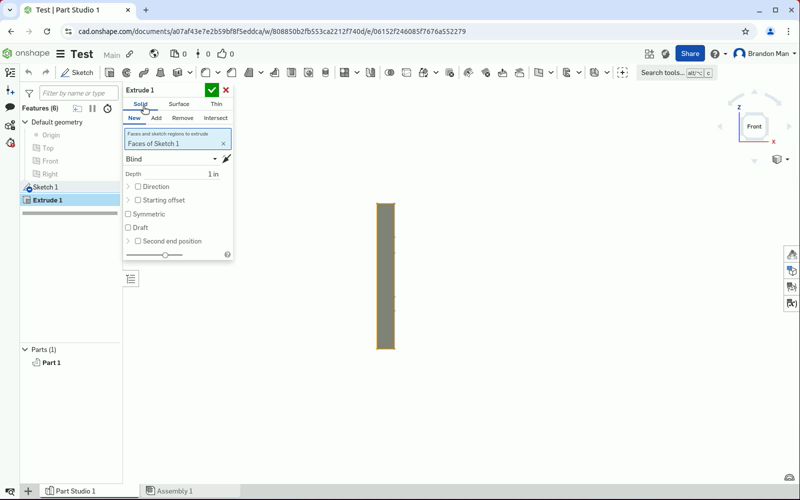
click(143, 106)
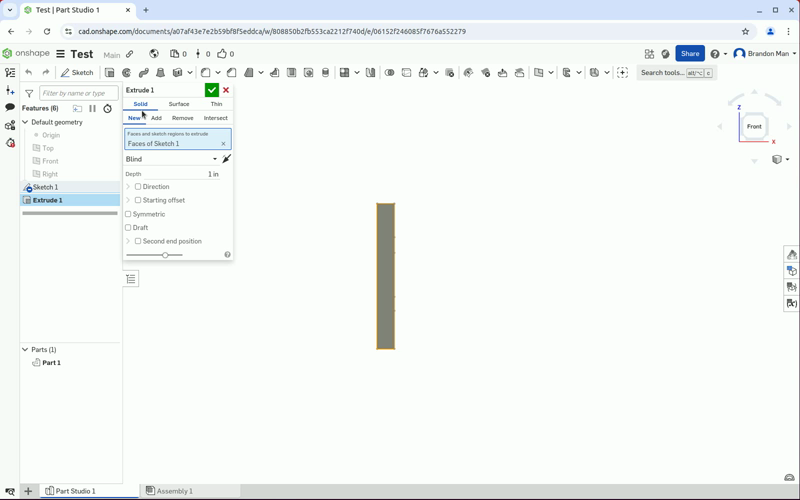
mouse_move(137, 120)
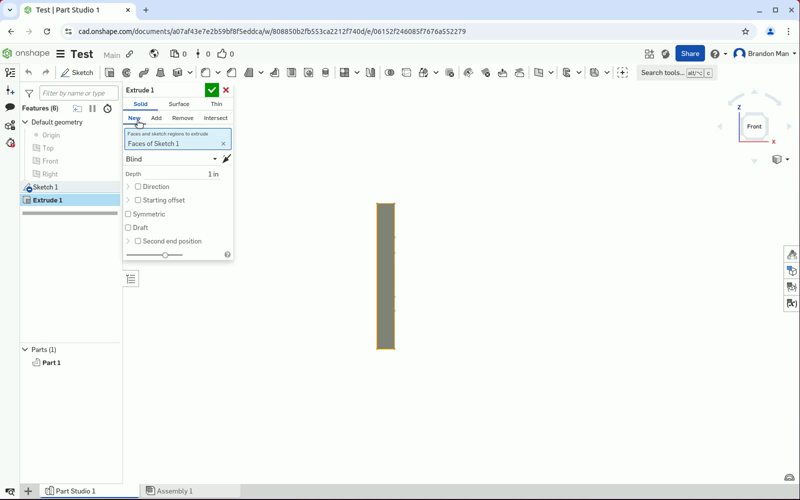
click(137, 120)
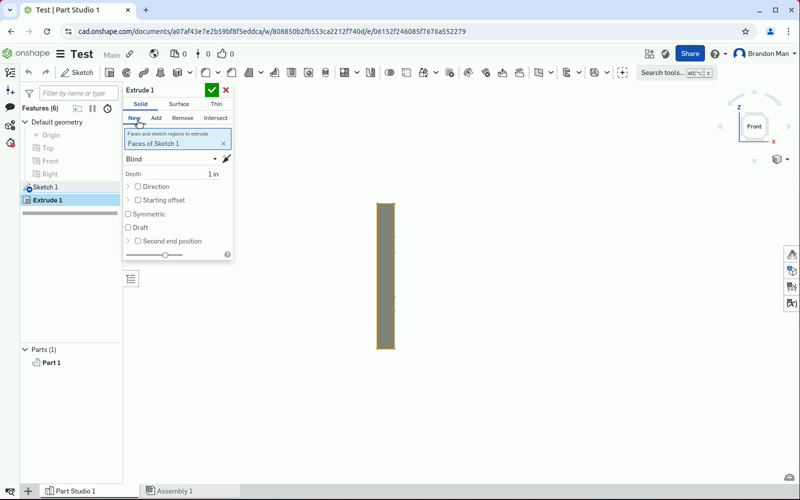
key(tab, 4)
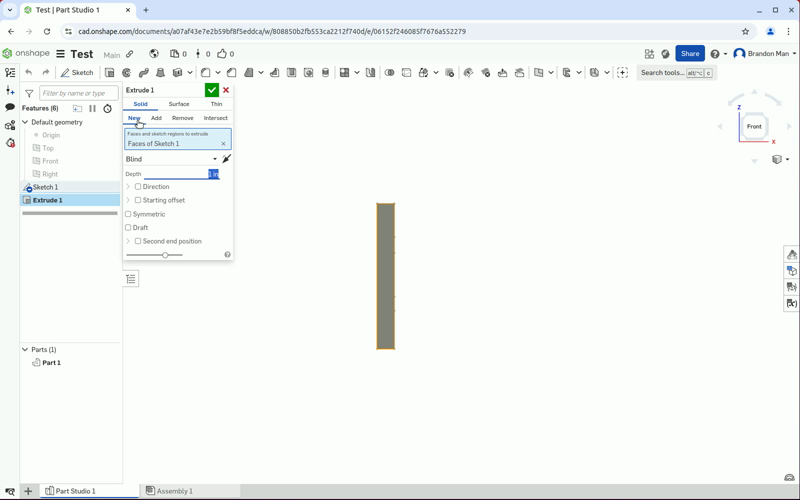
text(22.868)
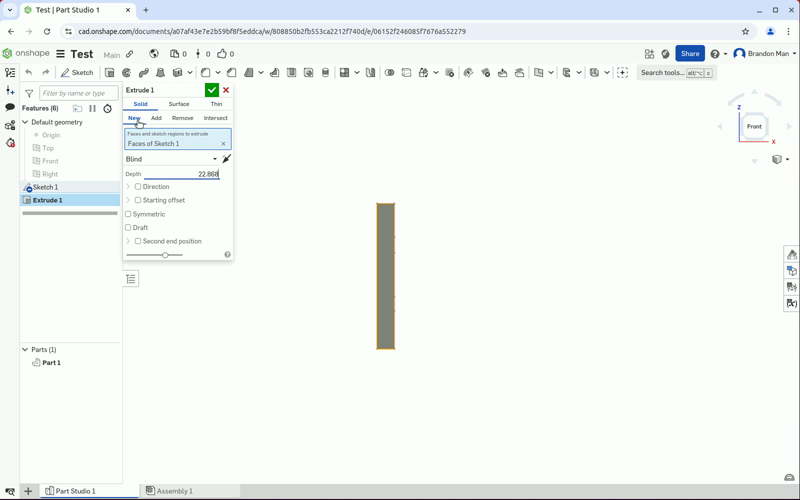
key(enter)
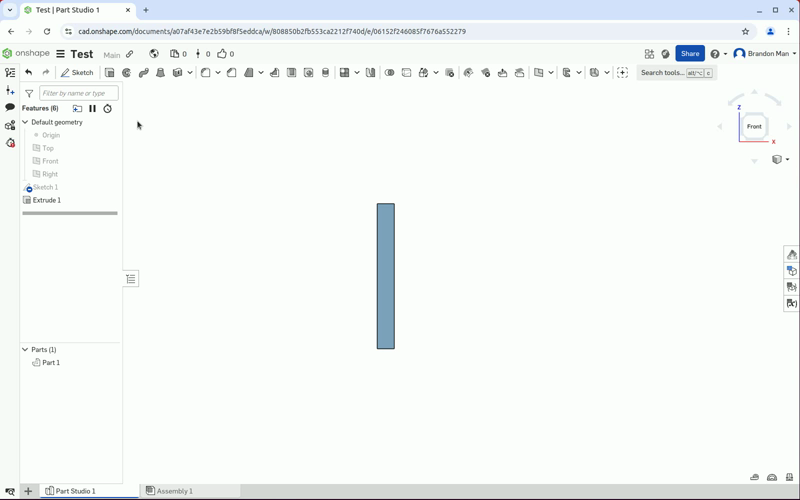
key(shift+h)
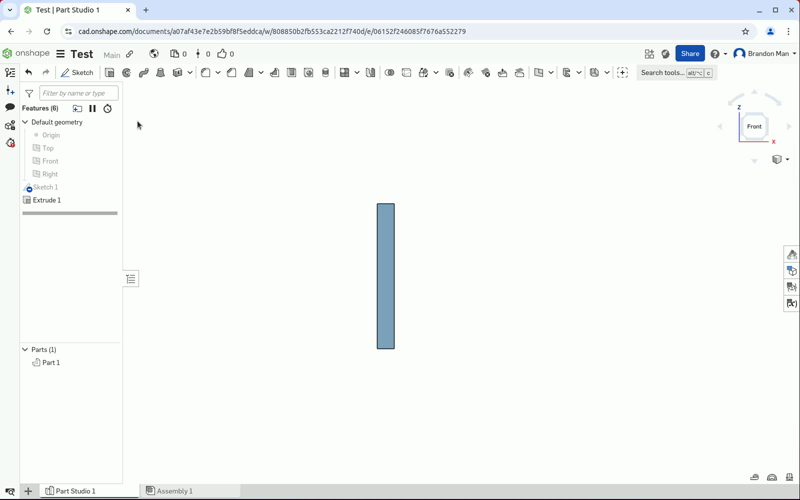
key(shift+h)
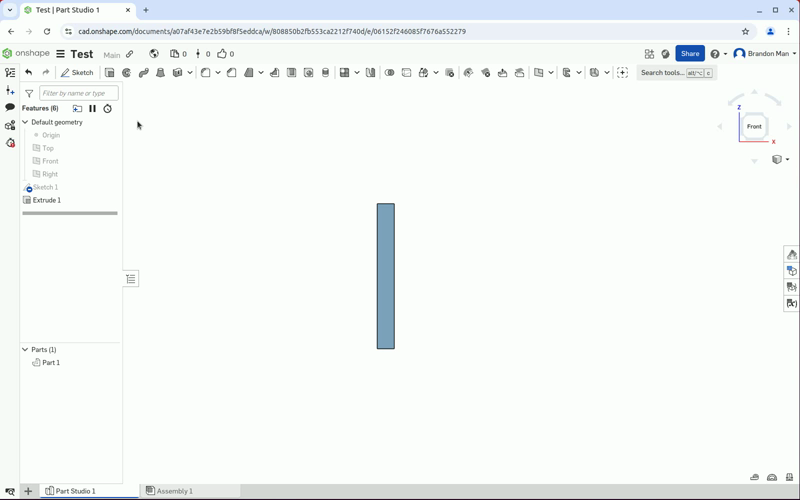
mouse_move(73, 189)
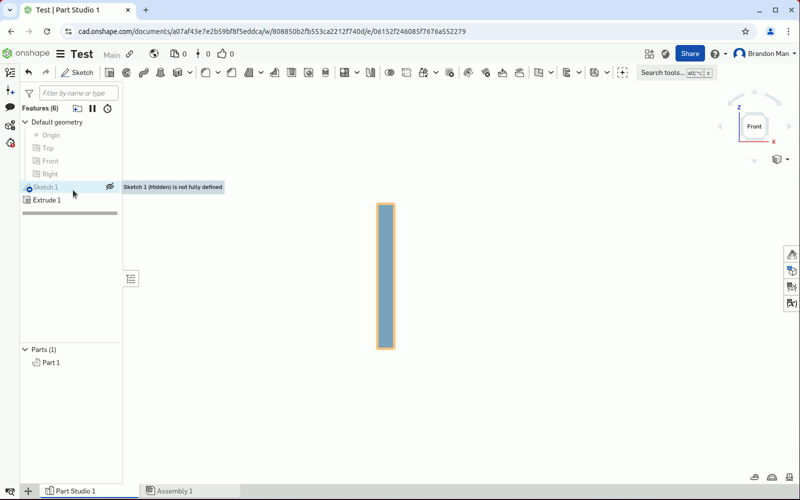
click(73, 189)
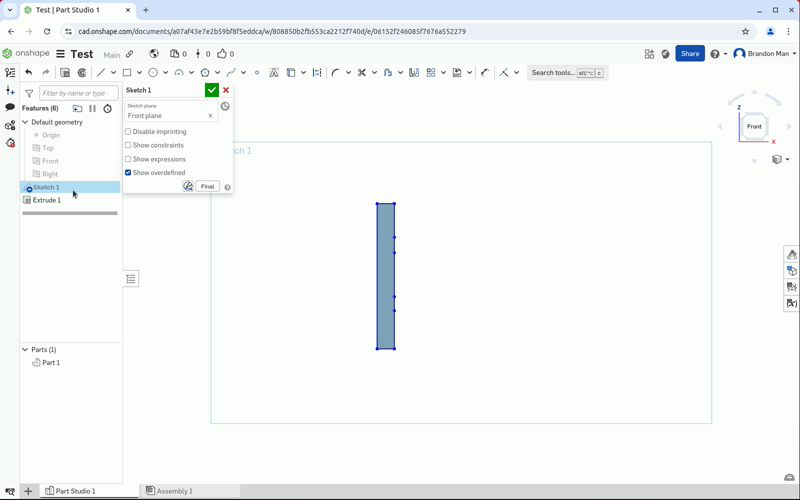
mouse_move(229, 92)
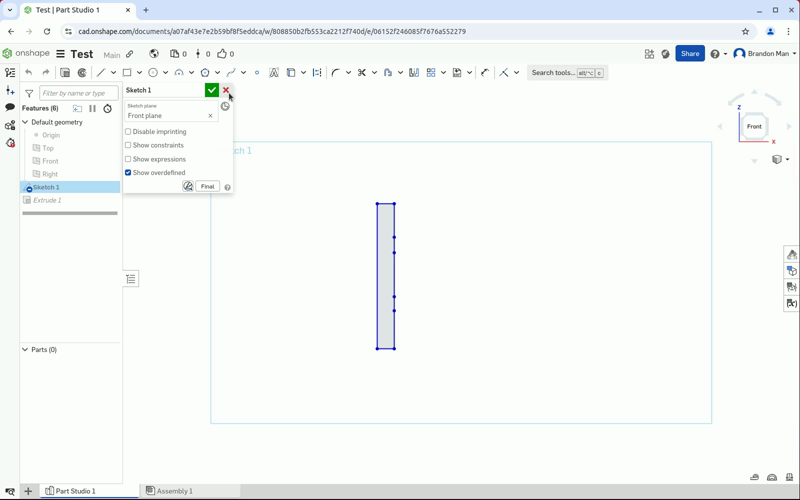
click(229, 92)
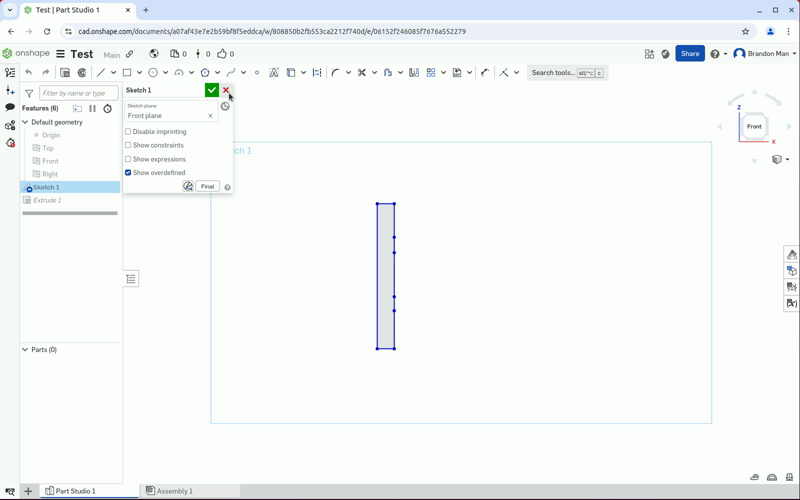
key(shift+s)
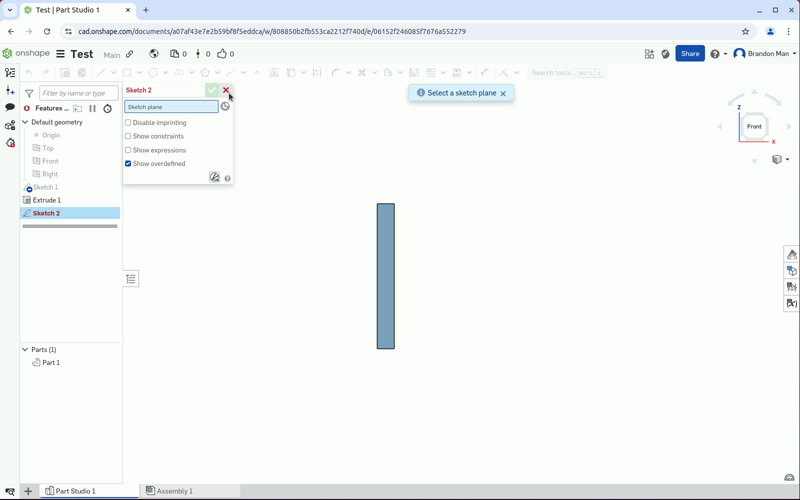
mouse_move(73, 163)
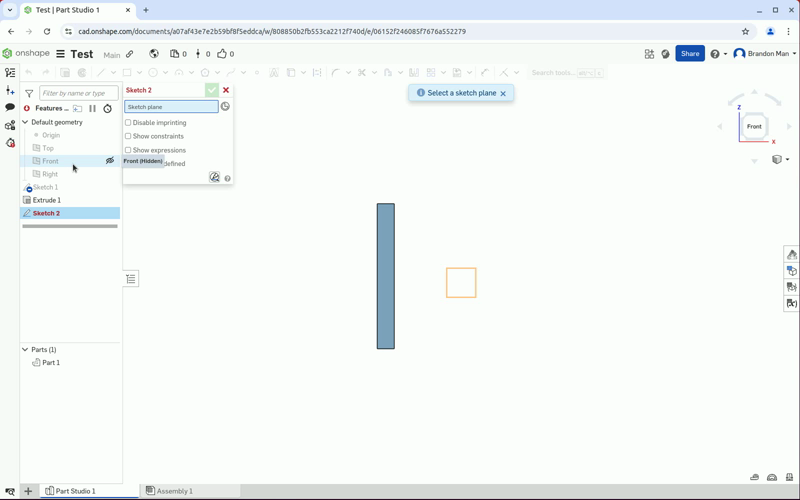
click(73, 163)
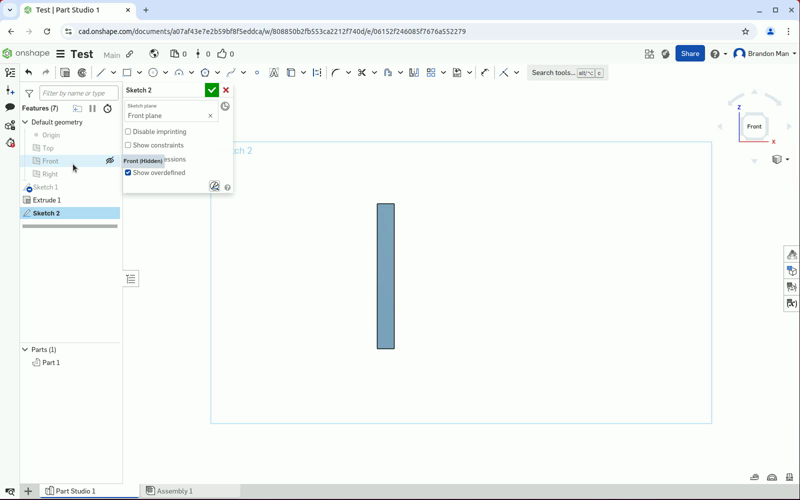
mouse_move(73, 352)
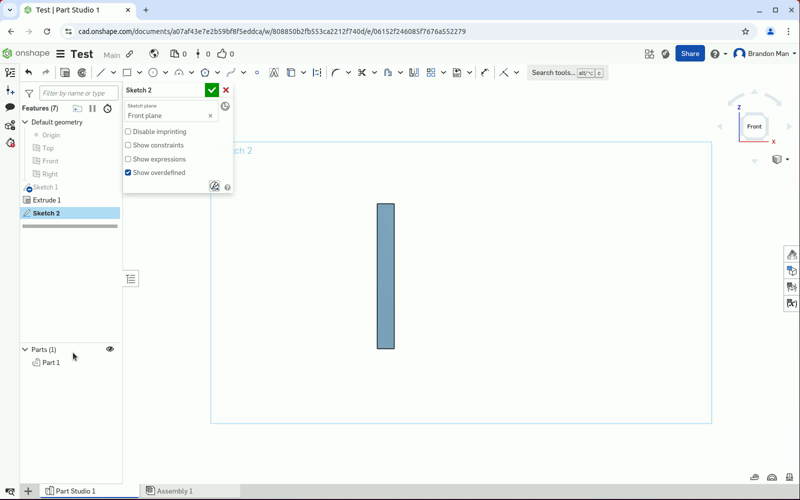
key(y)
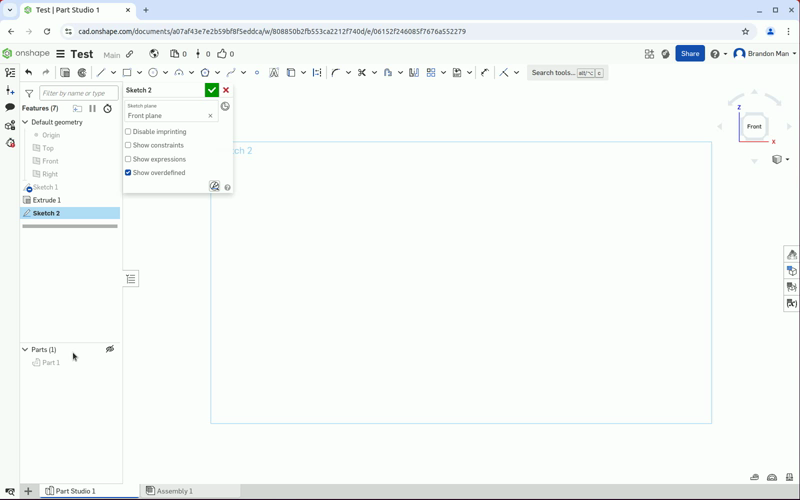
key(l)
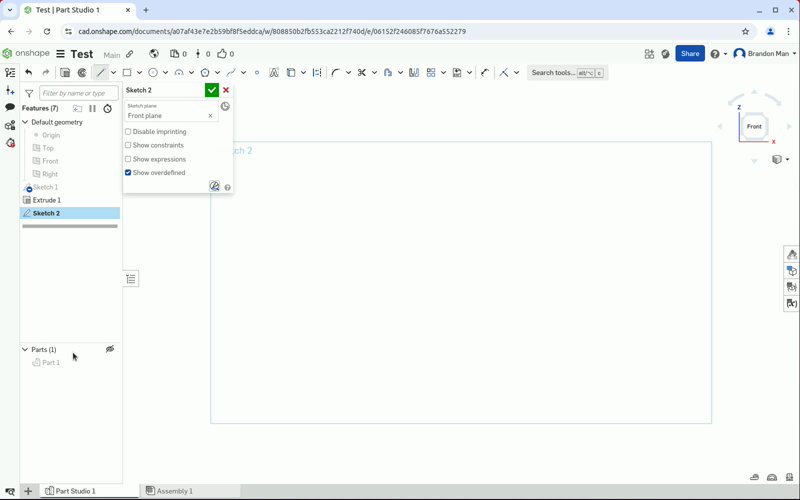
key_down(shift)
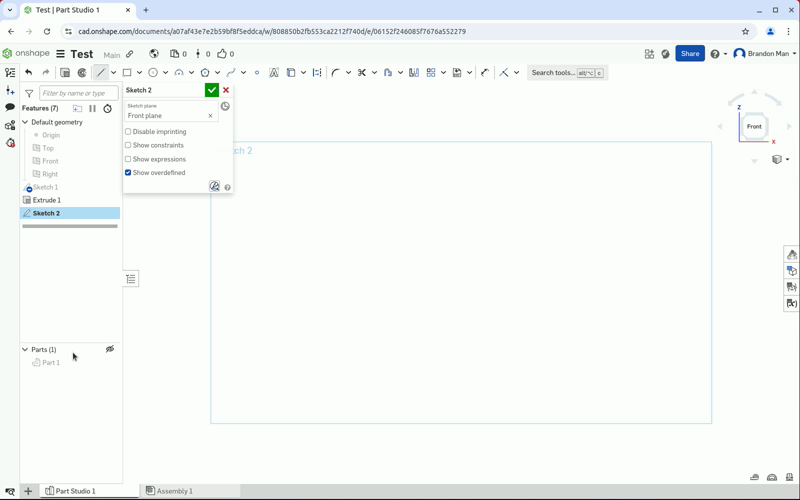
mouse_move(392, 252)
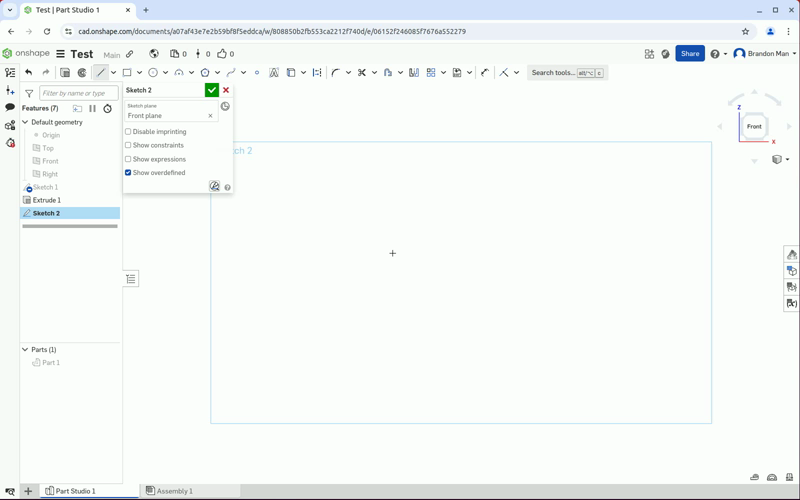
click(392, 252)
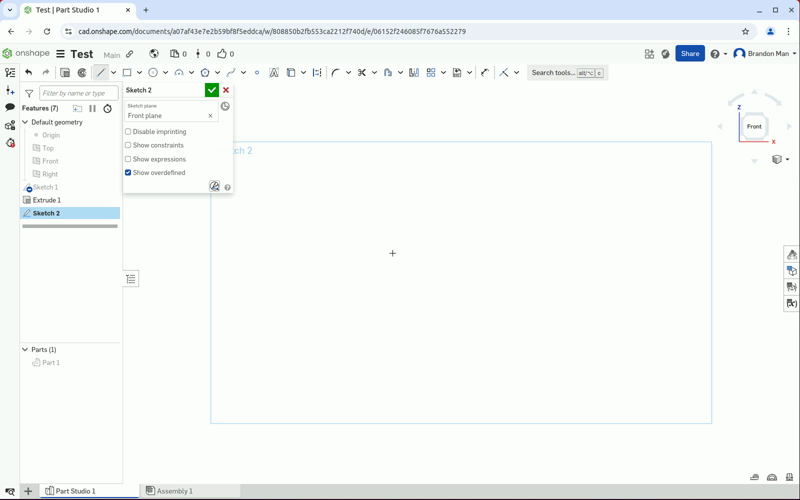
key_up(shift)
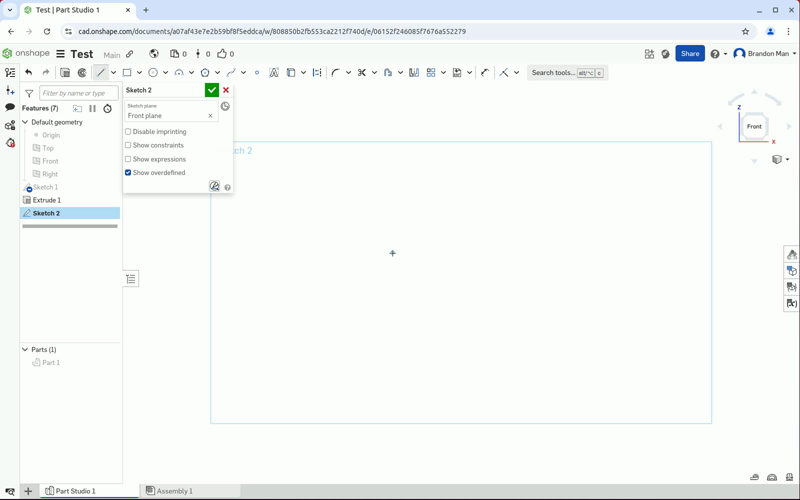
key_down(shift)
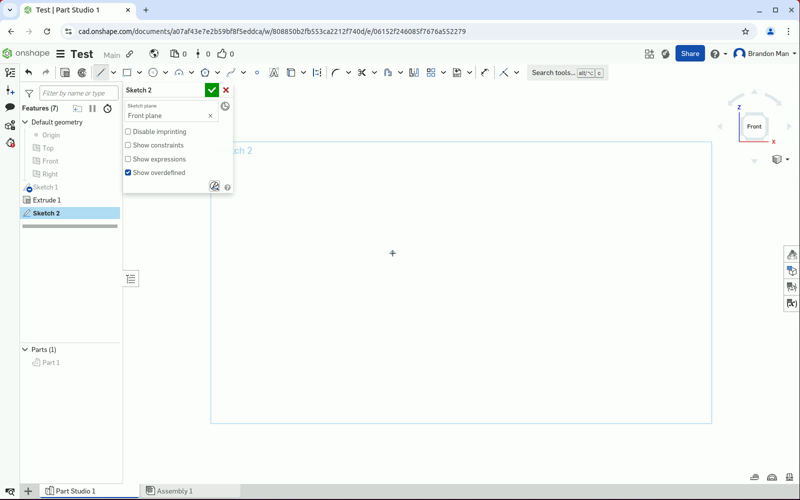
mouse_move(492, 252)
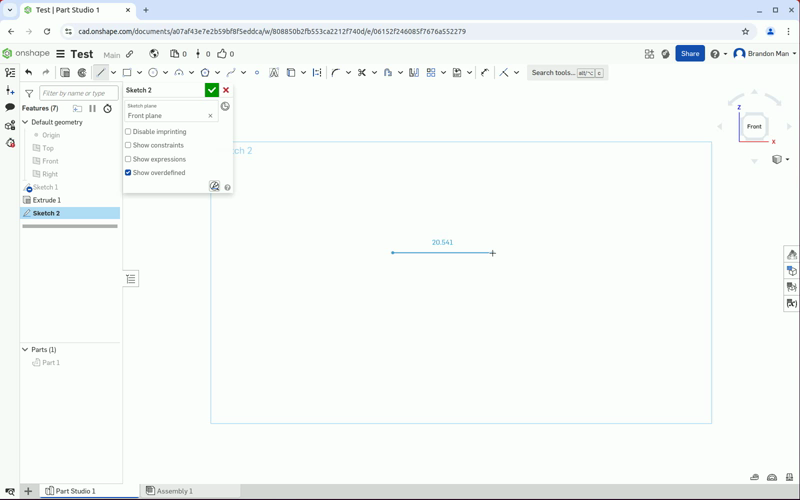
click(492, 252)
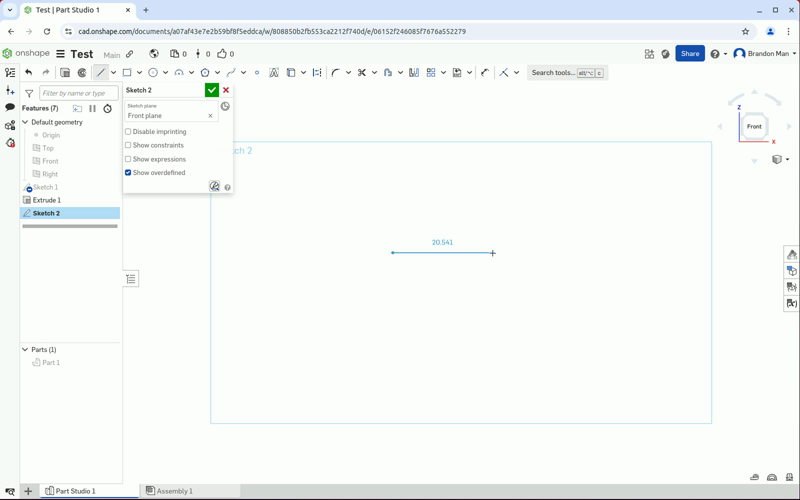
key_up(shift)
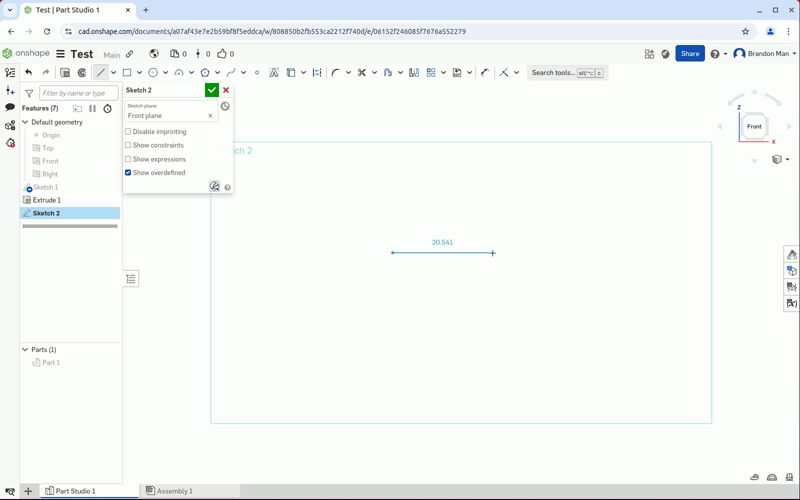
key_down(shift)
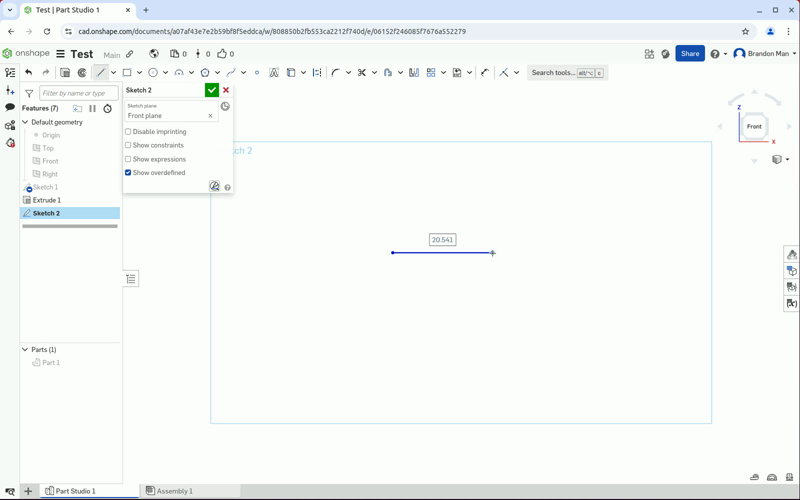
mouse_move(522, 252)
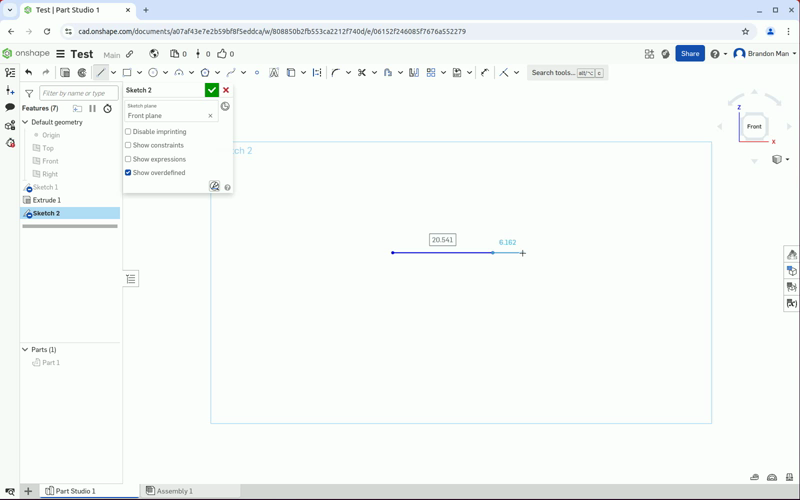
mouse_move(492, 236)
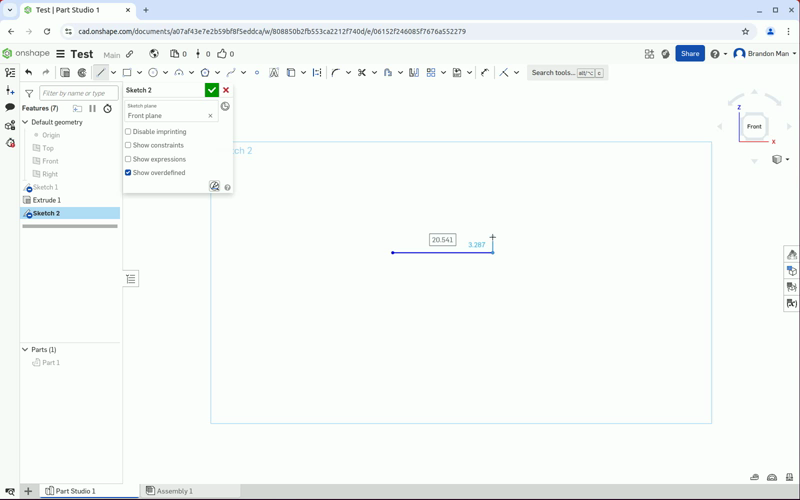
click(492, 236)
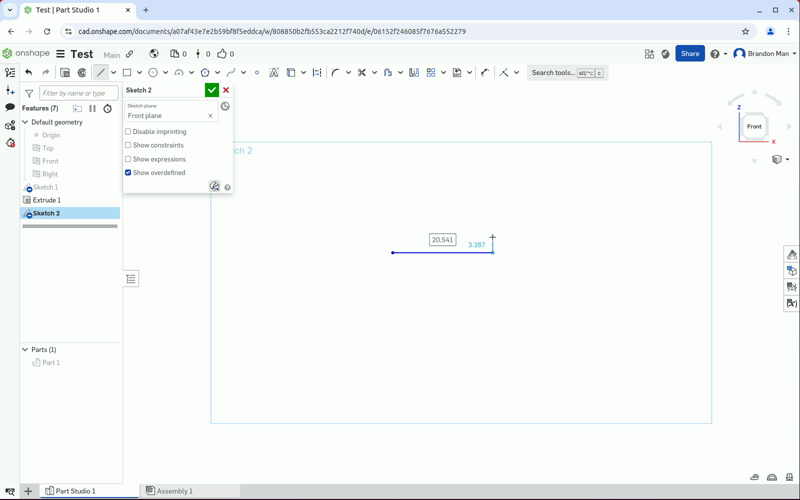
key_up(shift)
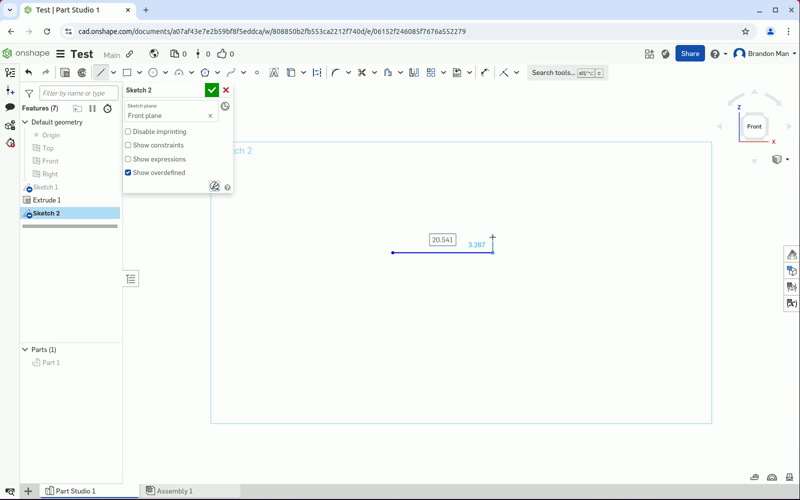
key_down(shift)
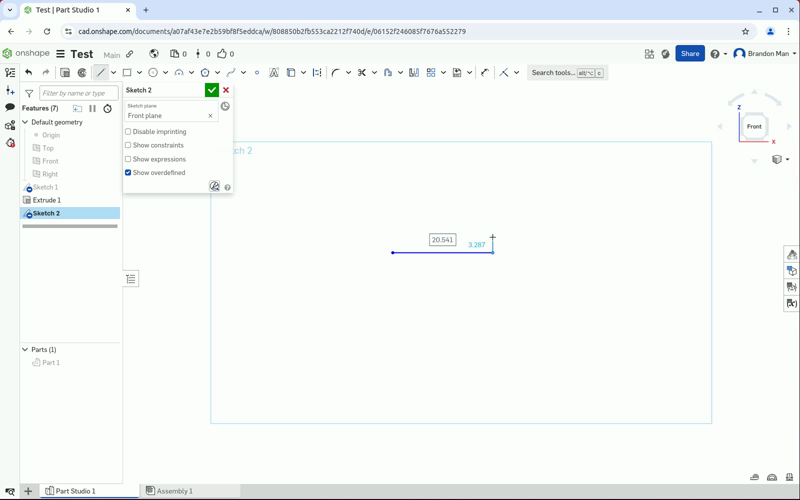
mouse_move(392, 236)
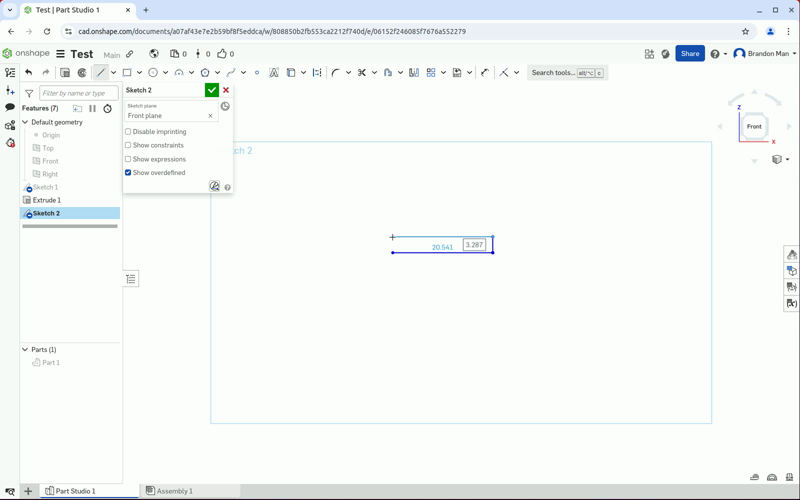
click(392, 236)
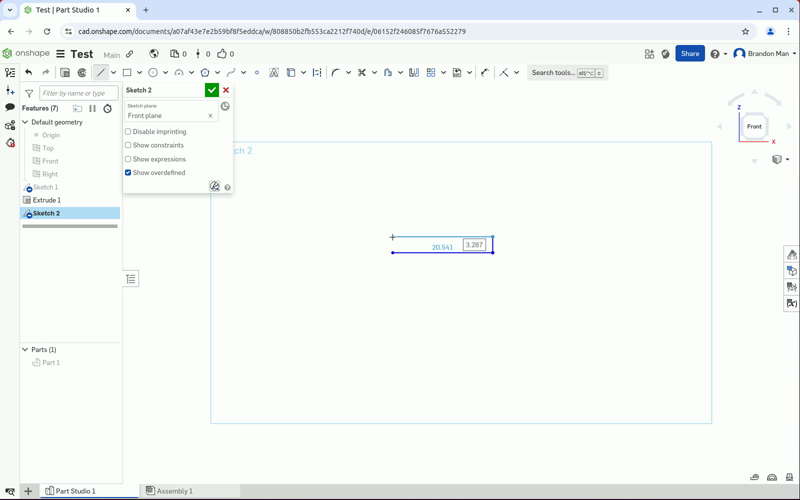
key_up(shift)
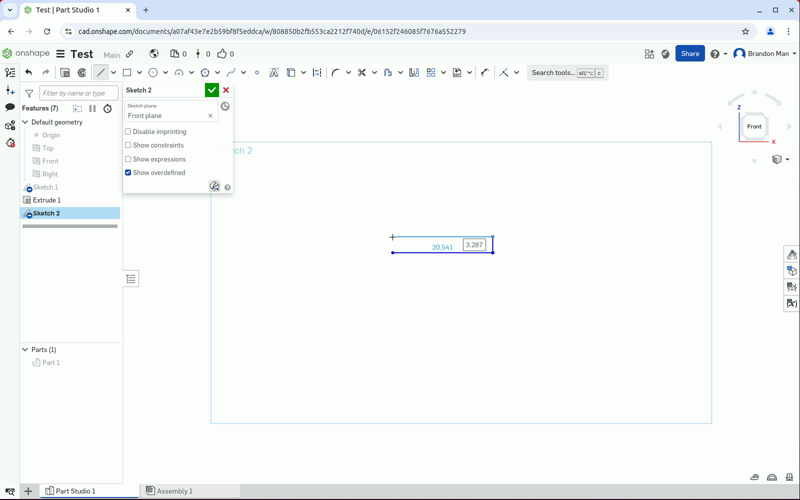
mouse_move(422, 236)
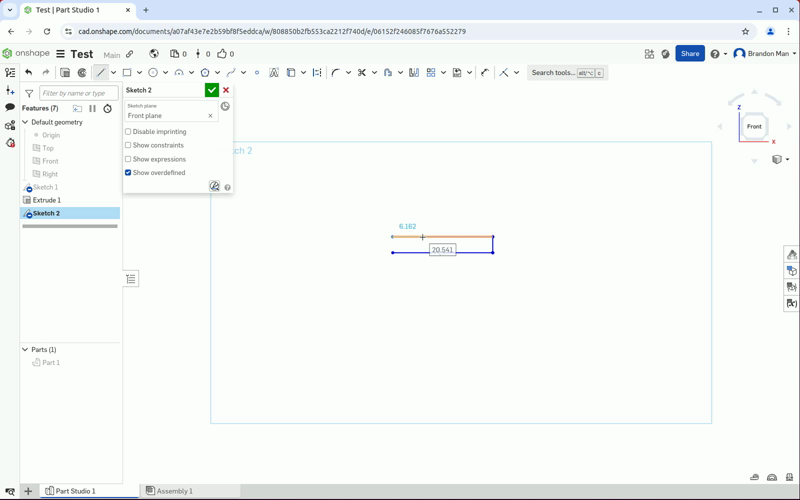
key_down(shift)
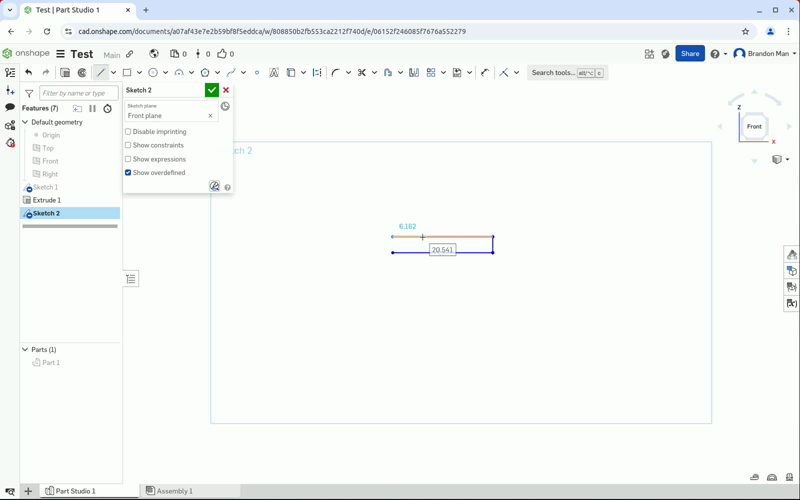
mouse_move(392, 252)
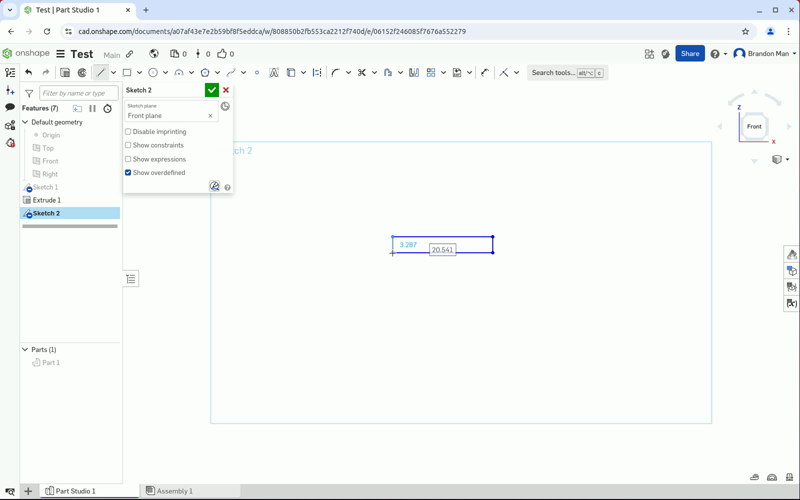
key_up(shift)
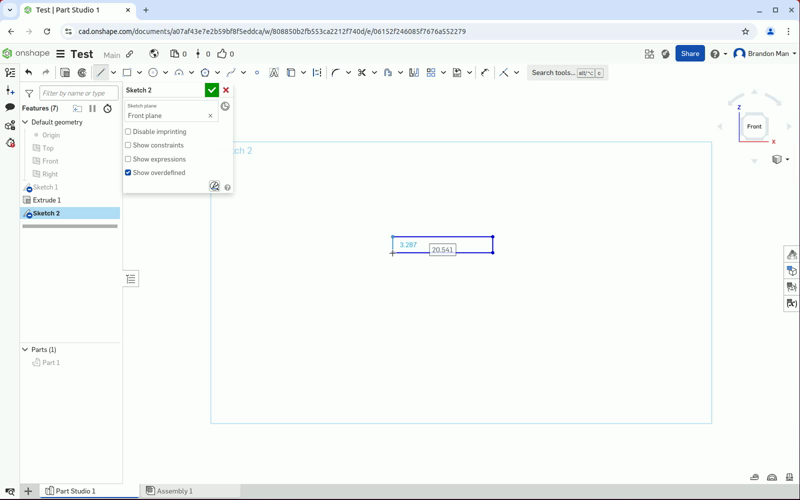
click(392, 252)
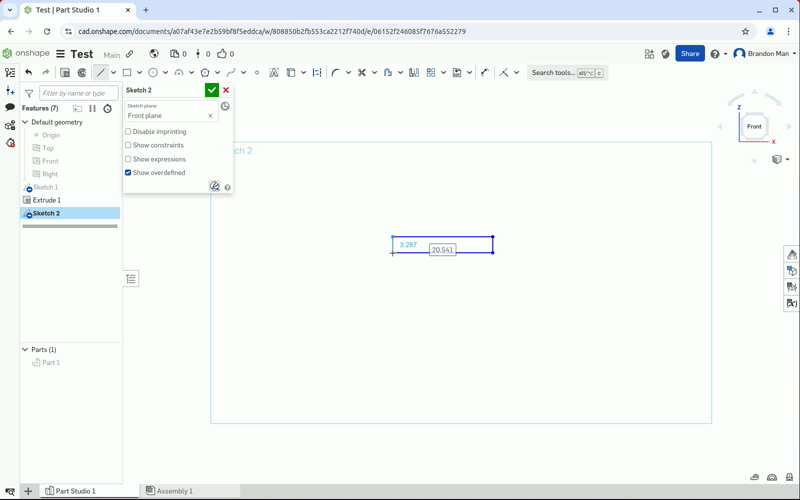
key(esc)
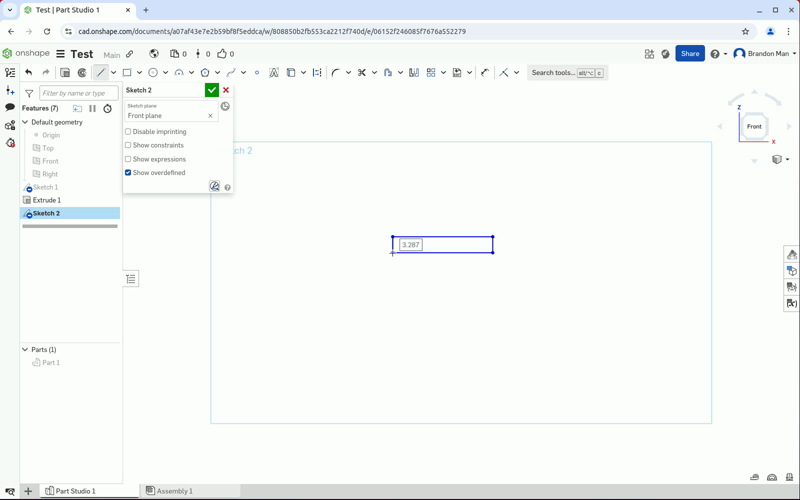
mouse_move(485, 240)
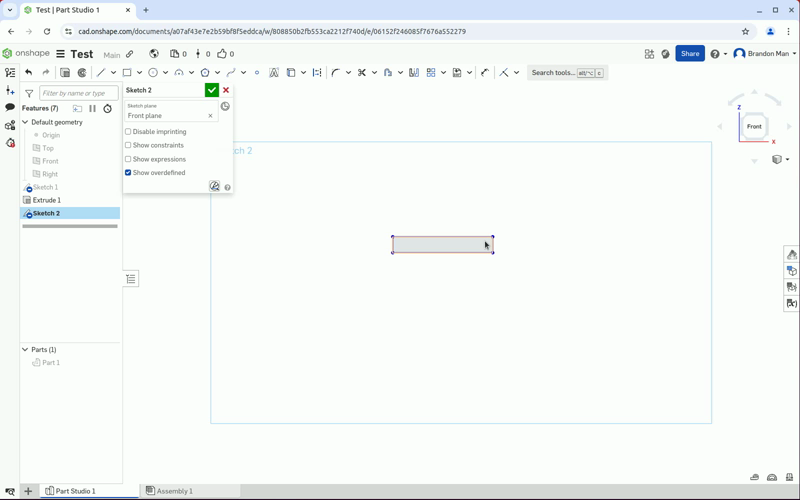
scroll(6)
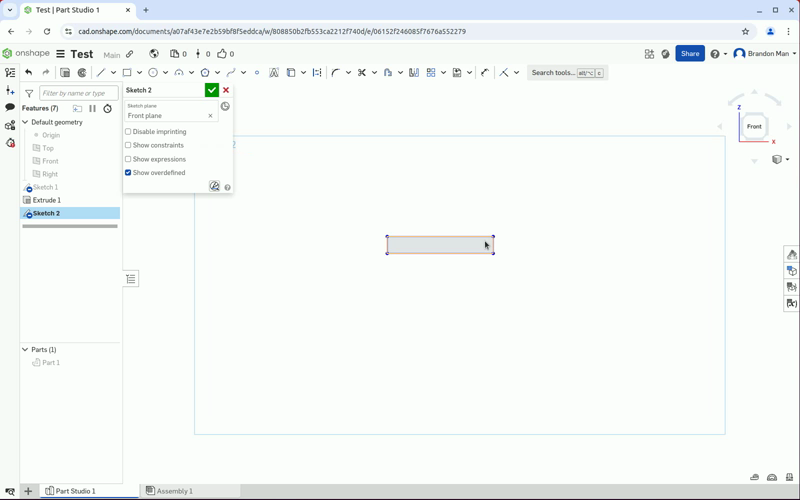
scroll(6)
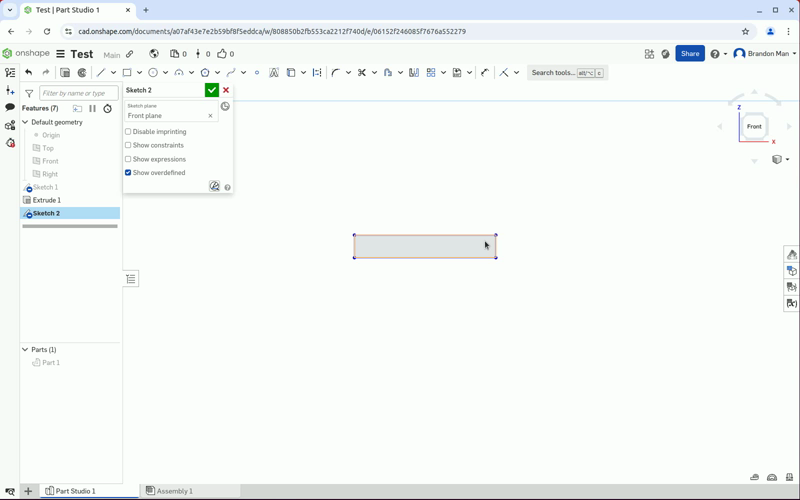
scroll(6)
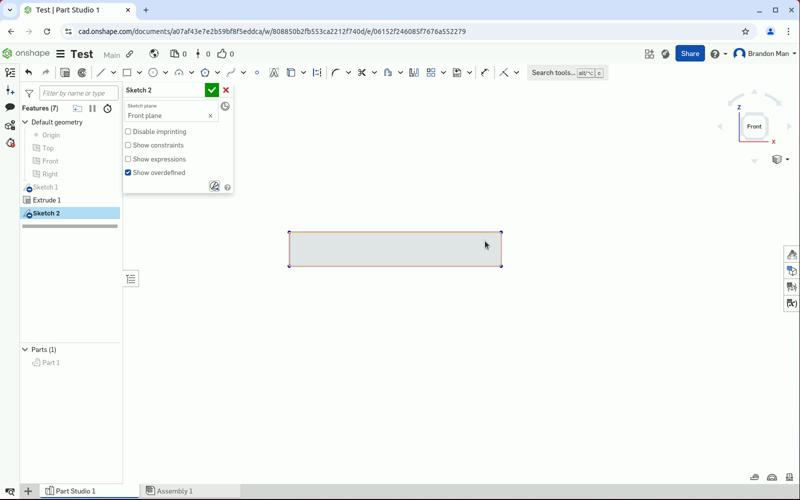
scroll(6)
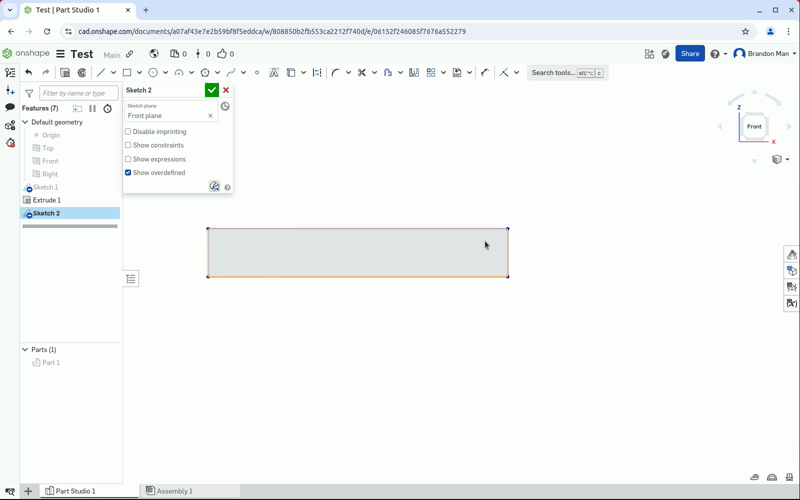
scroll(6)
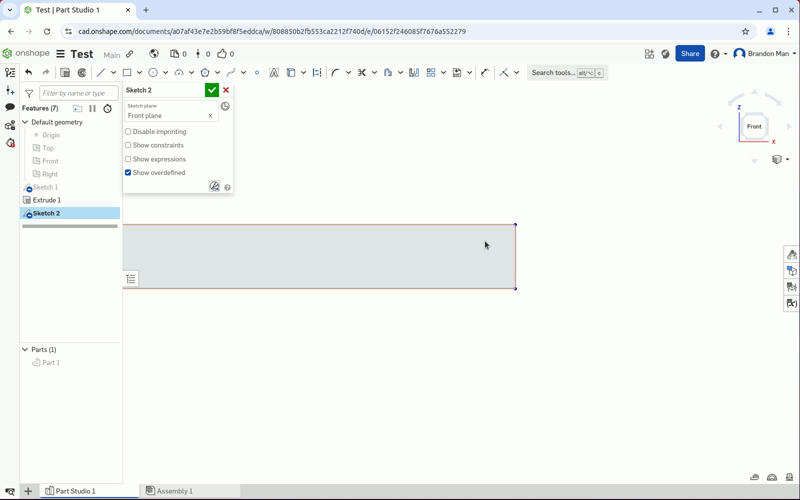
scroll(6)
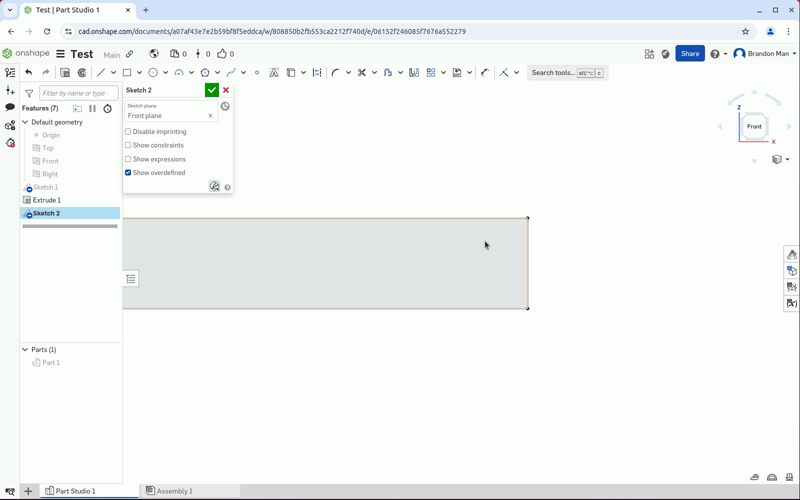
scroll(6)
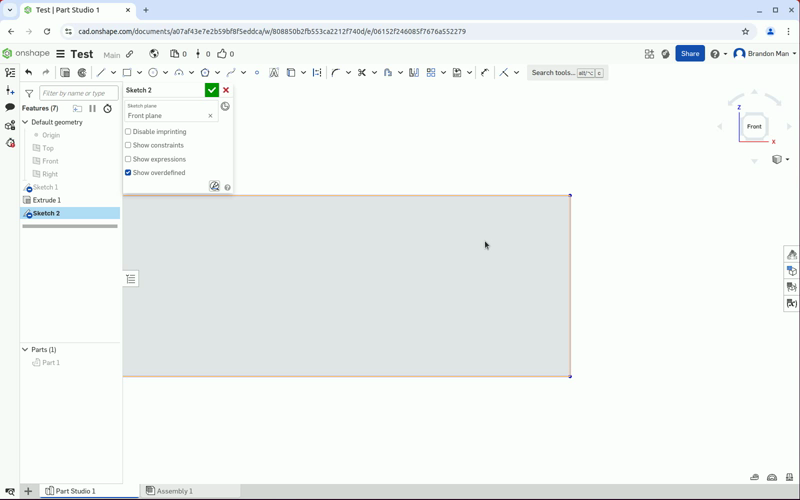
click(485, 240)
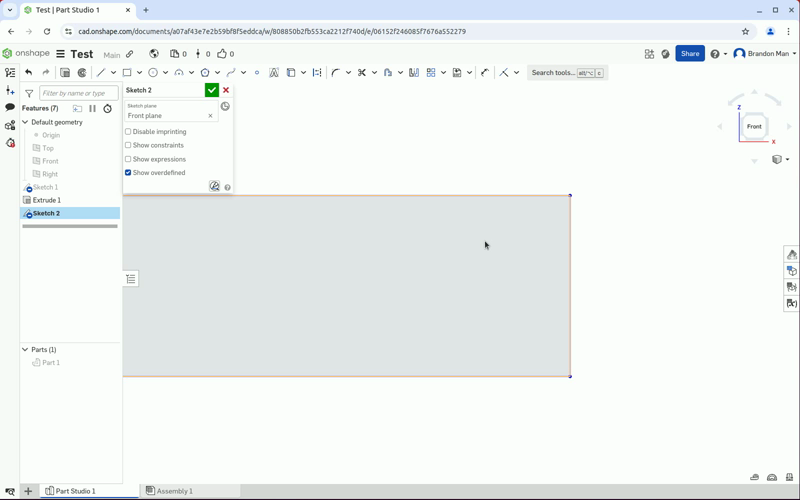
scroll(-6)
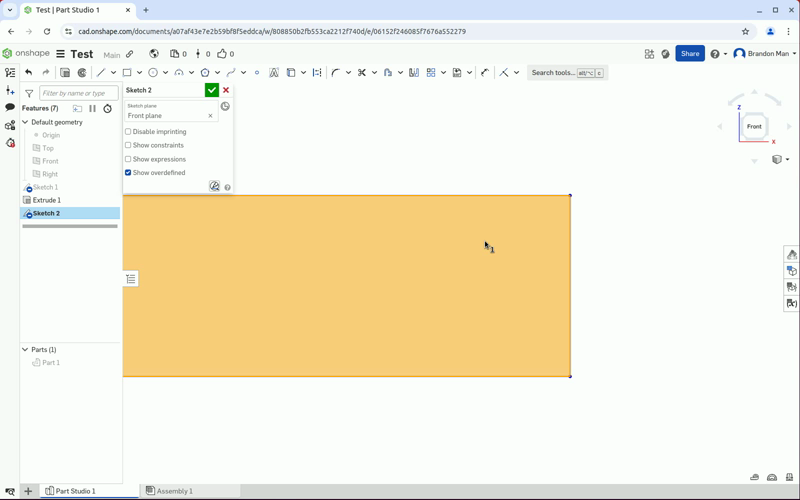
scroll(-6)
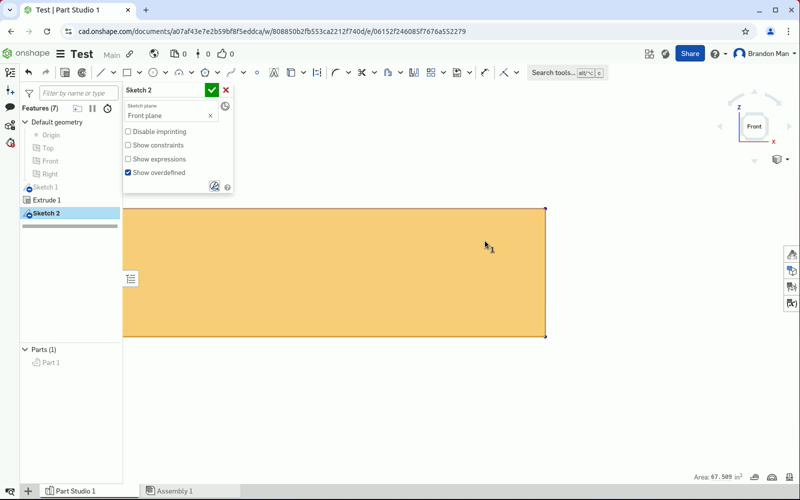
scroll(-6)
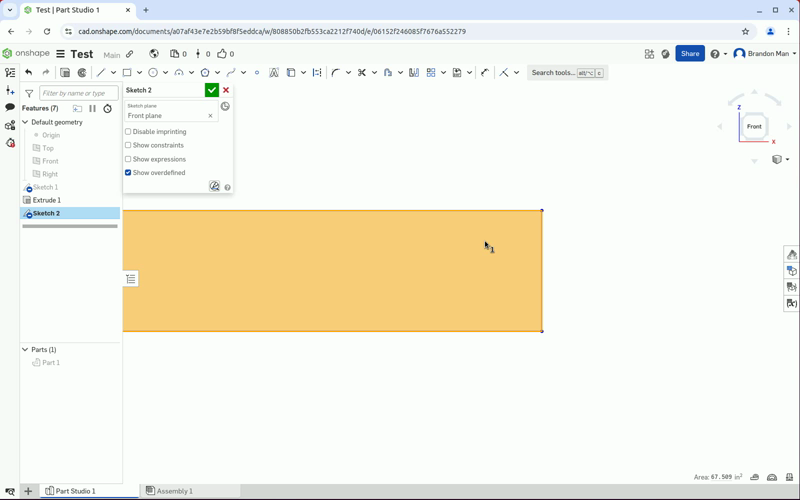
scroll(-6)
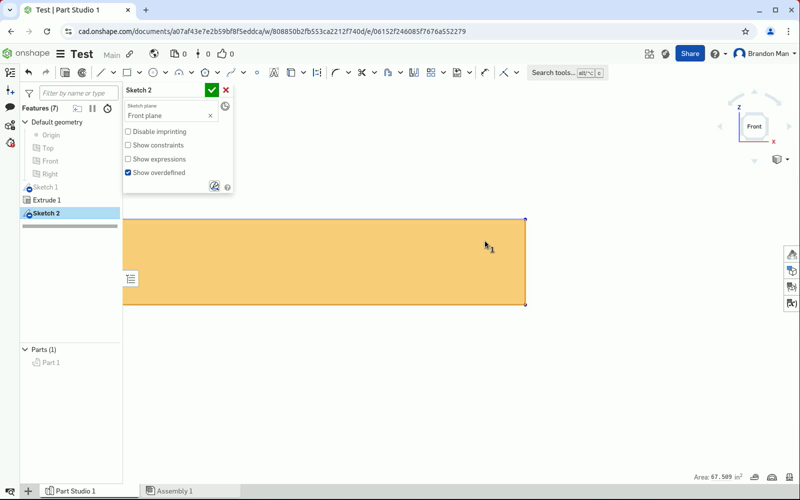
scroll(-6)
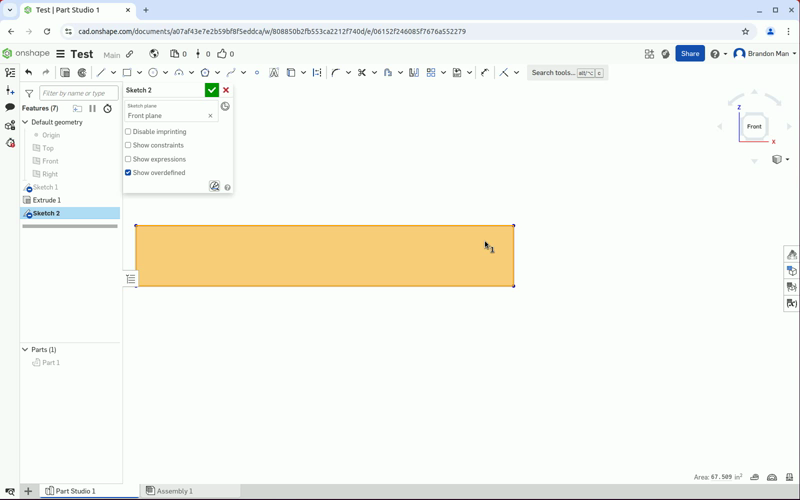
scroll(-6)
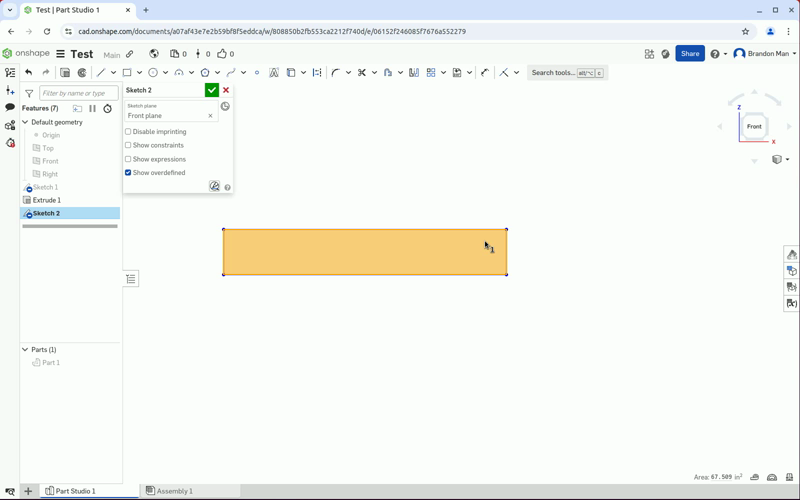
scroll(-6)
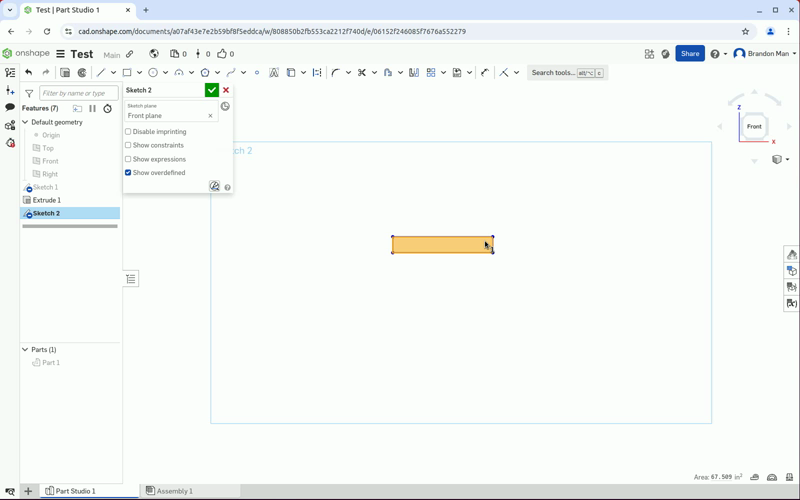
mouse_move(73, 352)
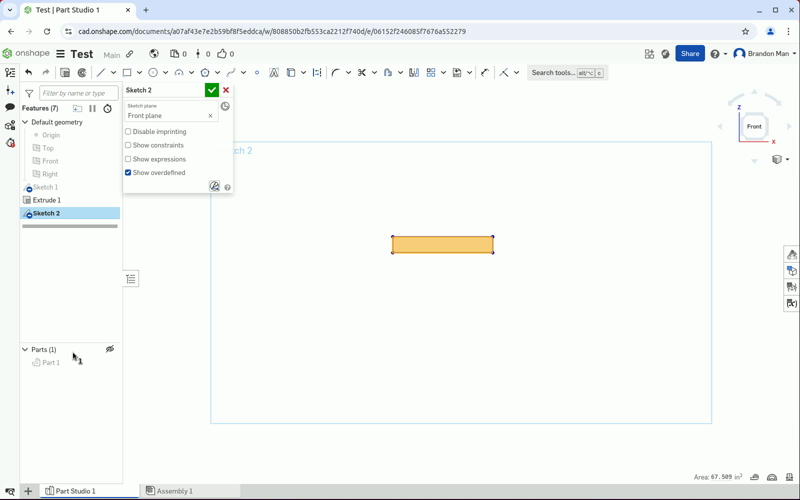
key(shift+y)
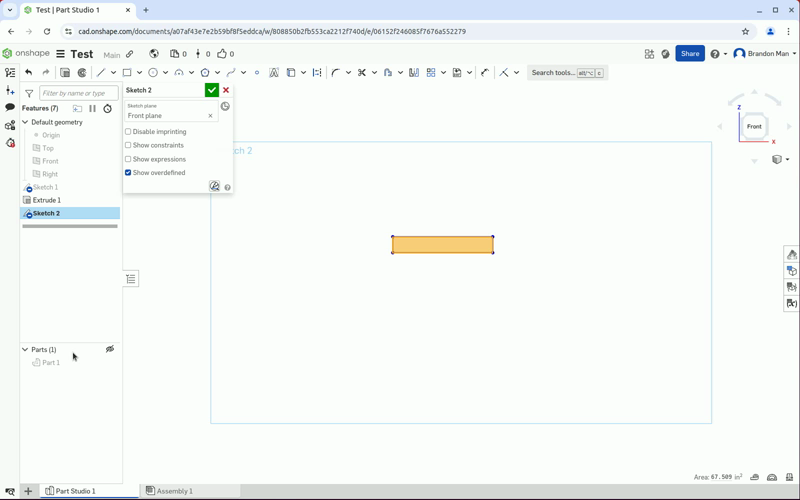
key(shift+e)
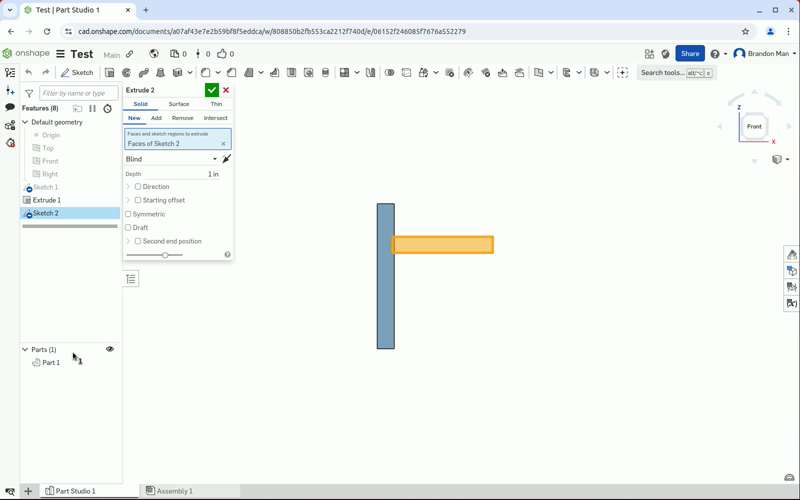
mouse_move(143, 106)
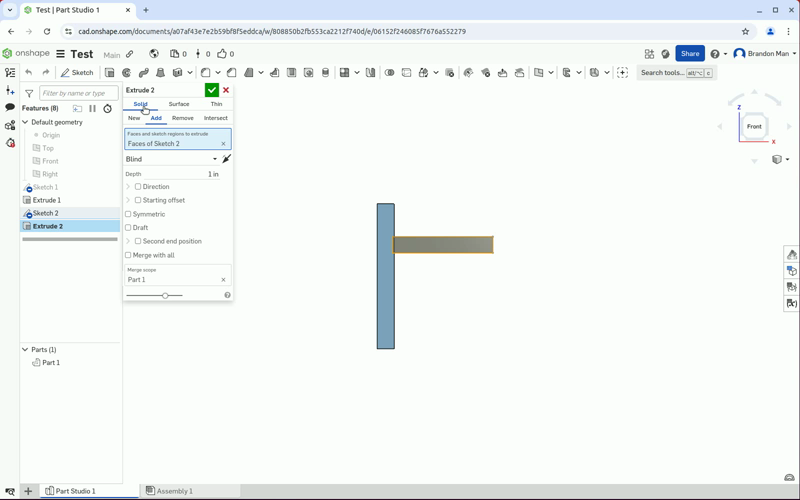
click(143, 106)
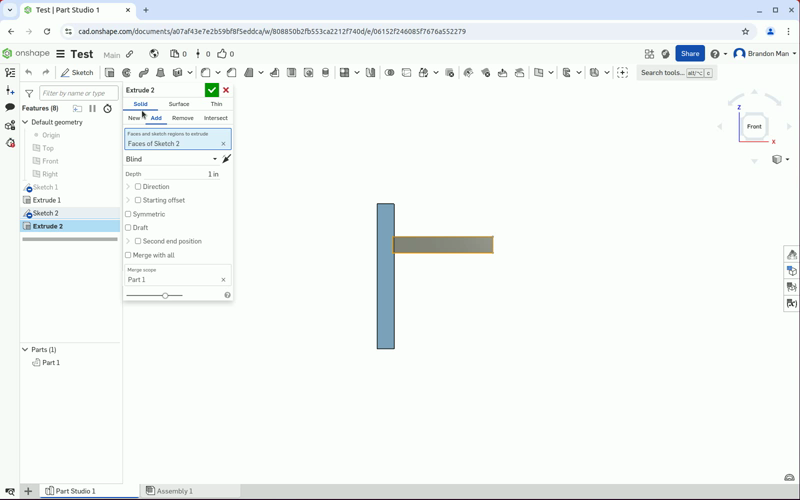
mouse_move(137, 120)
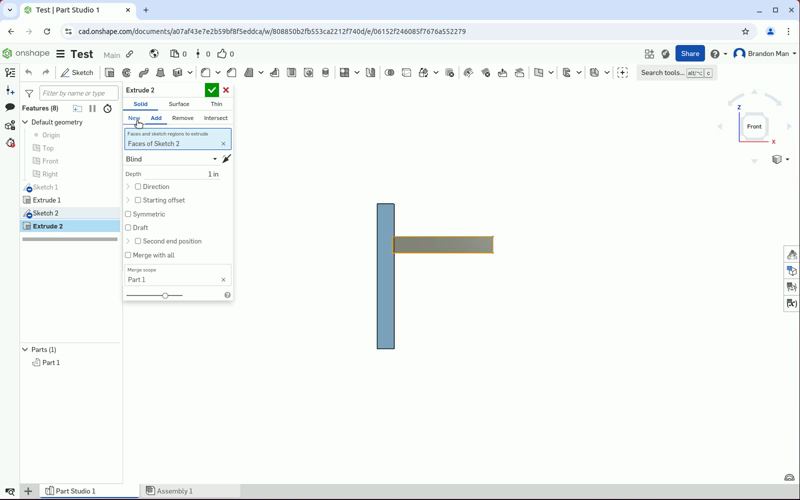
click(137, 120)
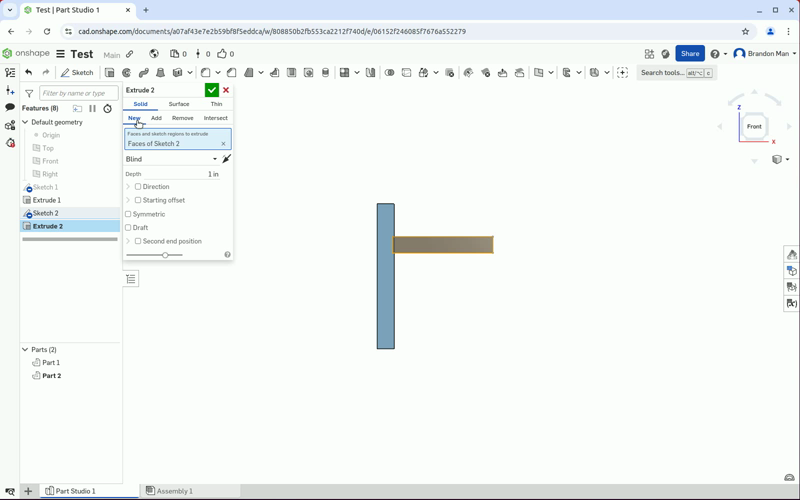
key(tab, 4)
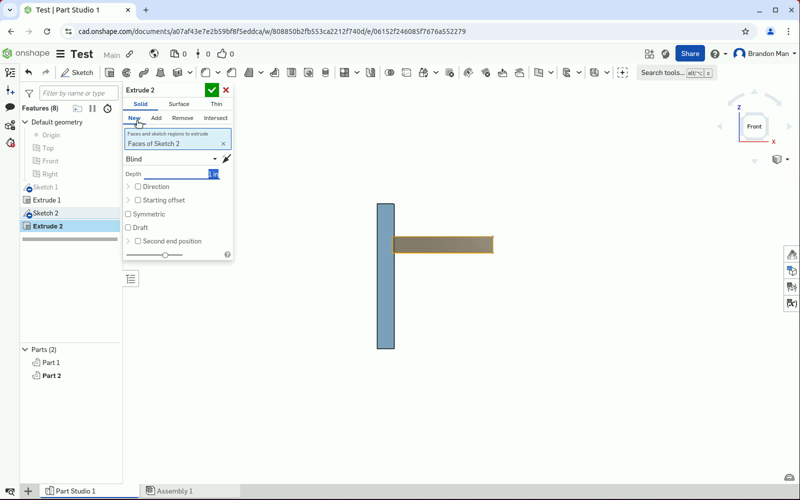
text(22.868)
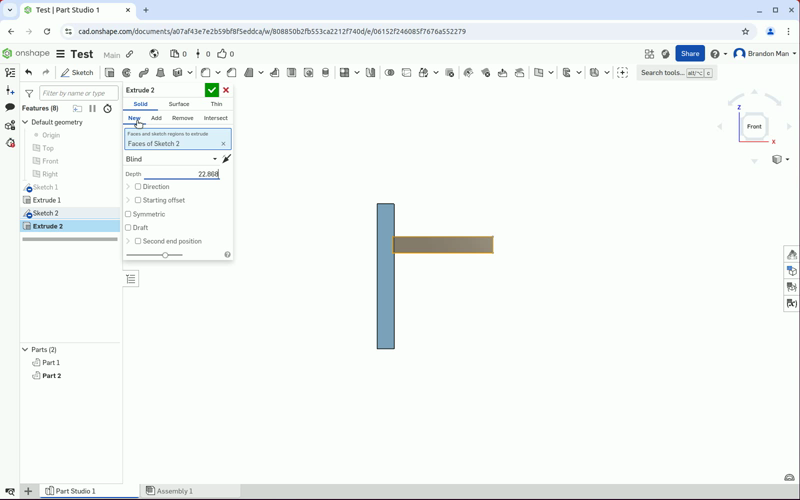
key(enter)
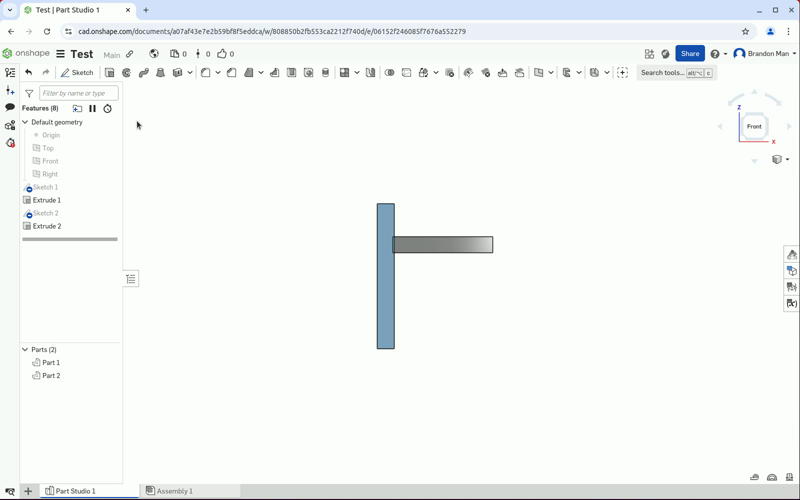
key(shift+h)
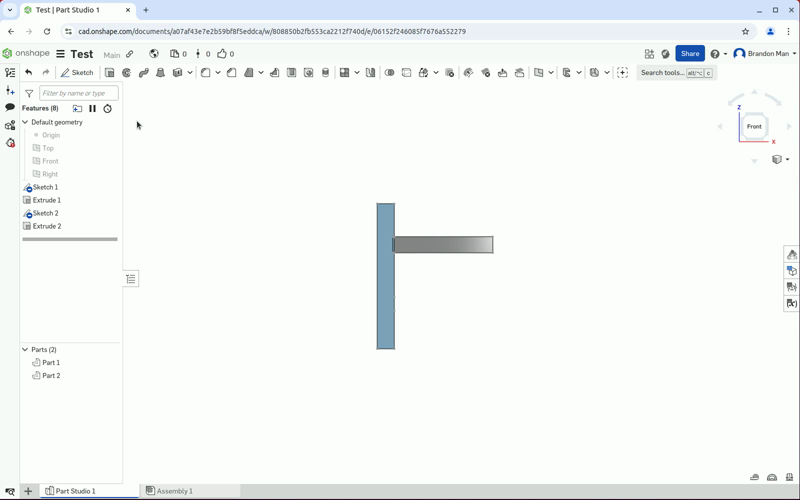
key(shift+h)
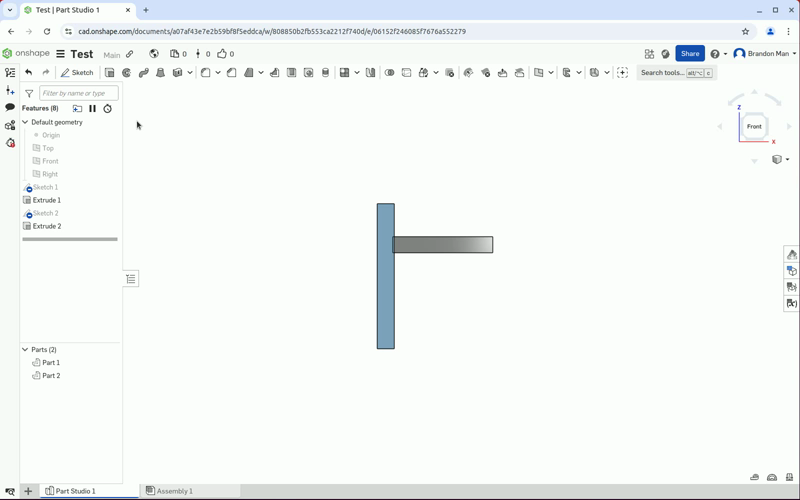
mouse_move(73, 189)
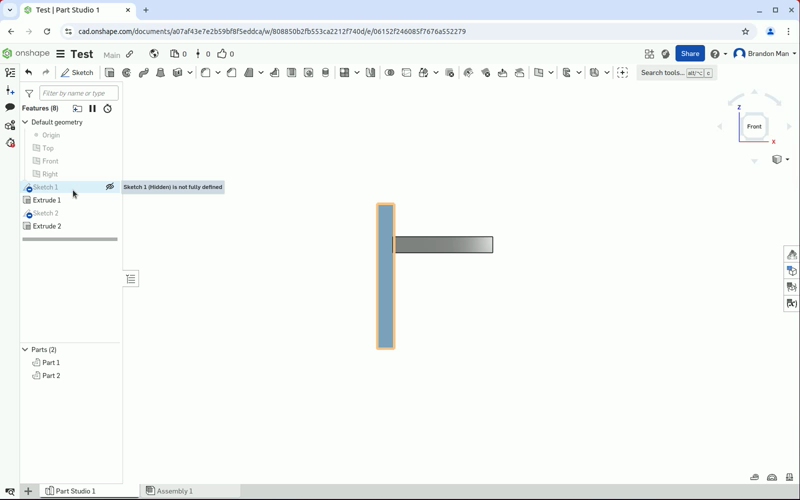
click(73, 189)
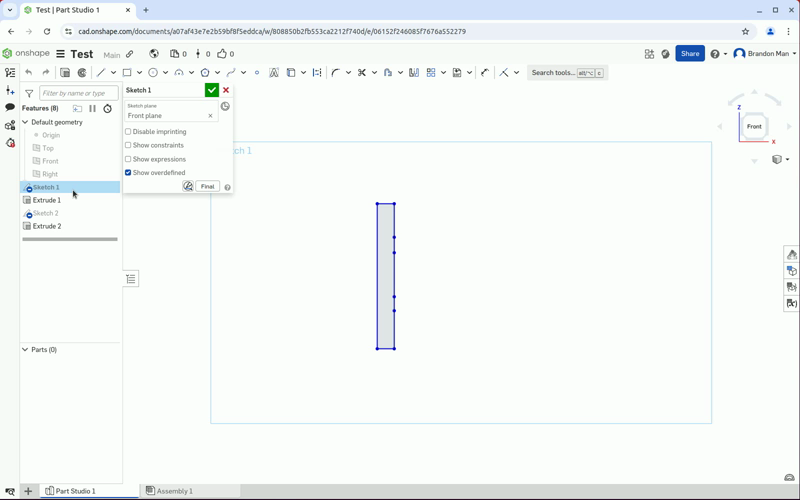
mouse_move(229, 92)
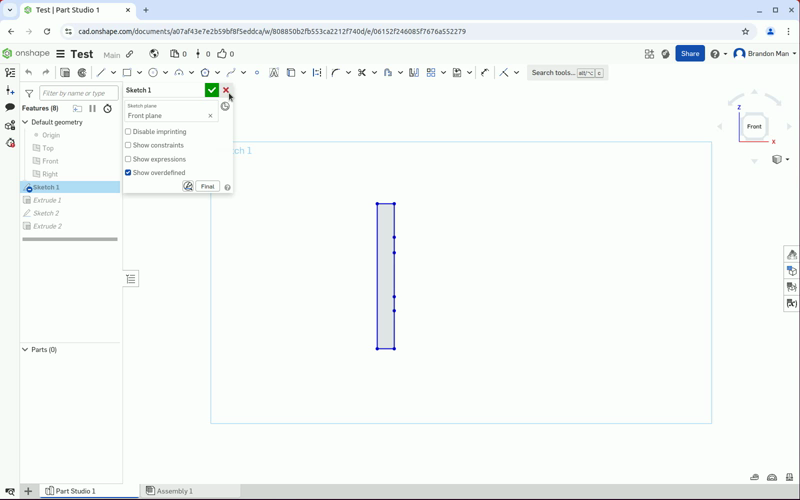
click(229, 92)
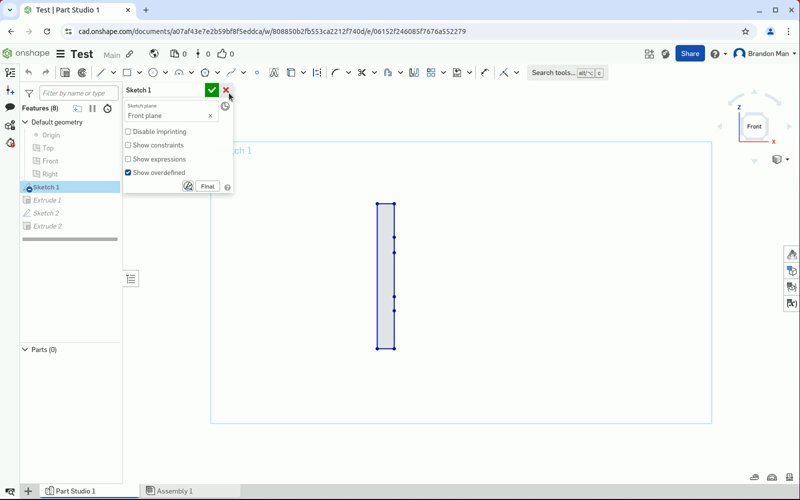
key(shift+s)
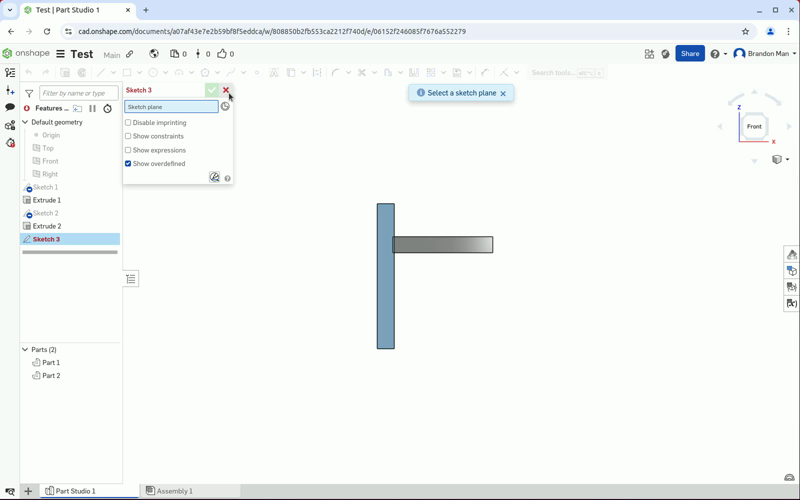
mouse_move(73, 163)
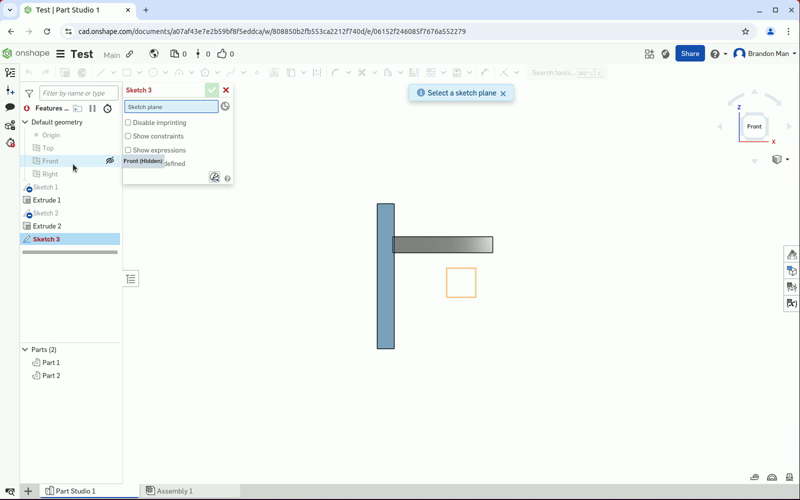
click(73, 163)
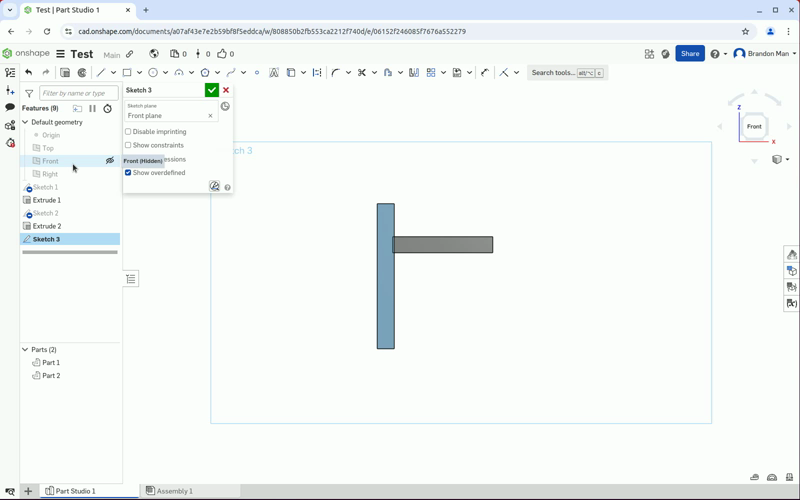
mouse_move(73, 352)
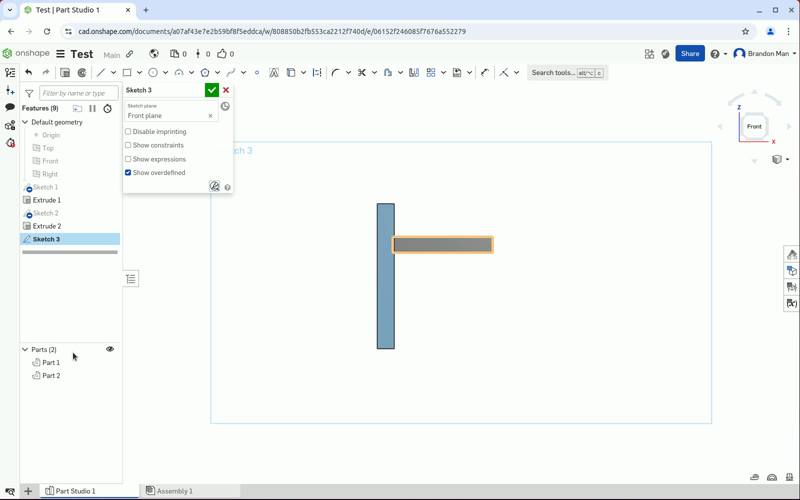
key(y)
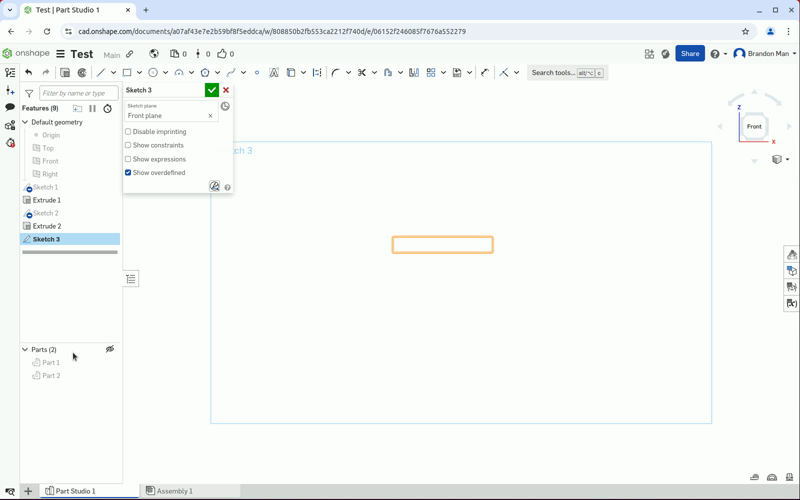
key(l)
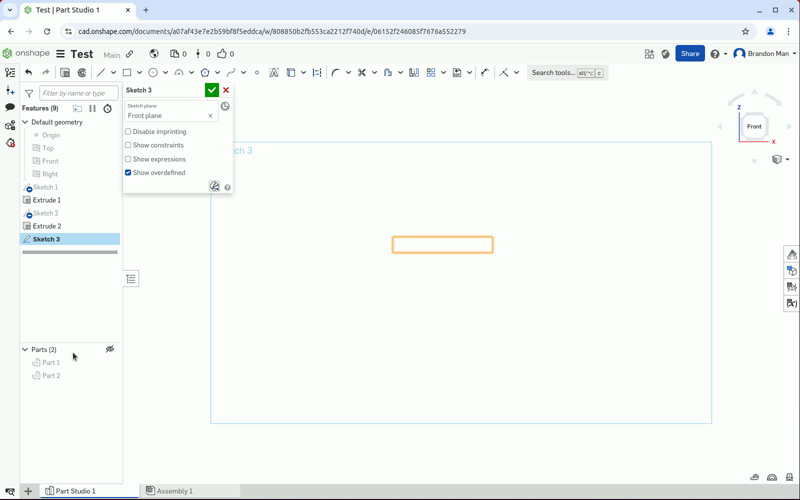
key_down(shift)
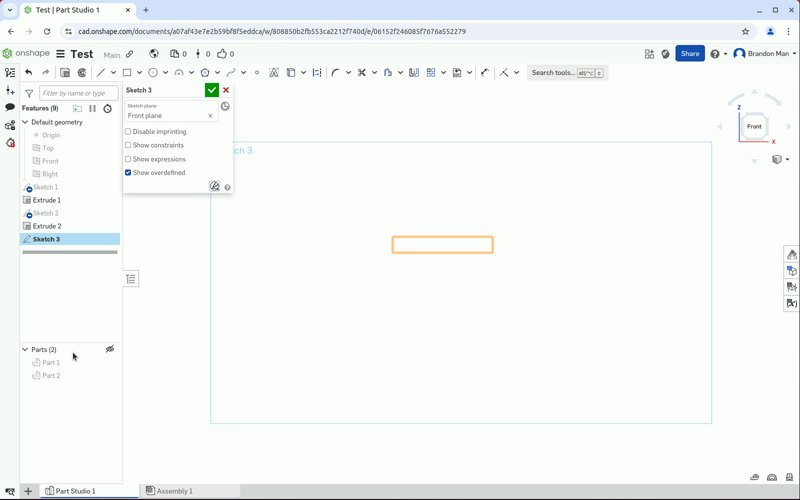
mouse_move(348, 363)
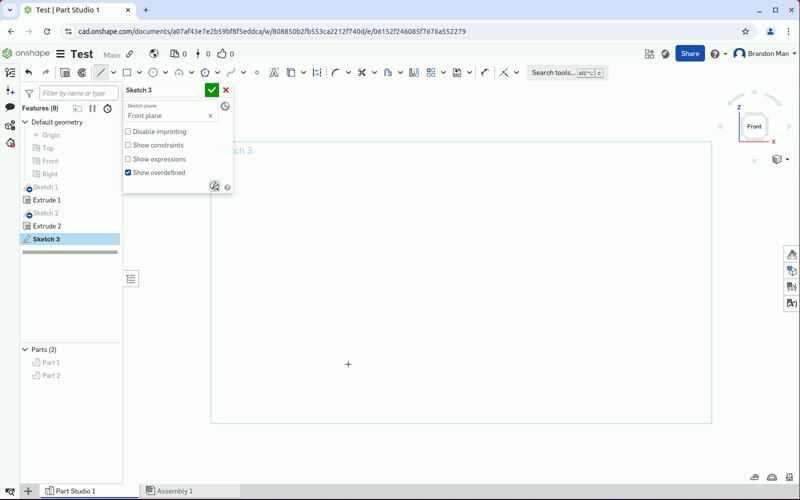
click(348, 363)
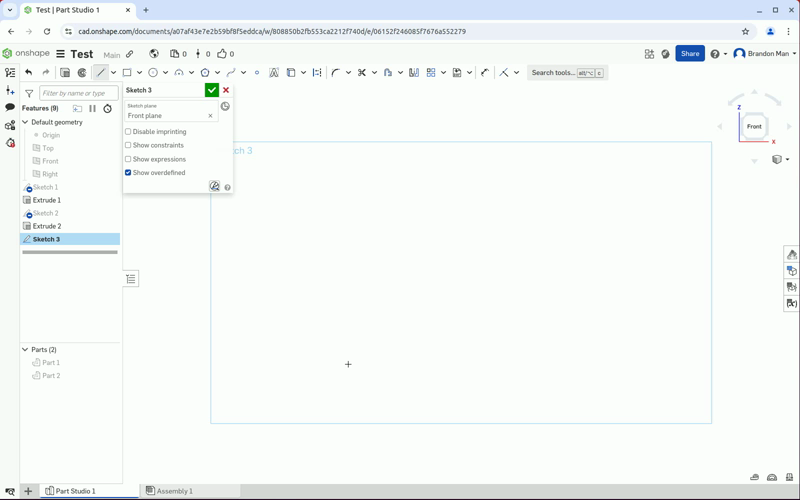
key_up(shift)
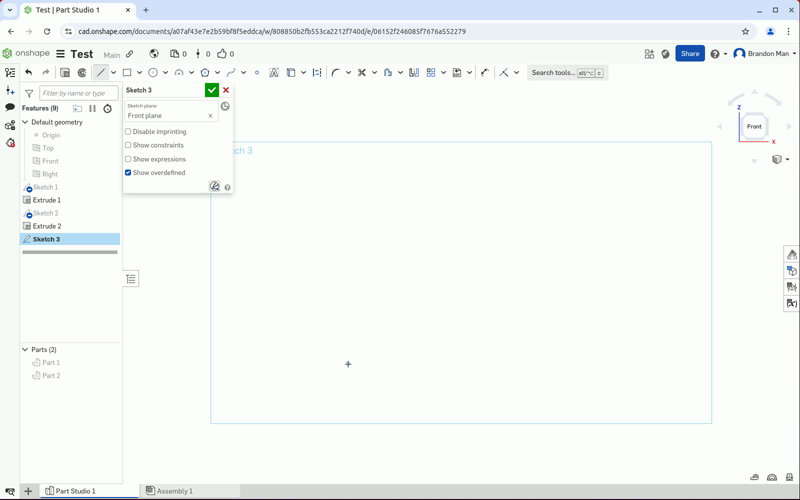
key_down(shift)
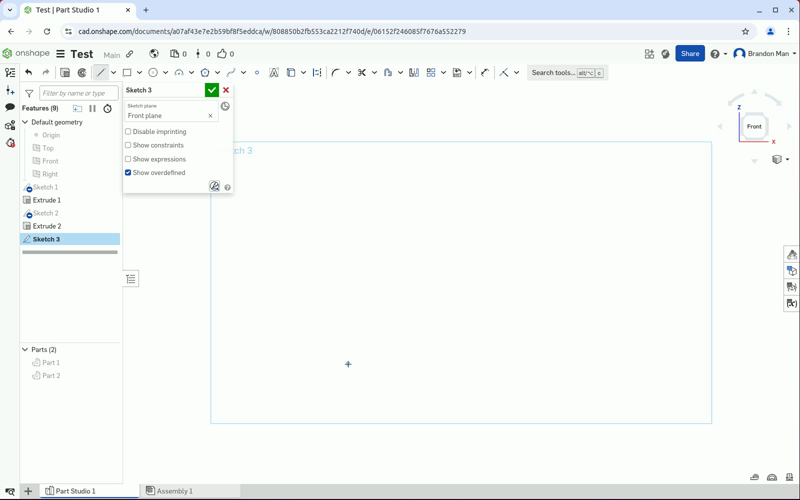
mouse_move(570, 363)
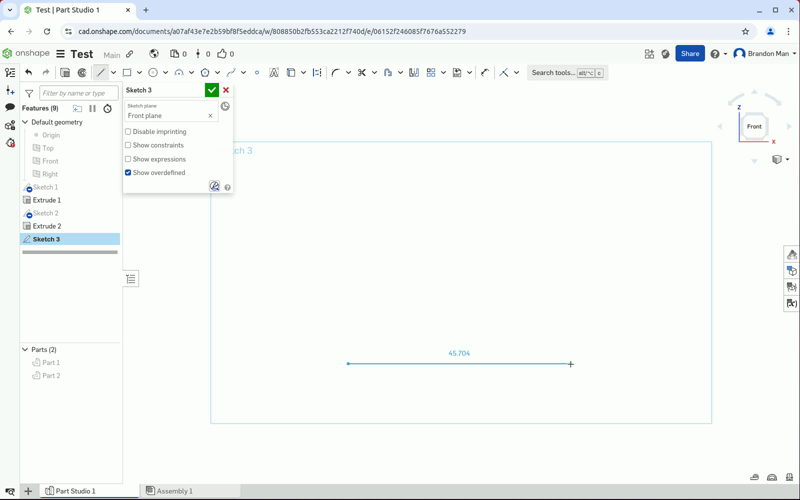
click(570, 363)
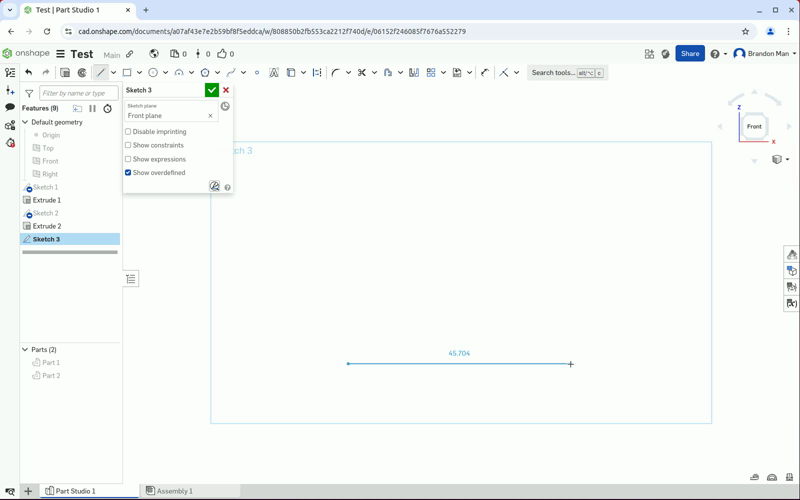
key_up(shift)
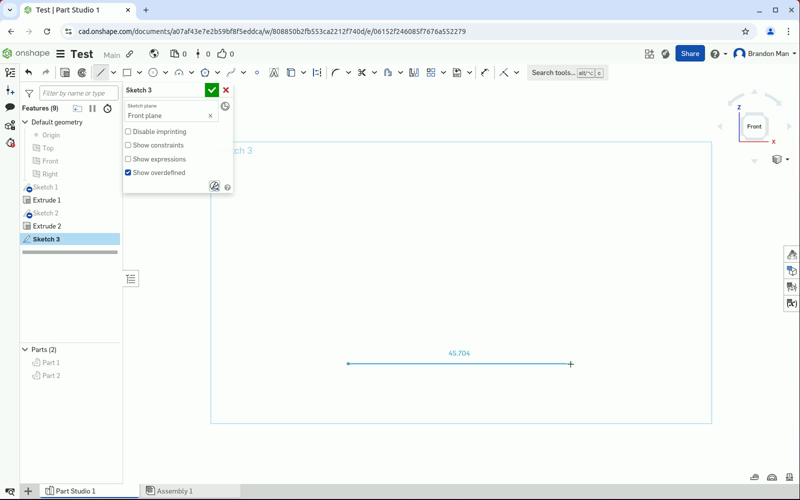
key_down(shift)
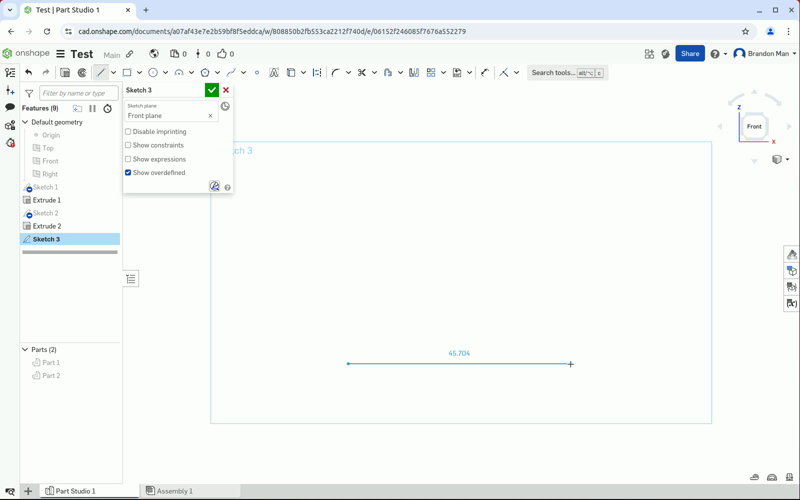
mouse_move(589, 363)
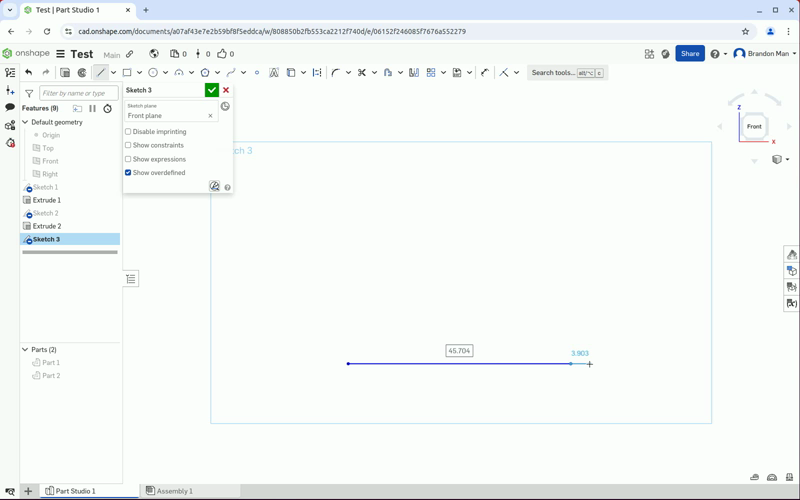
mouse_move(570, 349)
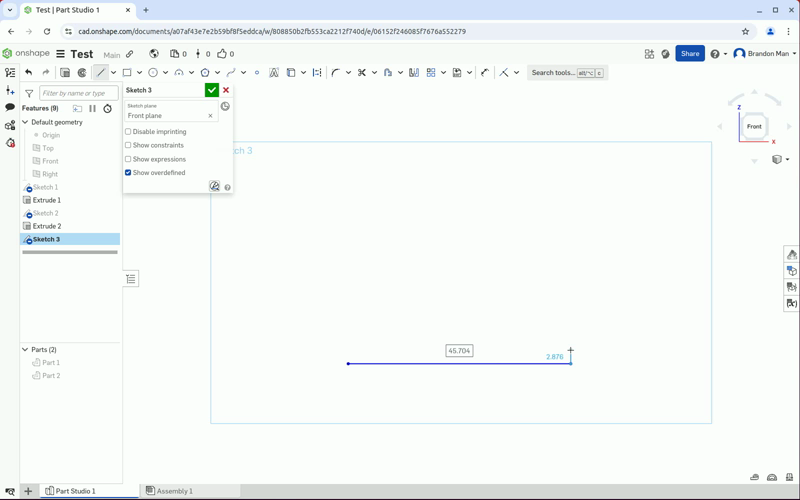
click(570, 349)
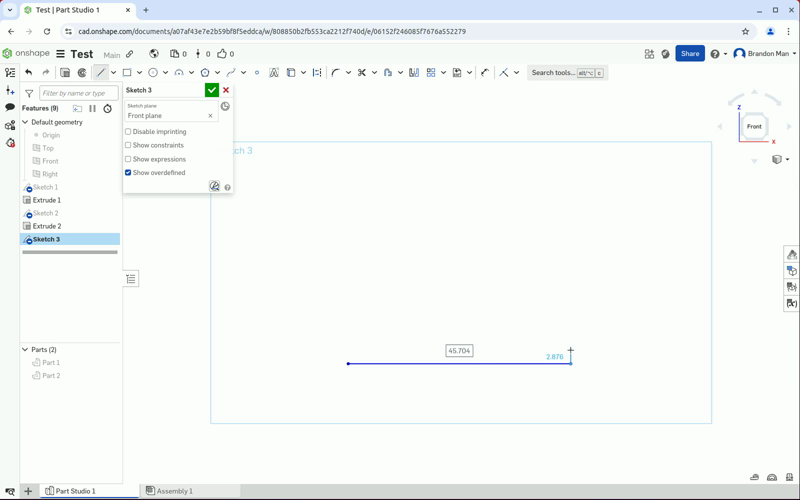
key_up(shift)
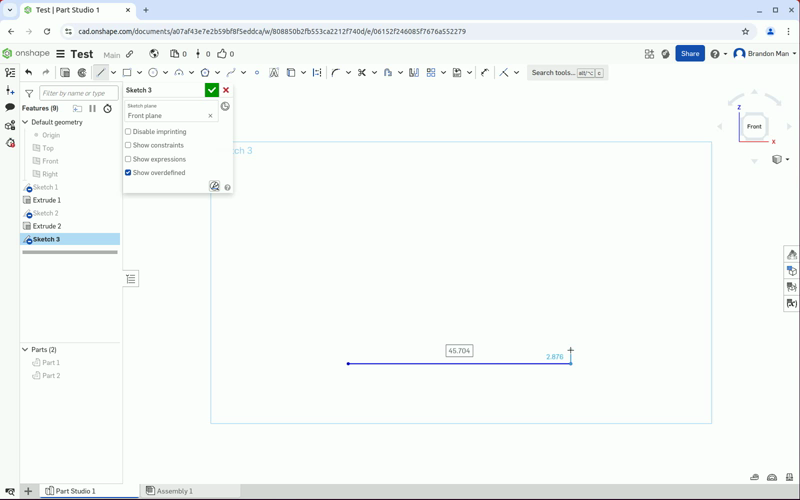
key_down(shift)
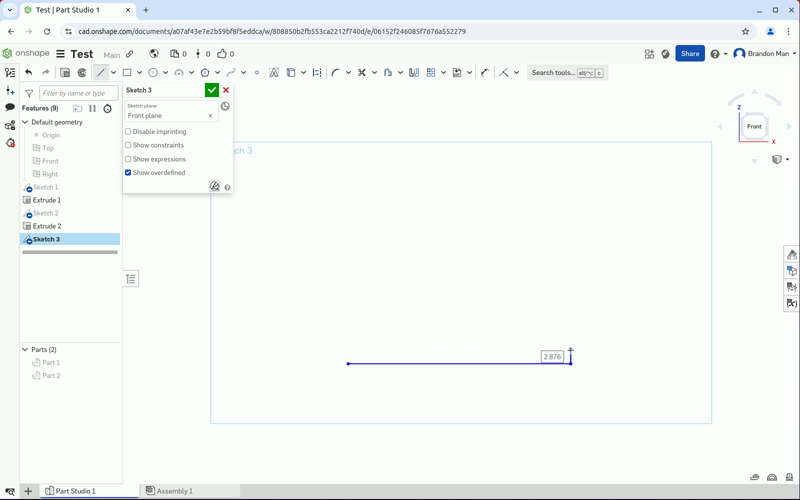
mouse_move(589, 349)
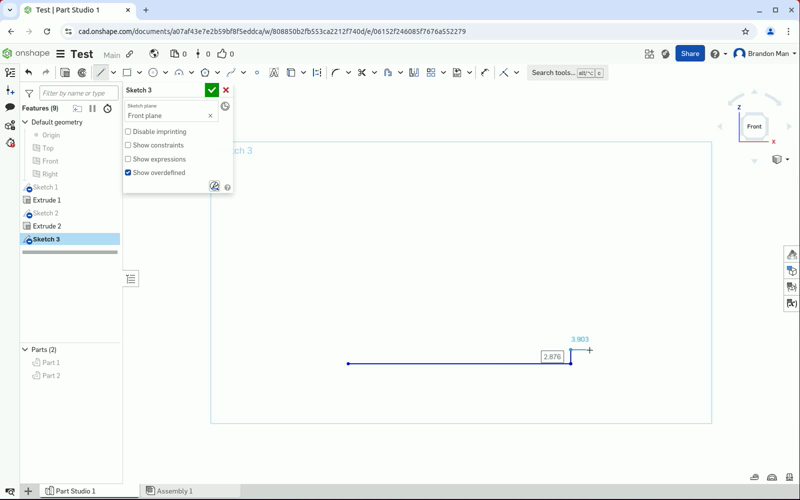
mouse_move(512, 349)
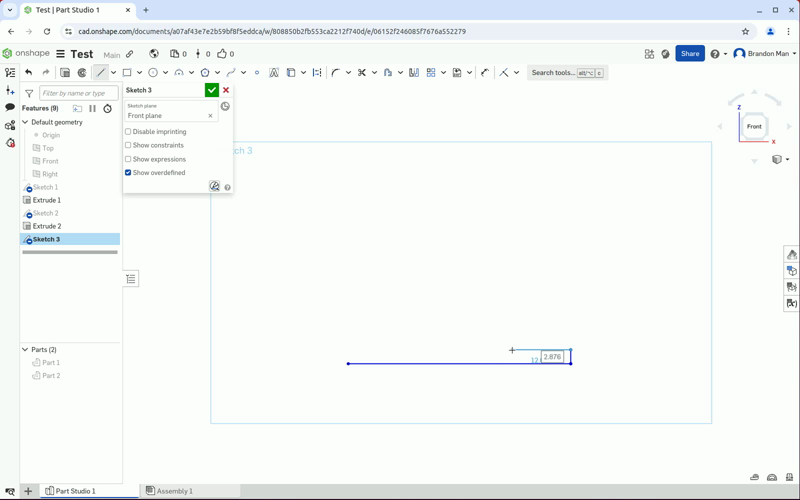
click(512, 349)
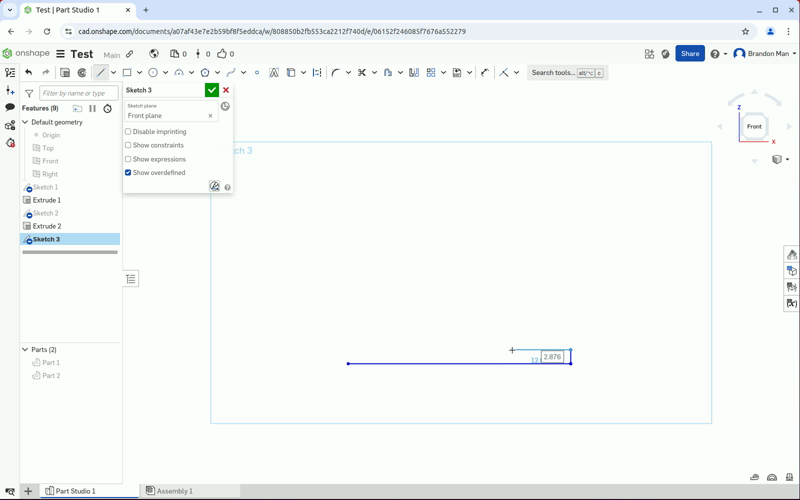
key_up(shift)
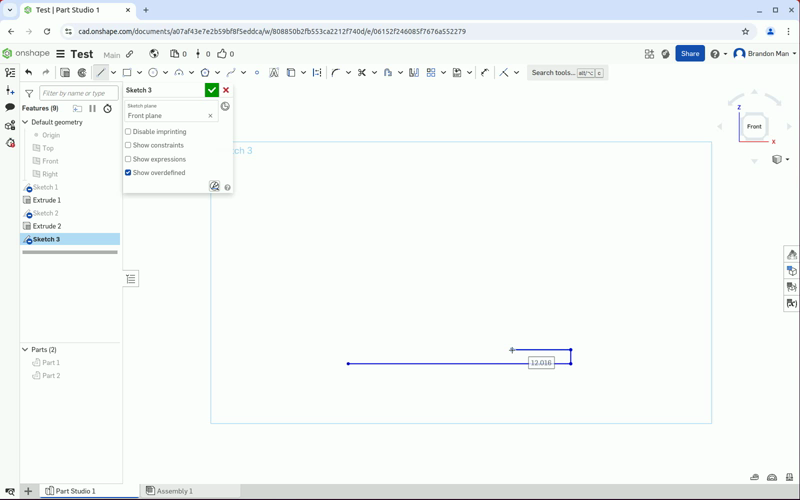
key_down(shift)
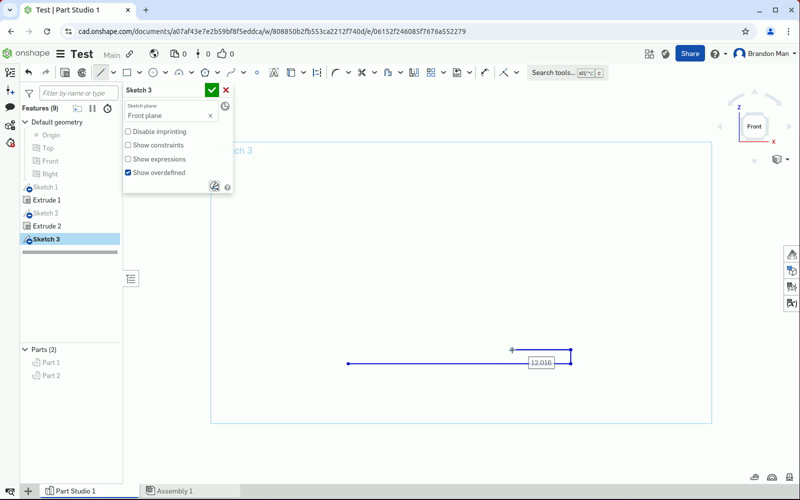
mouse_move(542, 349)
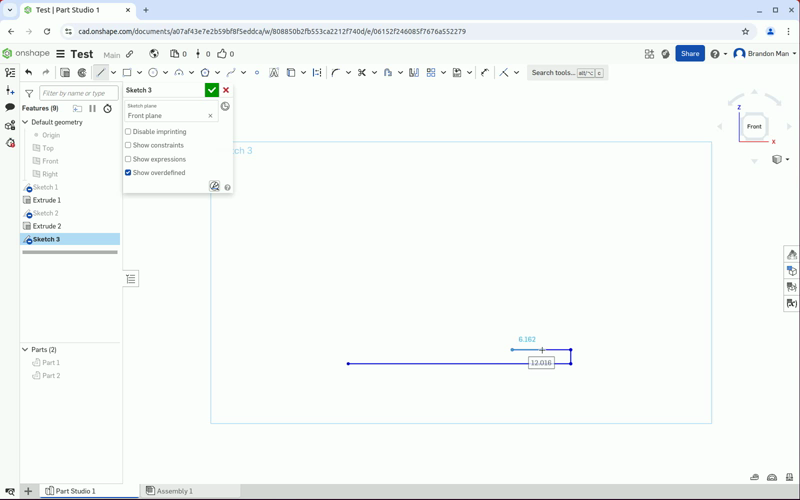
mouse_move(491, 349)
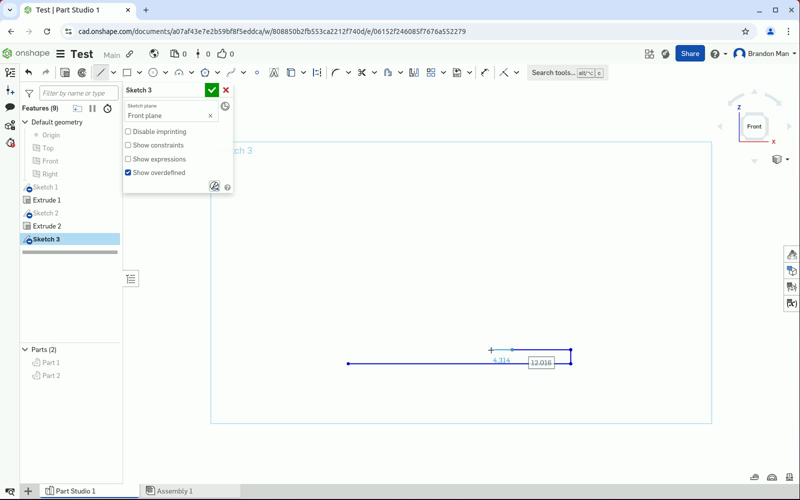
click(491, 349)
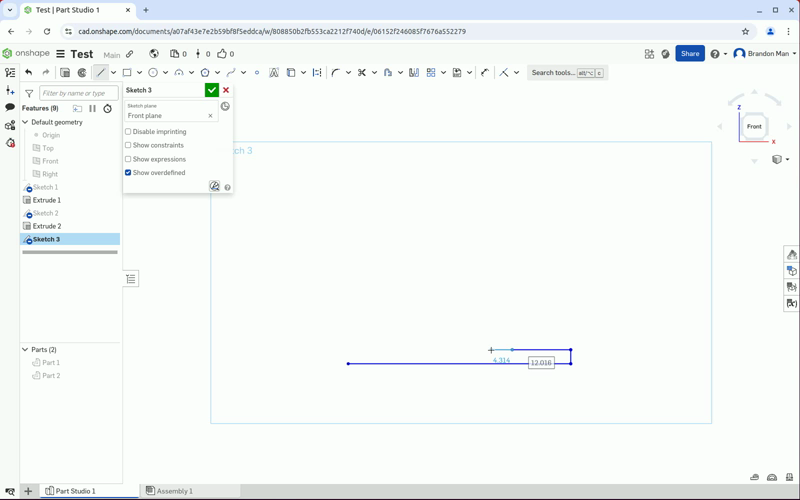
key_up(shift)
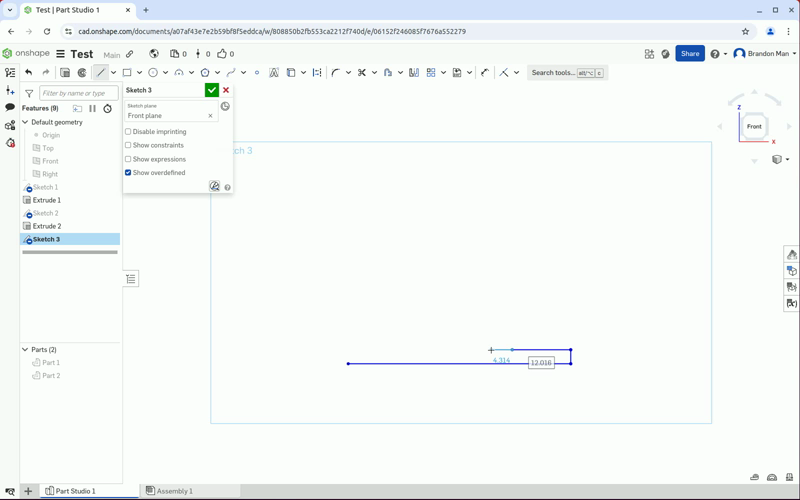
key_down(shift)
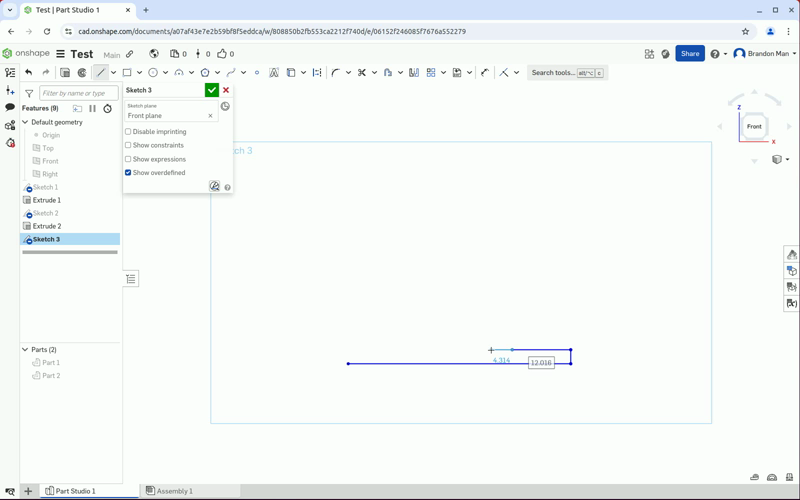
mouse_move(392, 349)
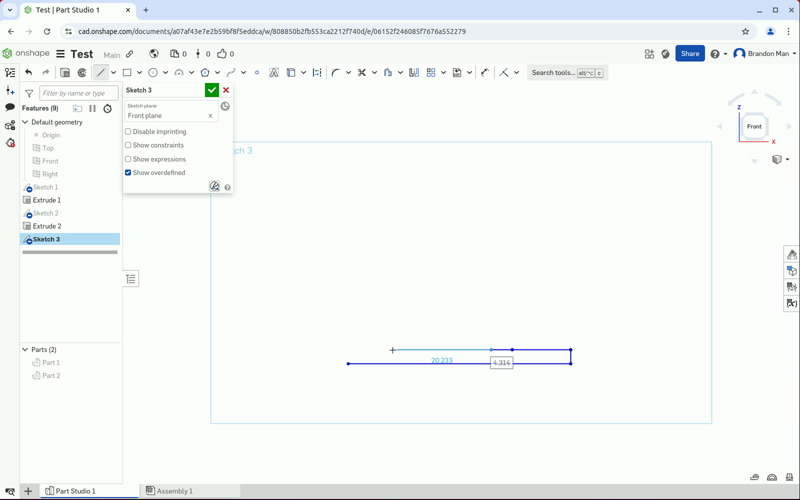
click(392, 349)
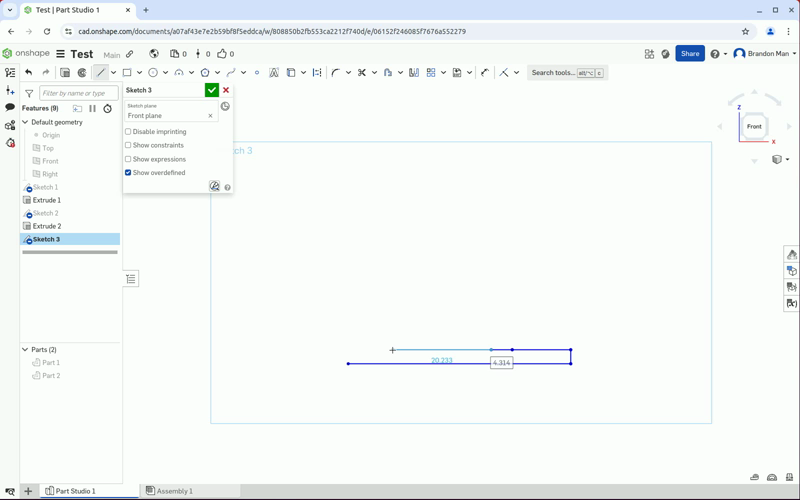
key_up(shift)
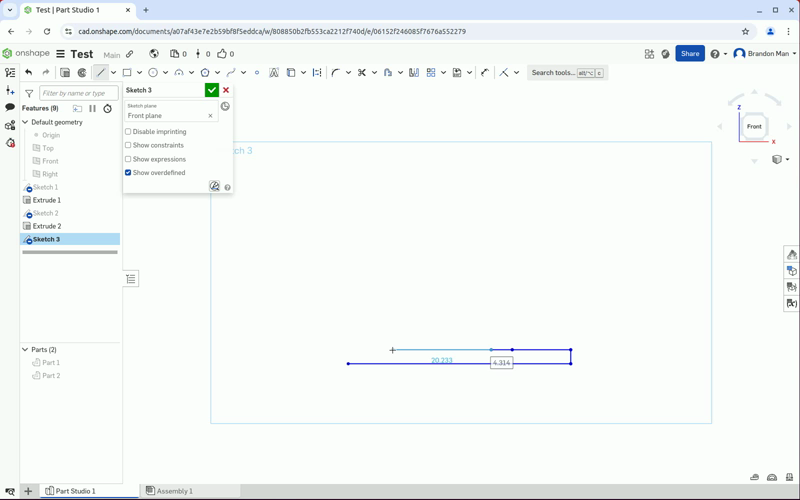
key_down(shift)
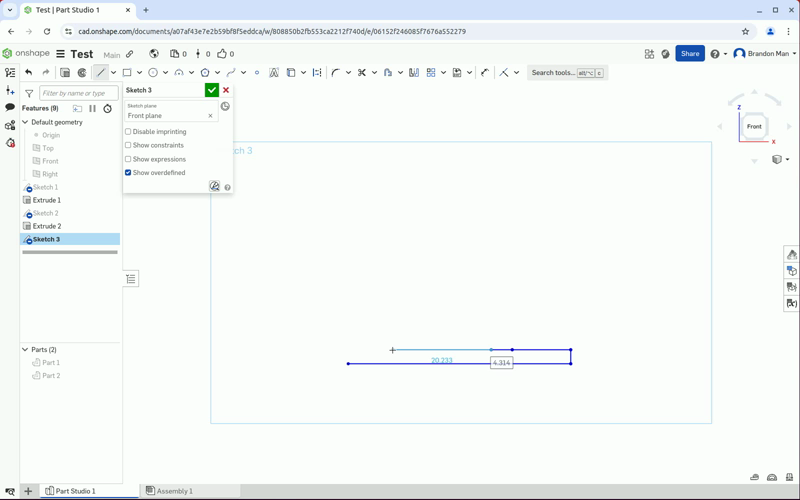
mouse_move(422, 349)
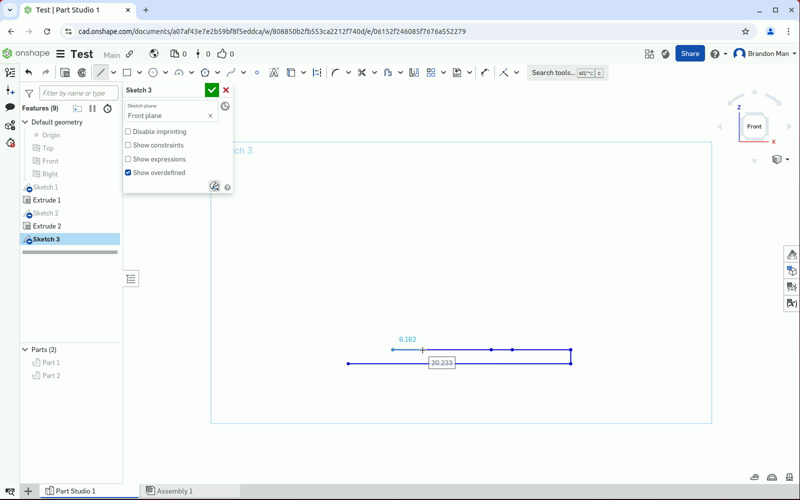
mouse_move(376, 349)
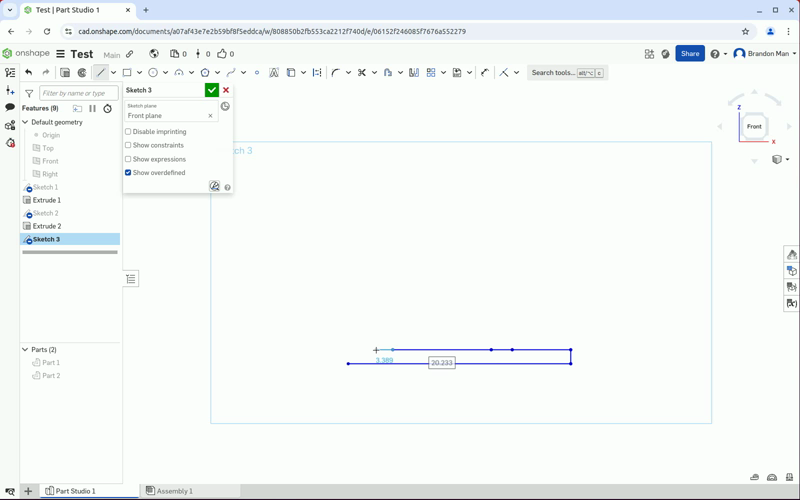
click(376, 349)
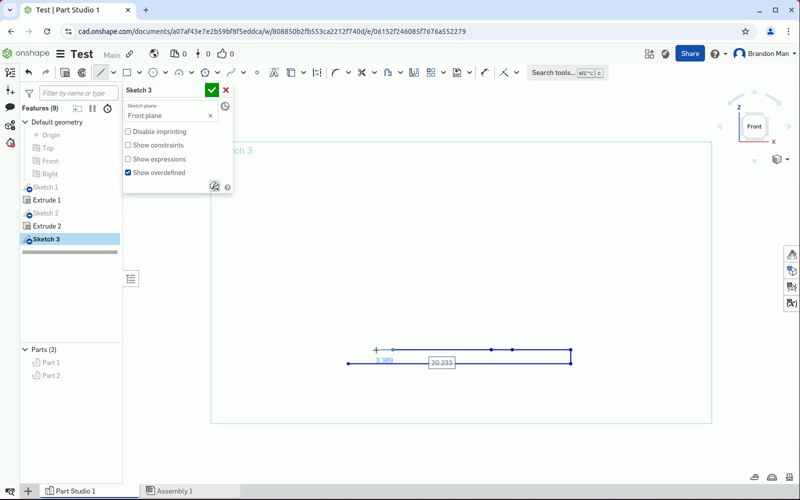
key_up(shift)
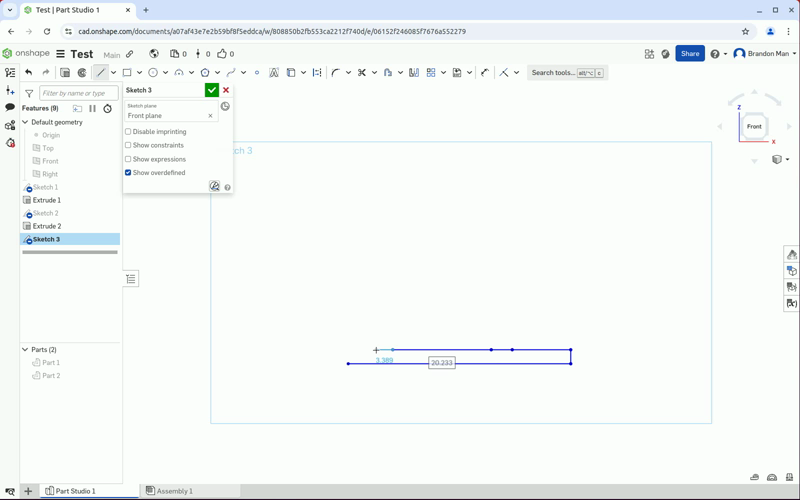
key_down(shift)
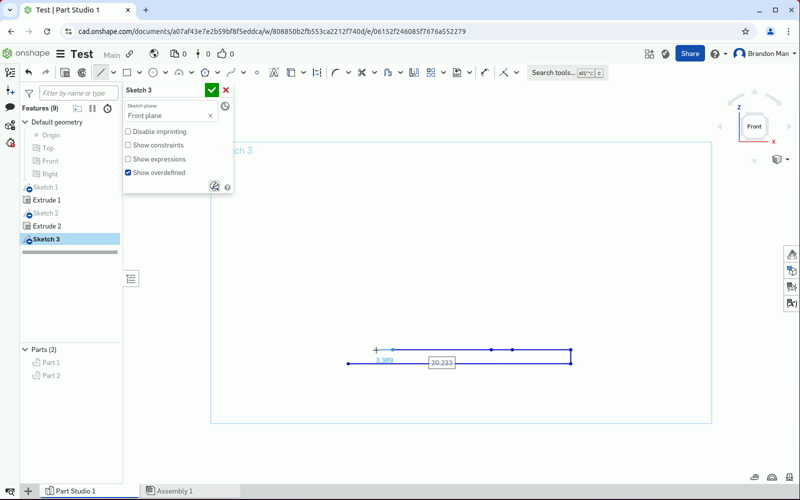
mouse_move(406, 349)
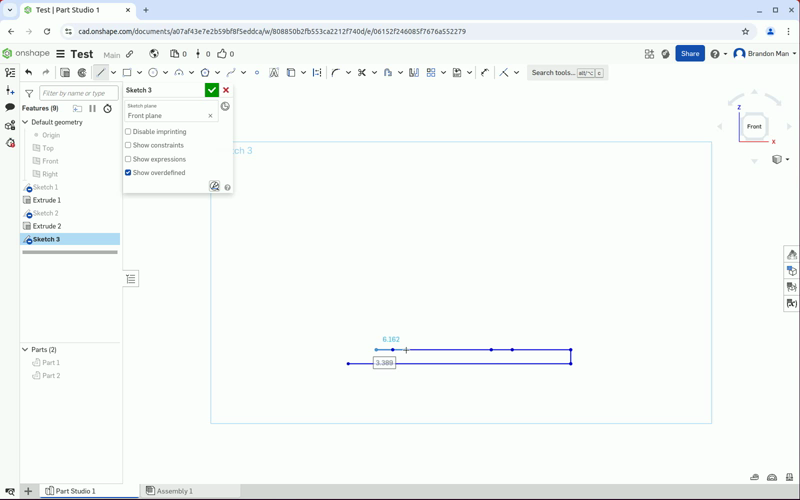
mouse_move(348, 349)
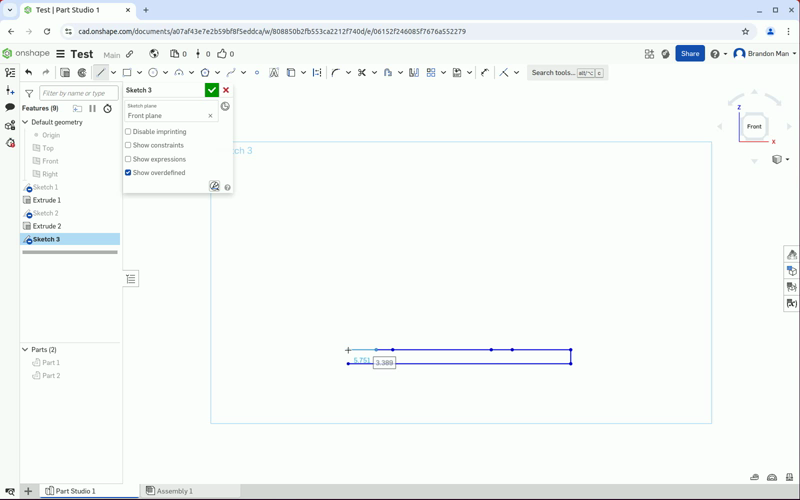
click(348, 349)
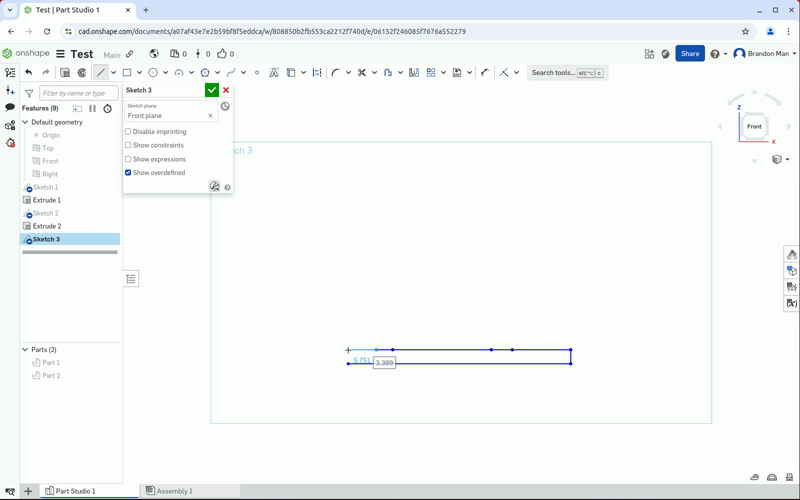
key_up(shift)
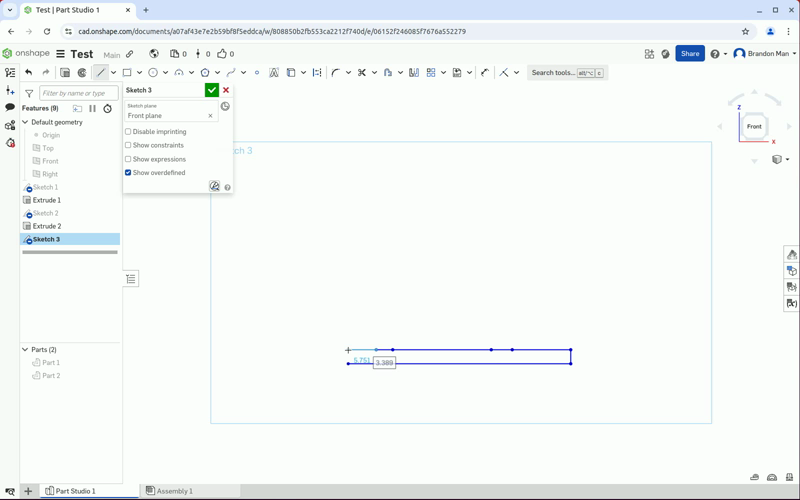
mouse_move(378, 349)
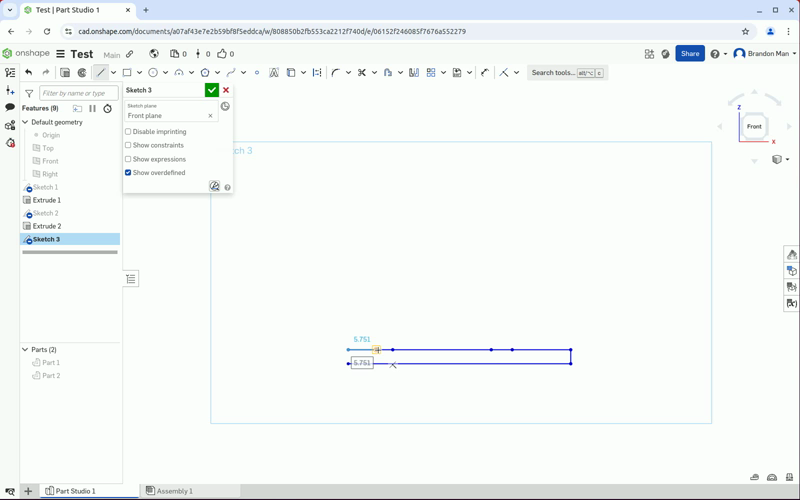
key_down(shift)
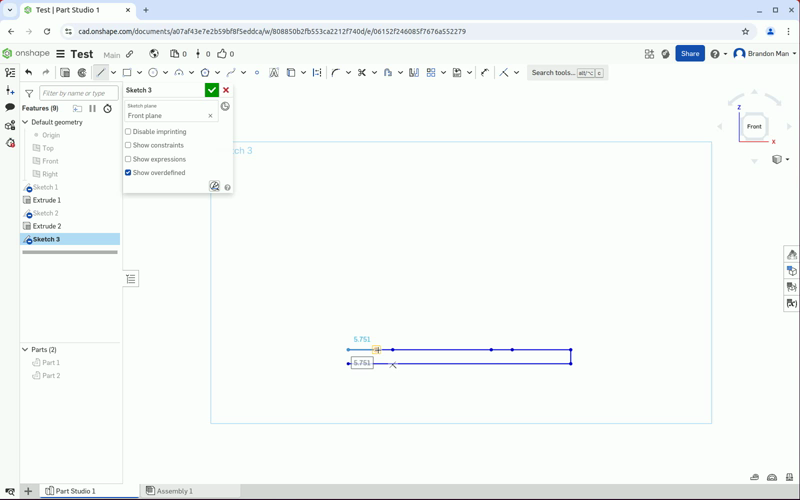
mouse_move(348, 363)
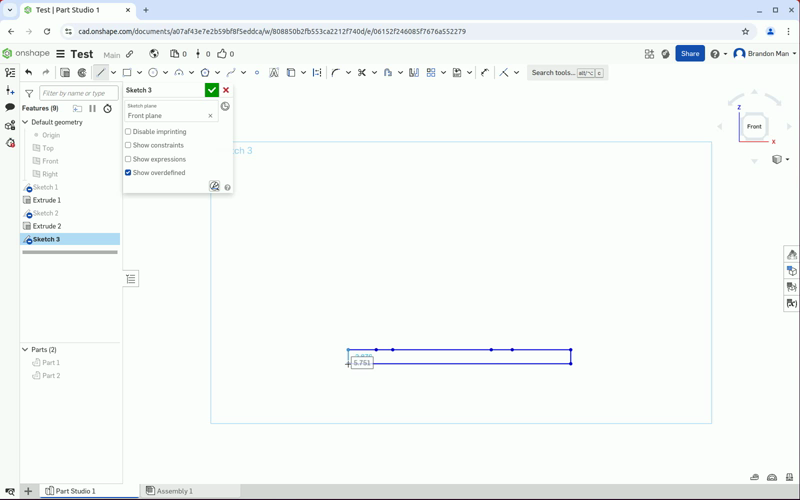
key_up(shift)
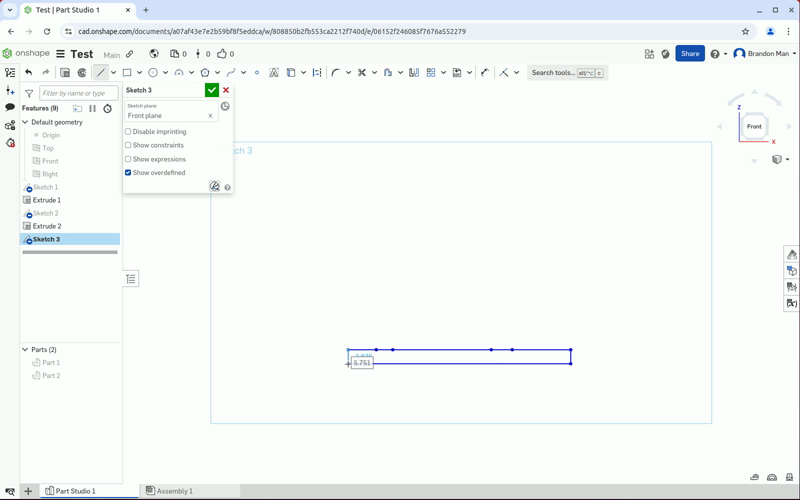
click(348, 363)
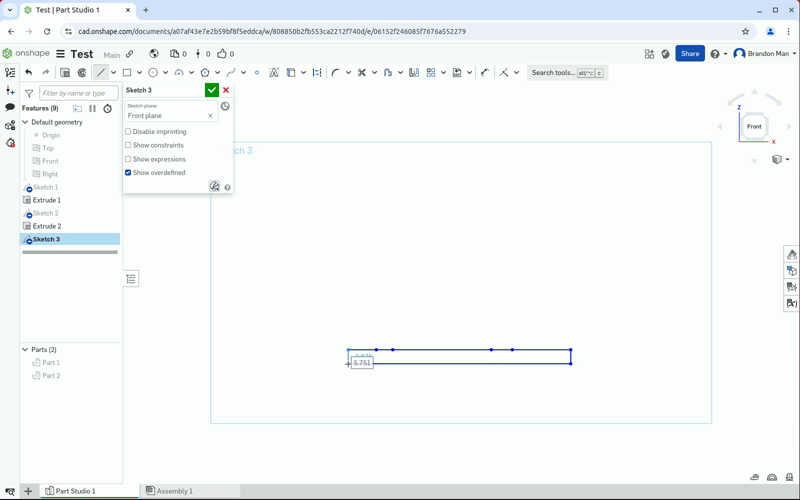
key(esc)
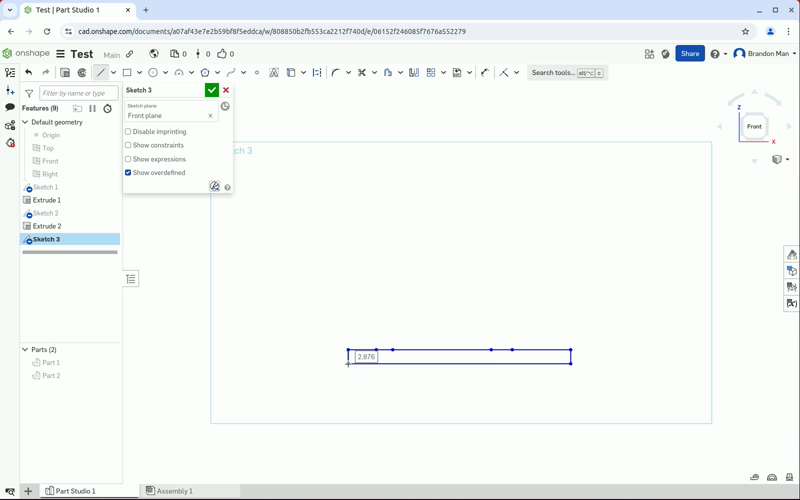
mouse_move(421, 354)
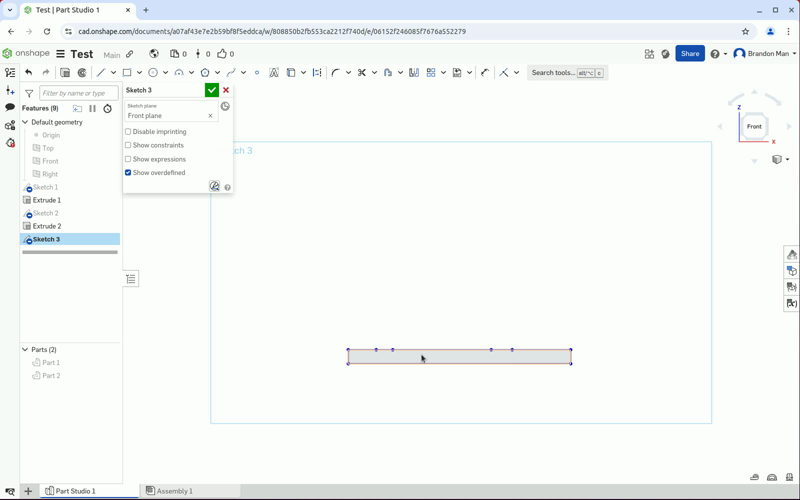
click(421, 354)
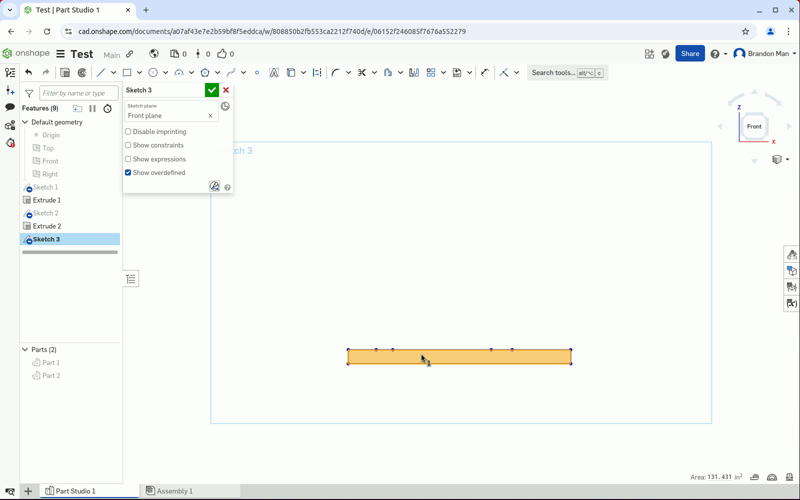
mouse_move(73, 352)
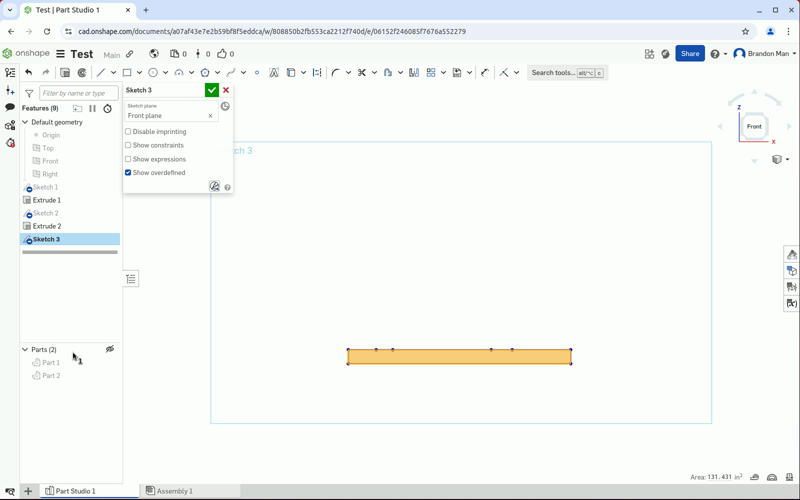
key(shift+y)
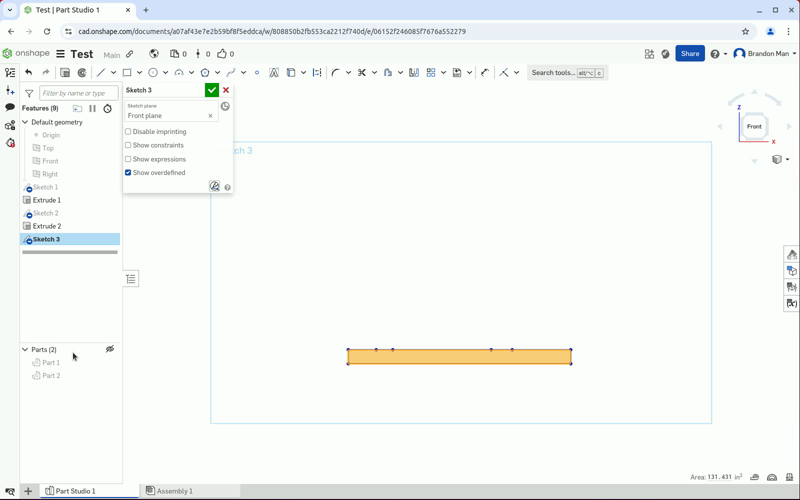
key(shift+e)
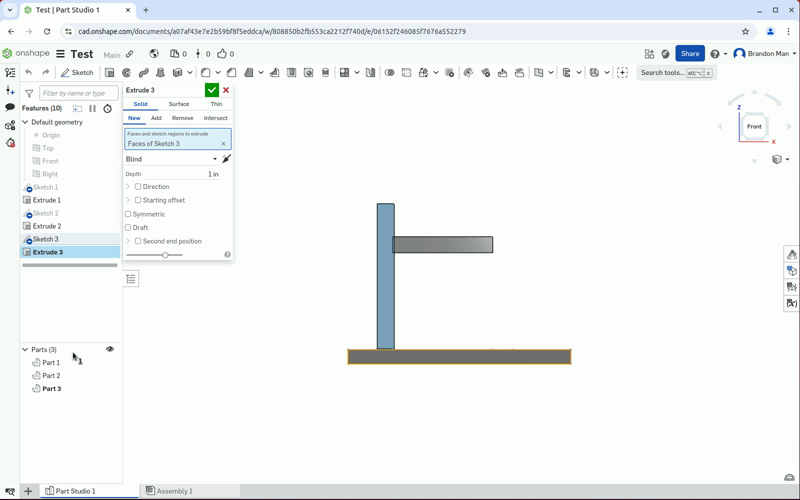
mouse_move(143, 106)
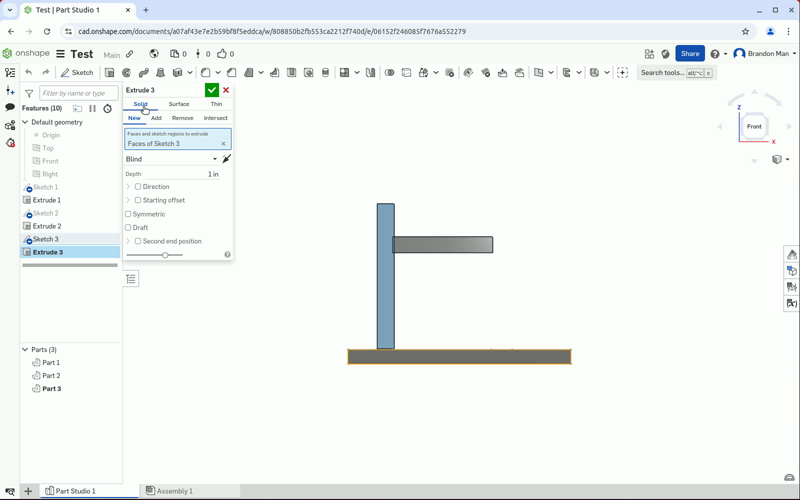
click(143, 106)
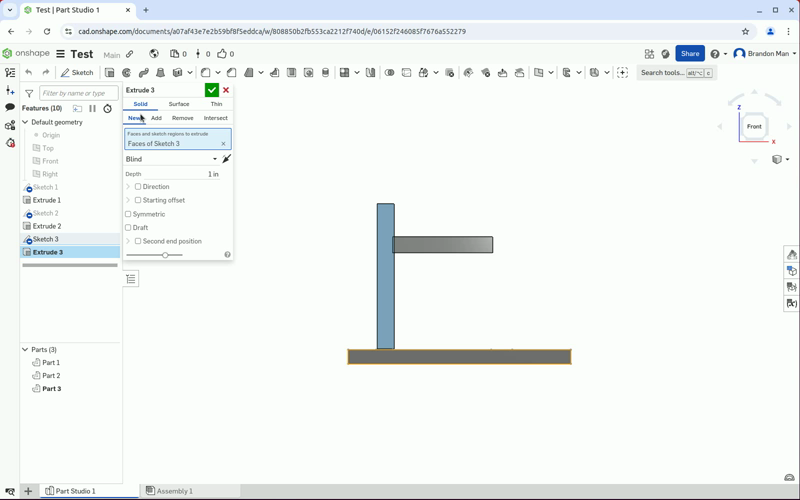
mouse_move(137, 120)
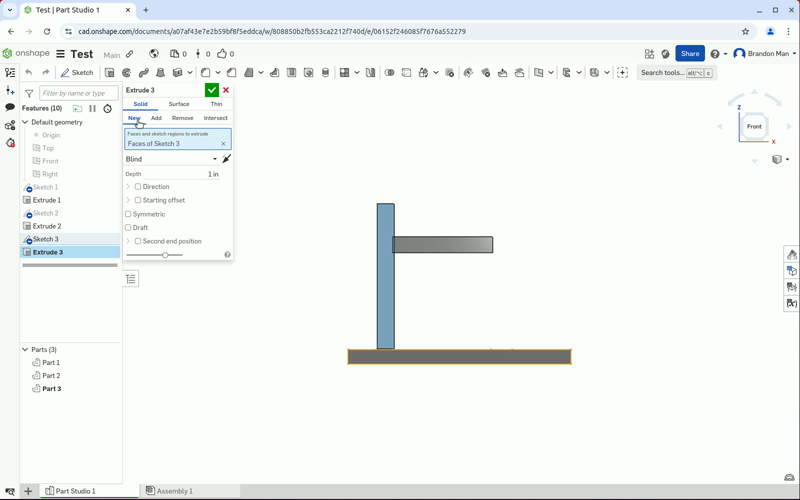
click(137, 120)
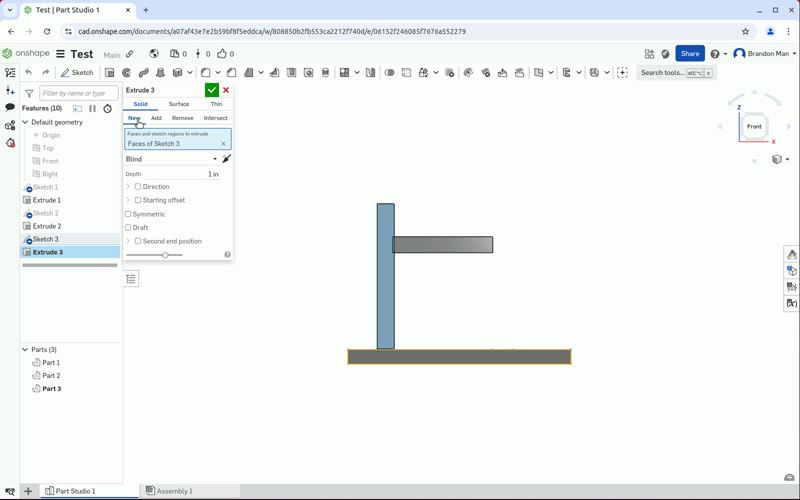
key(tab, 4)
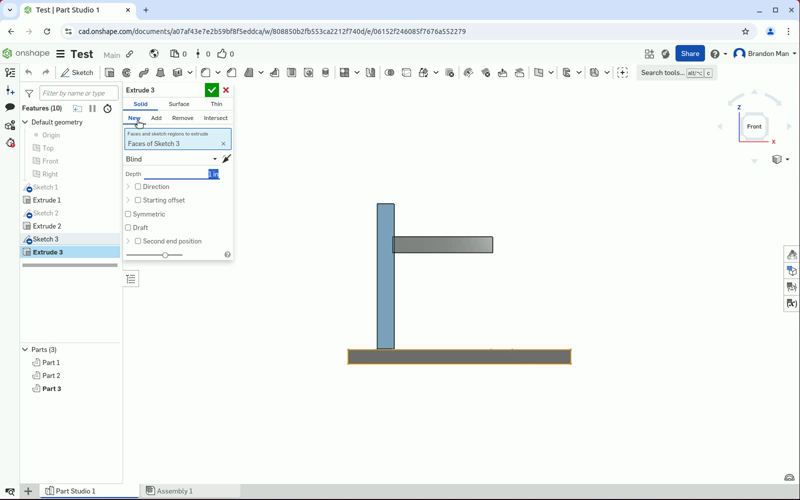
text(22.868)
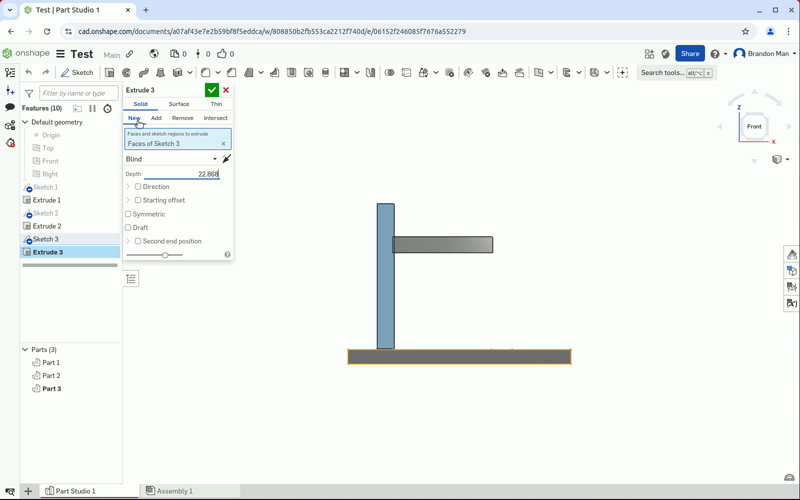
key(enter)
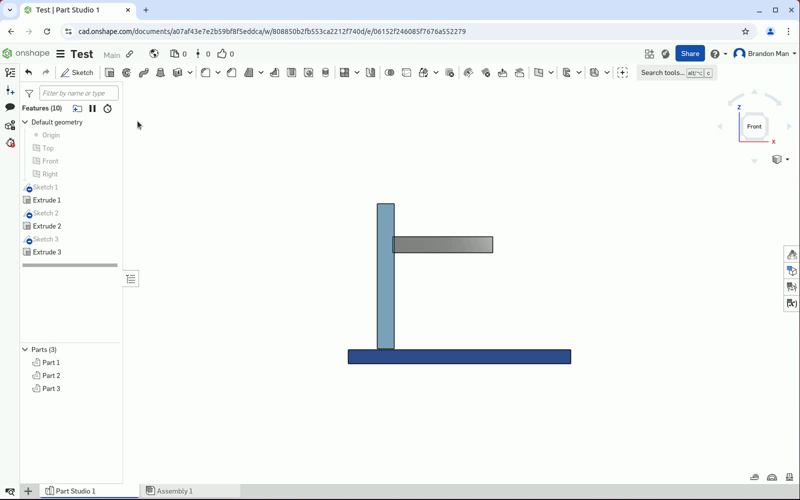
key(shift+h)
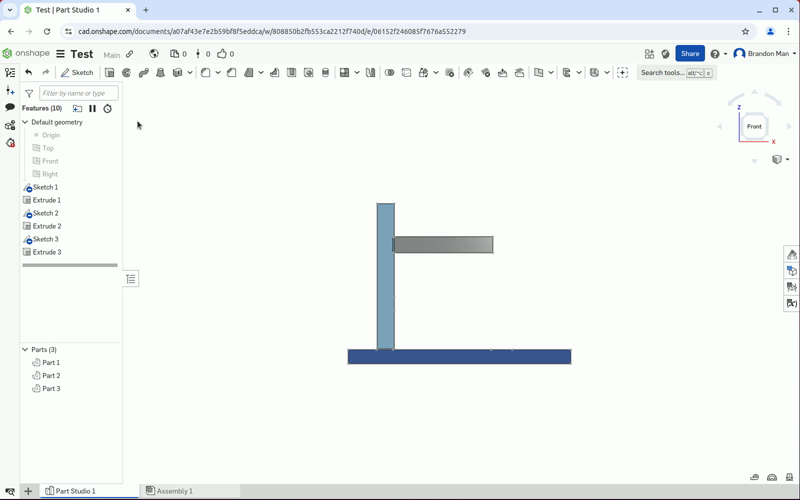
key(shift+h)
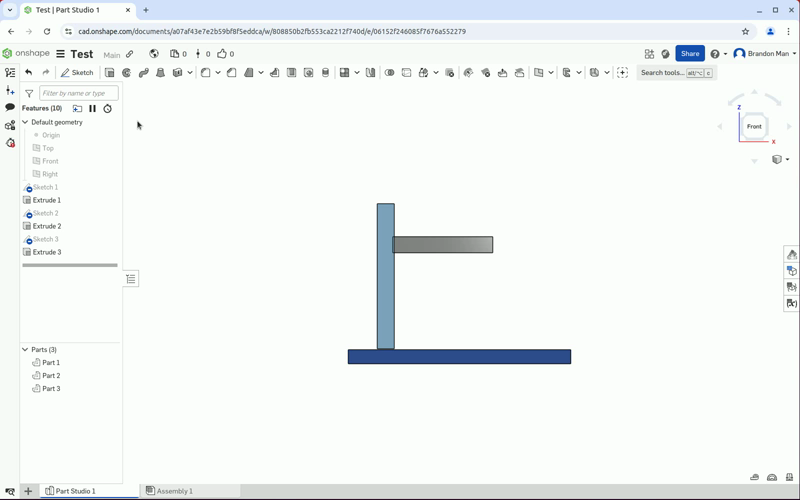
mouse_move(73, 189)
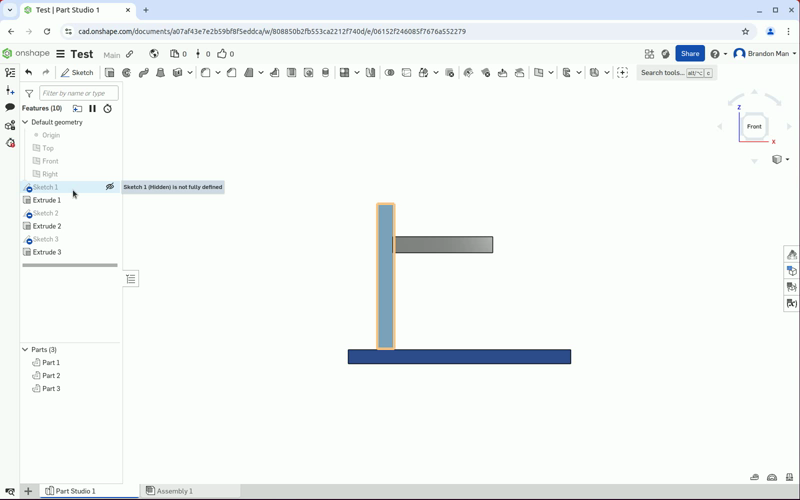
click(73, 189)
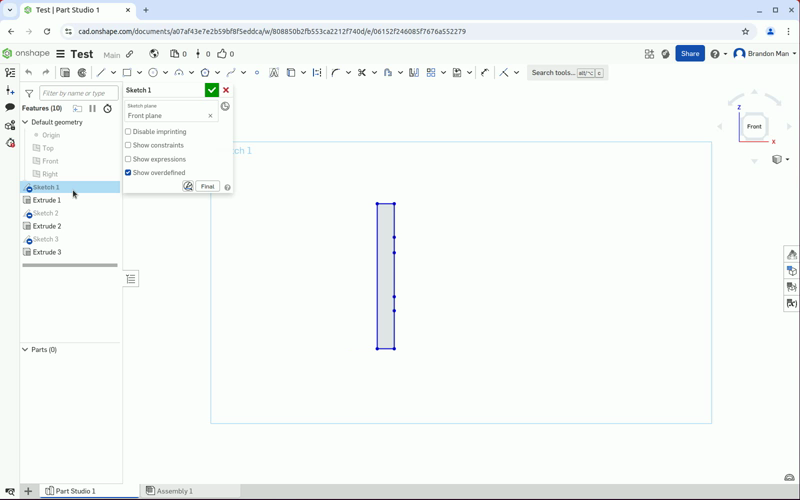
mouse_move(229, 92)
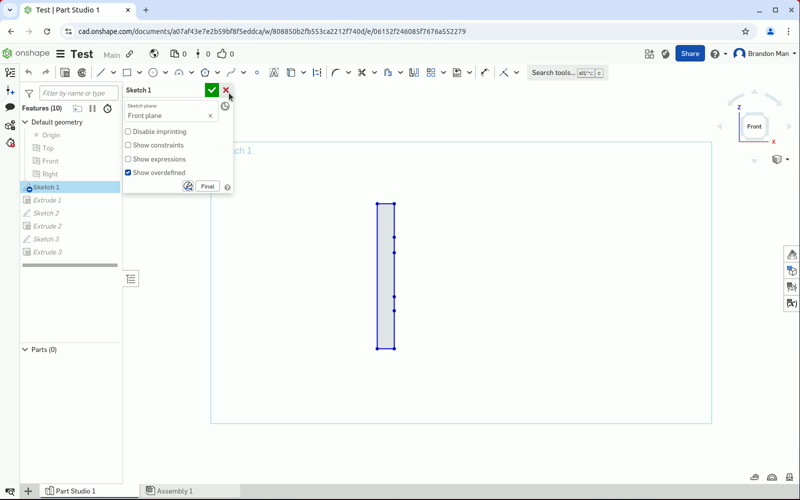
click(229, 92)
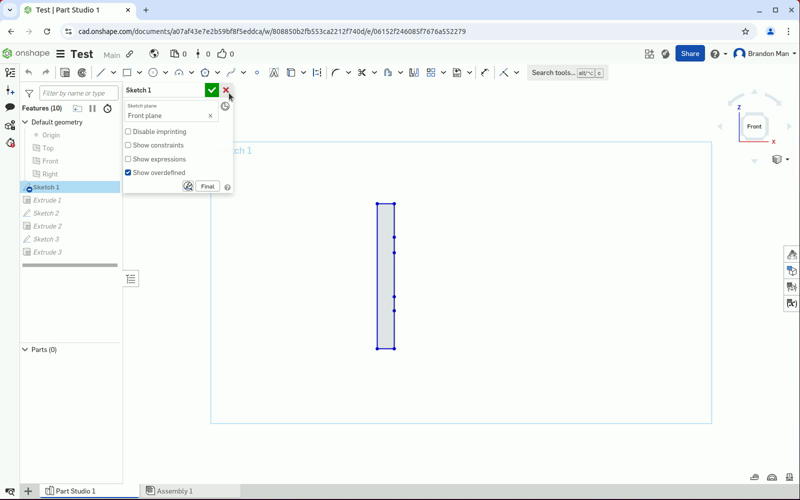
key(shift+s)
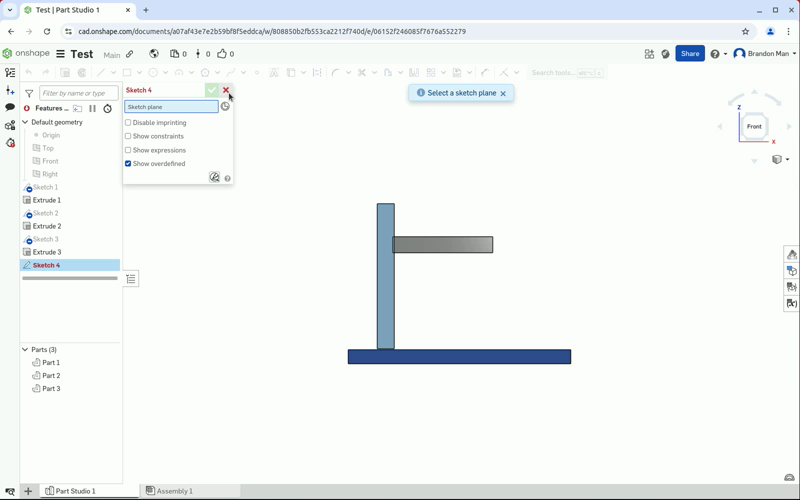
mouse_move(73, 163)
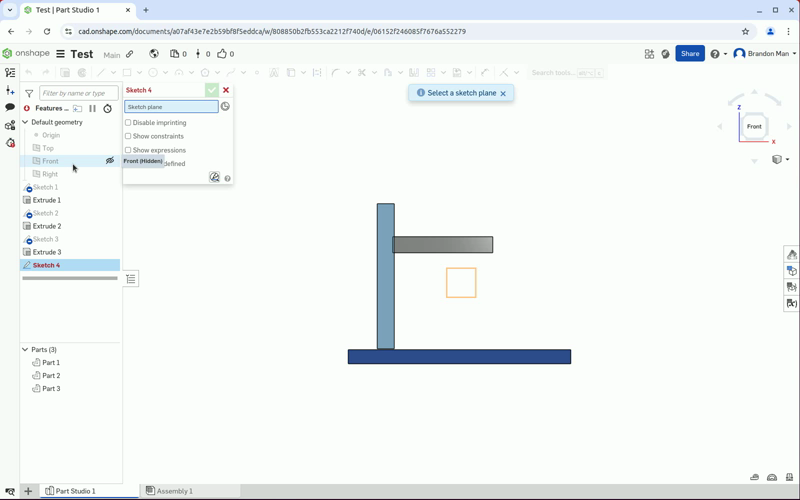
click(73, 163)
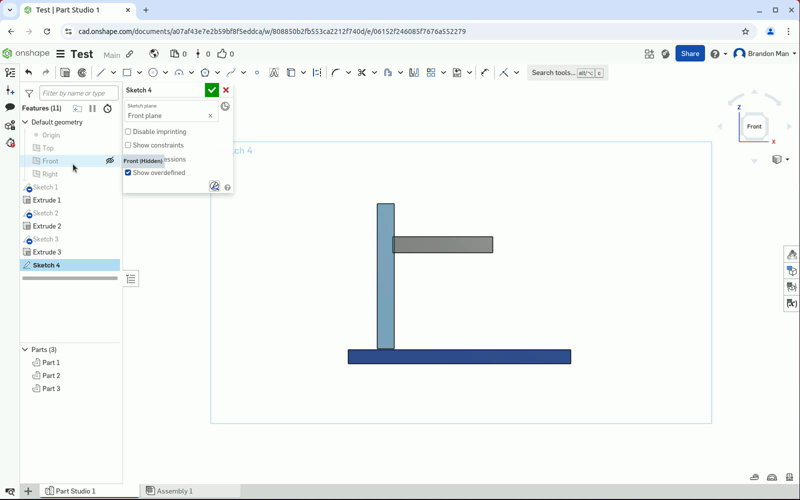
mouse_move(73, 352)
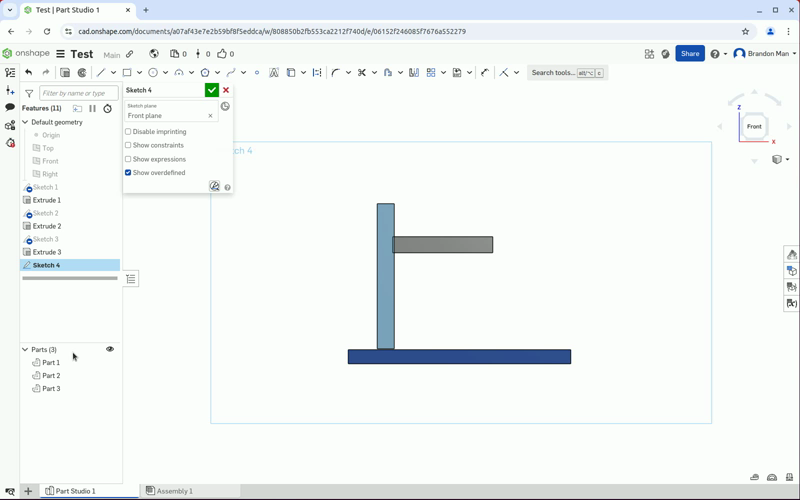
key(y)
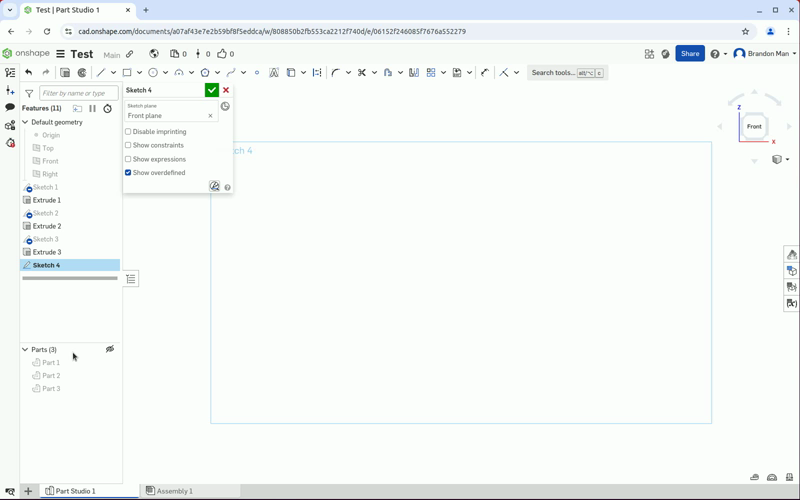
key(l)
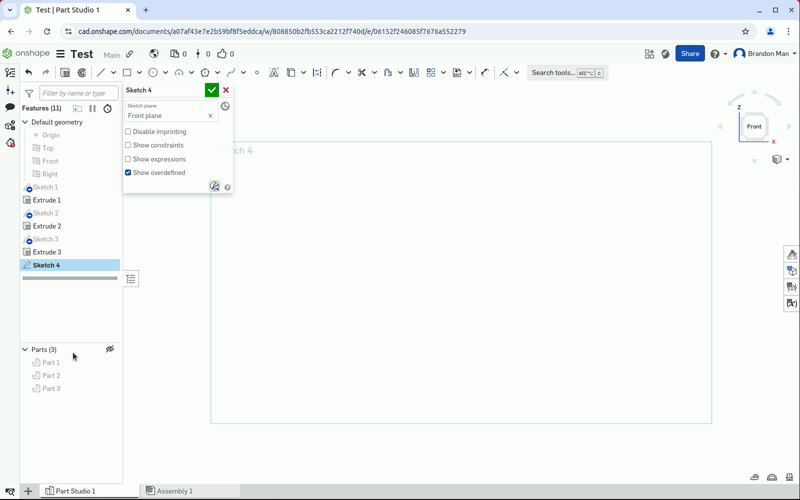
key_down(shift)
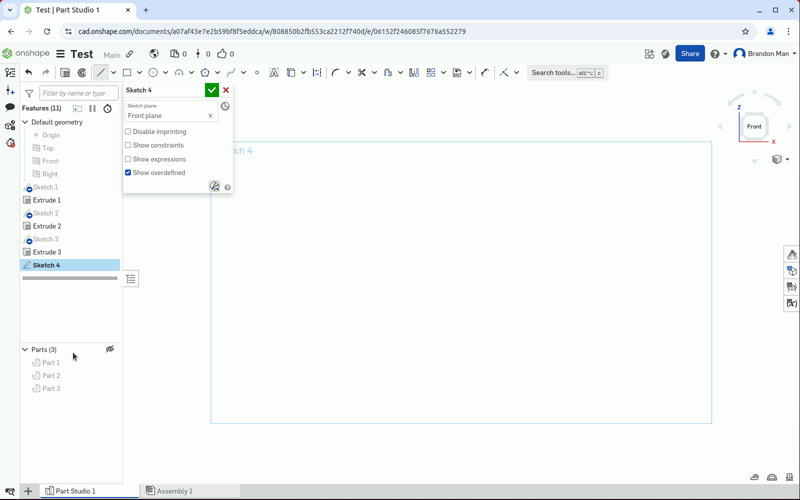
mouse_move(493, 348)
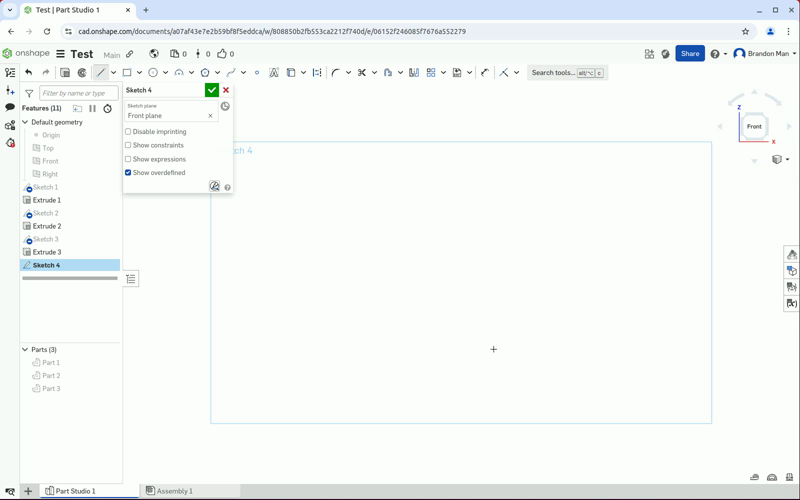
click(493, 348)
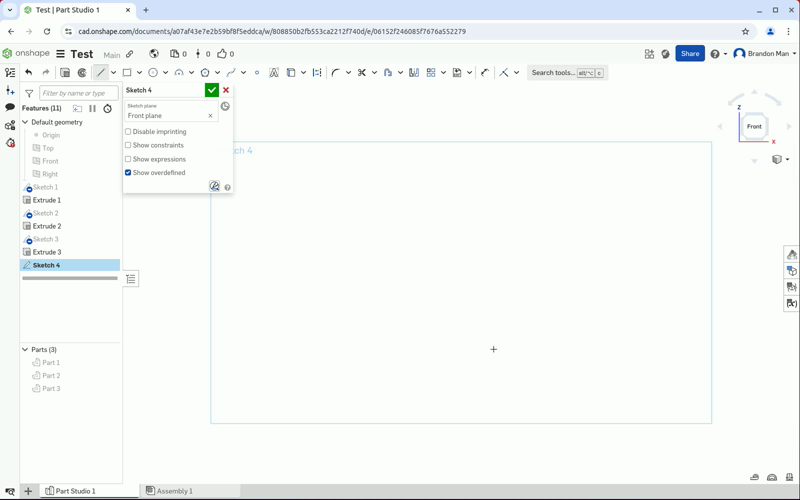
key_up(shift)
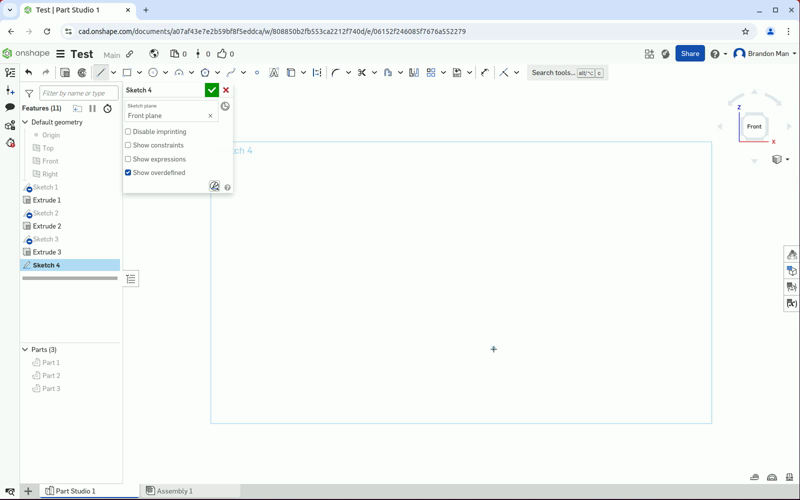
key_down(shift)
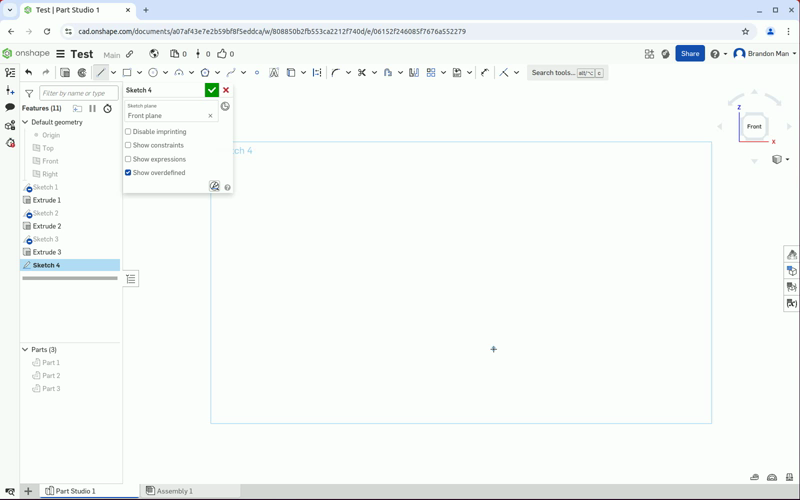
mouse_move(523, 348)
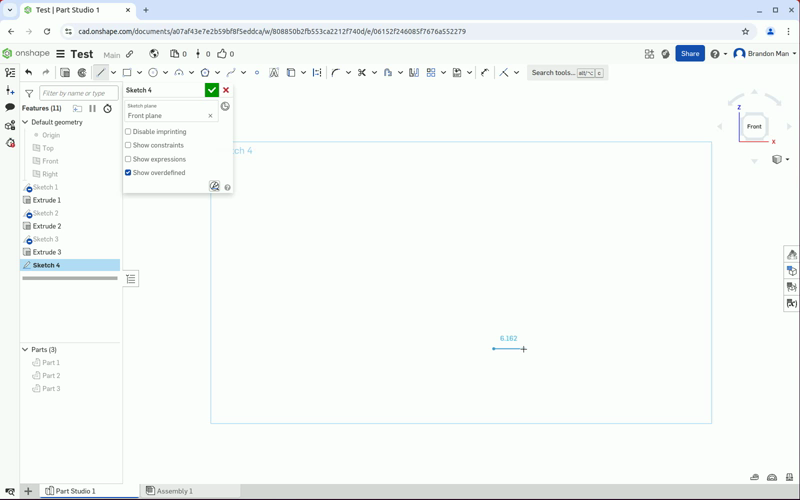
mouse_move(513, 348)
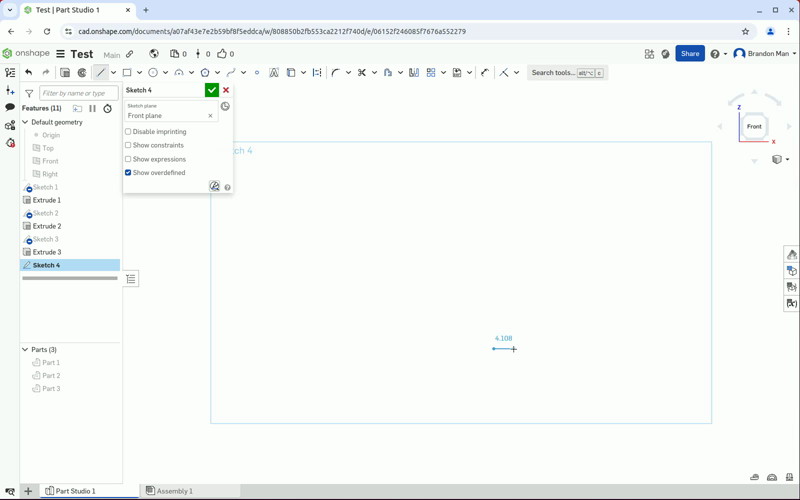
click(513, 348)
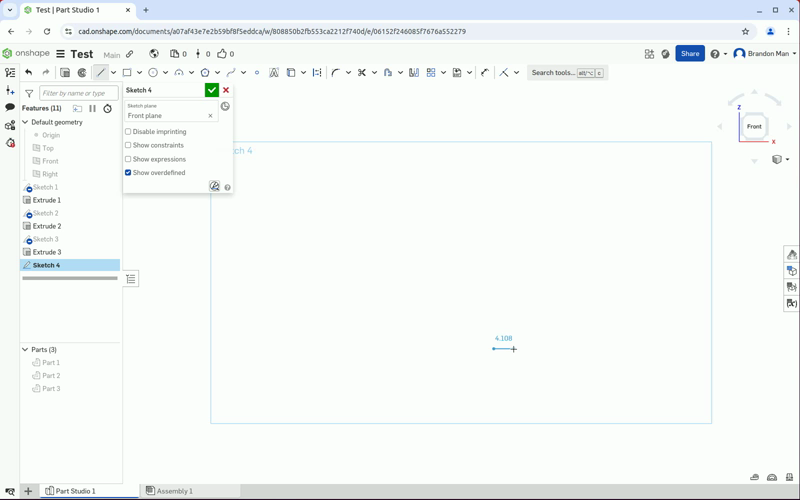
key_up(shift)
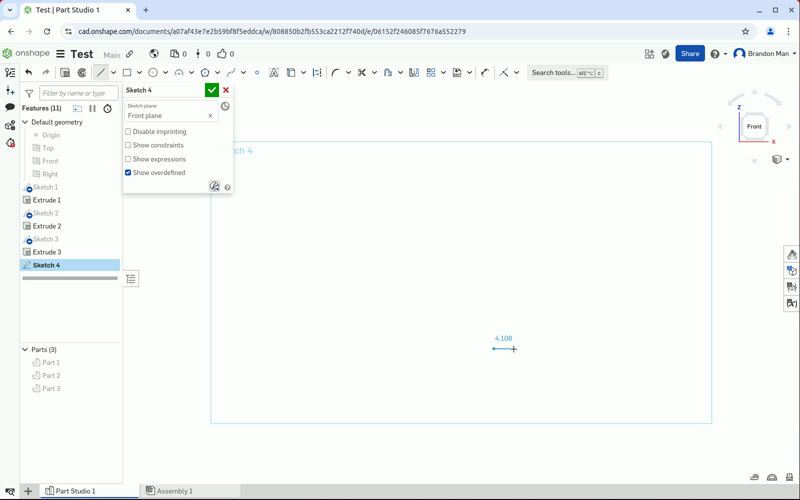
key_down(shift)
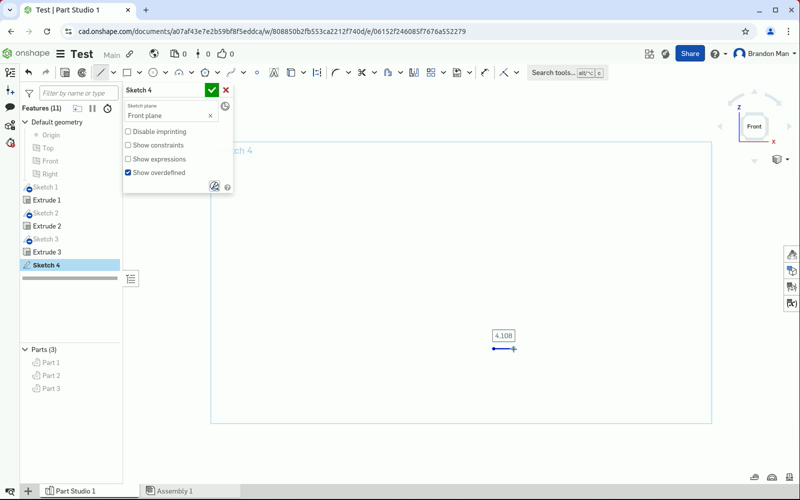
mouse_move(513, 201)
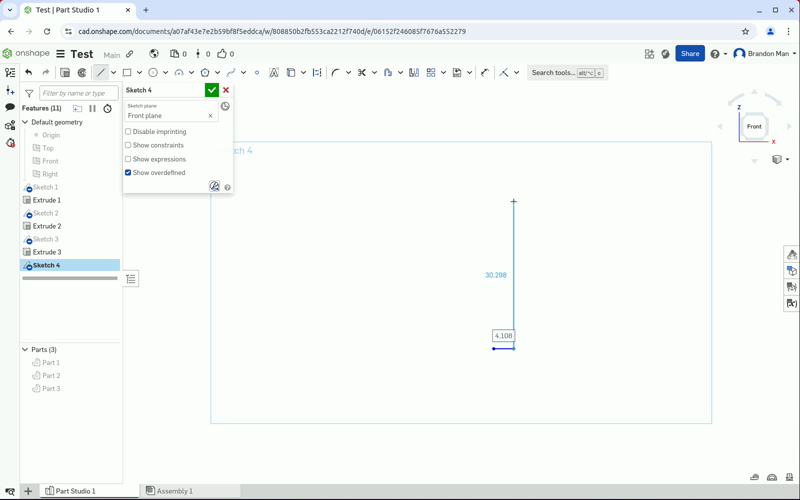
click(513, 201)
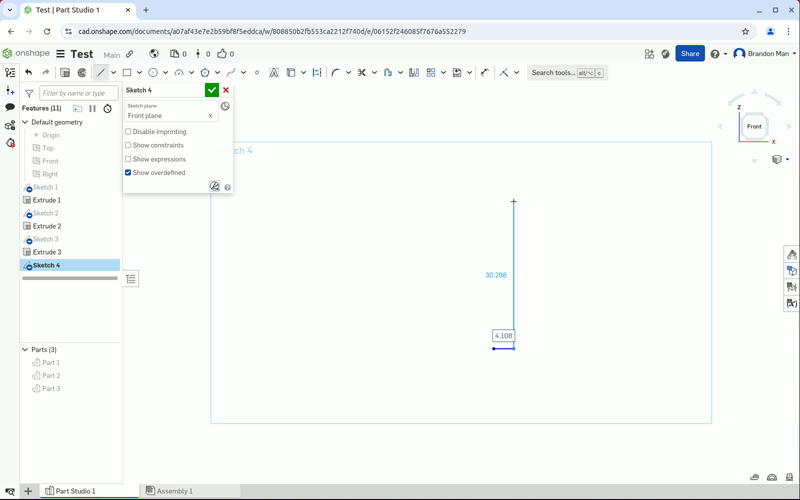
key_up(shift)
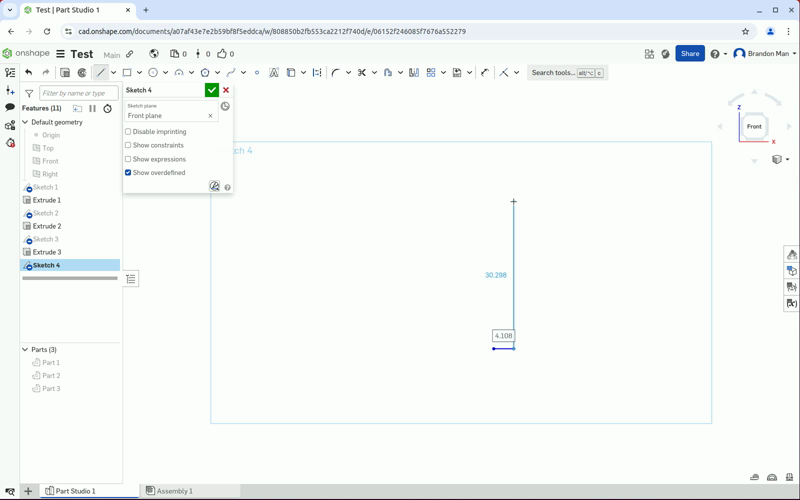
key_down(shift)
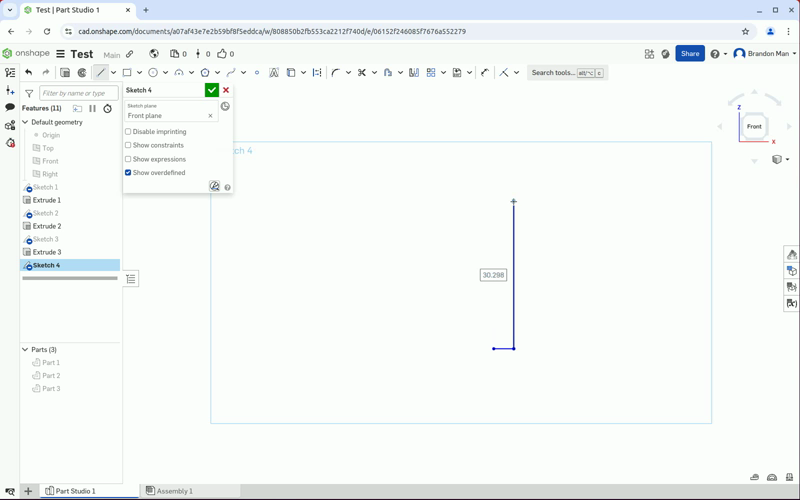
mouse_move(543, 201)
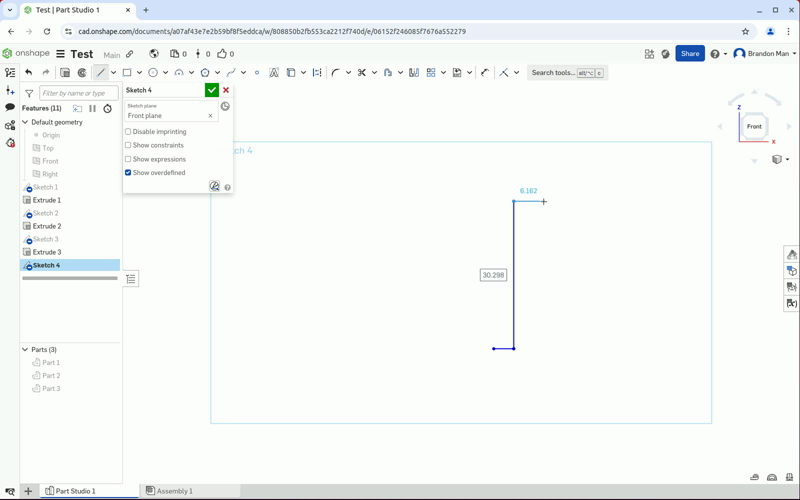
mouse_move(493, 201)
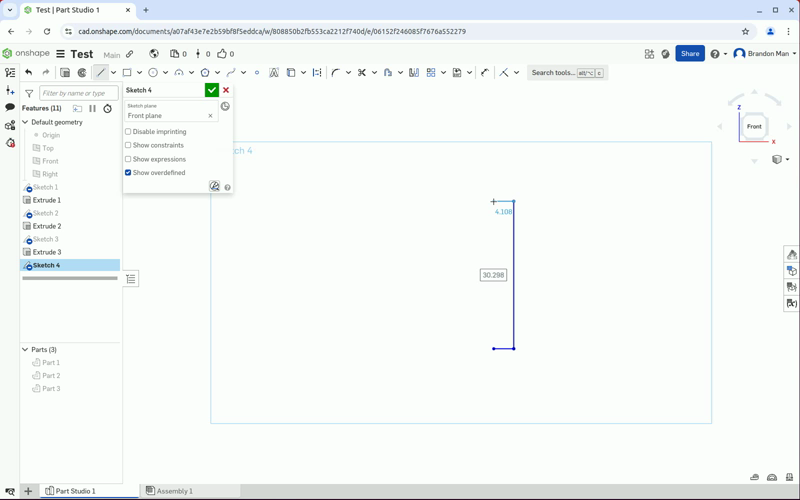
click(493, 201)
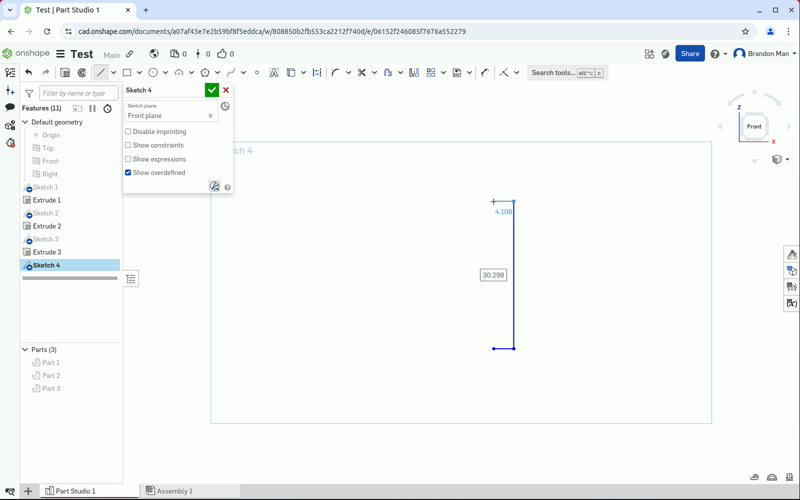
key_up(shift)
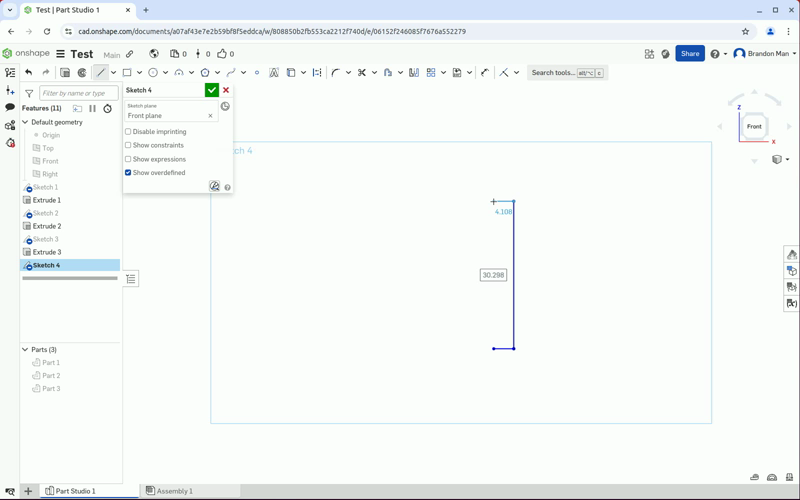
key_down(shift)
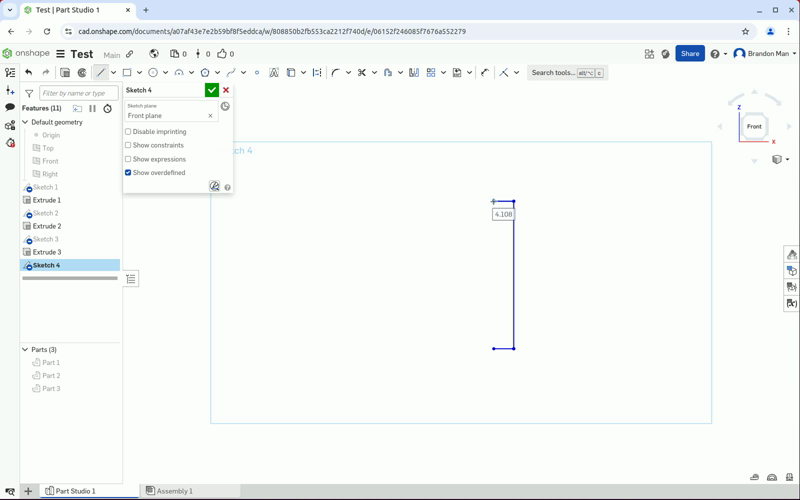
mouse_move(523, 201)
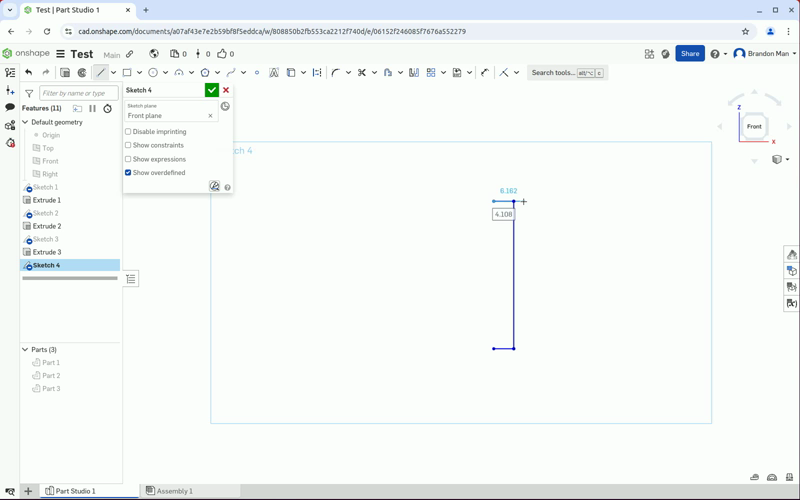
mouse_move(493, 237)
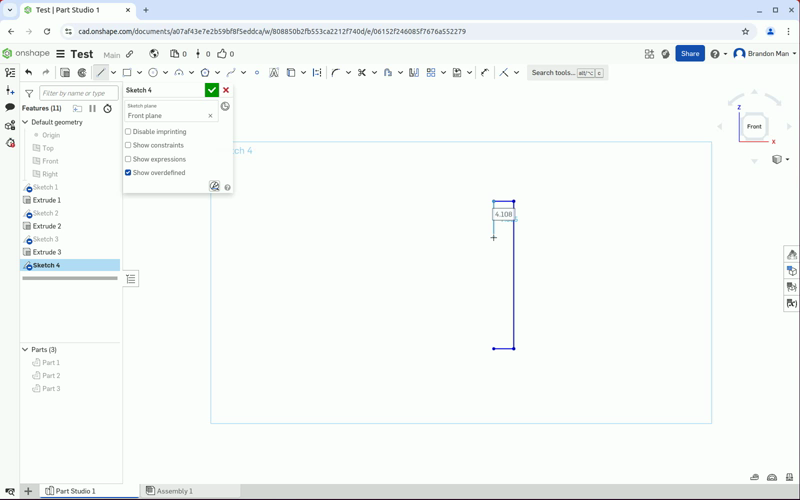
click(493, 237)
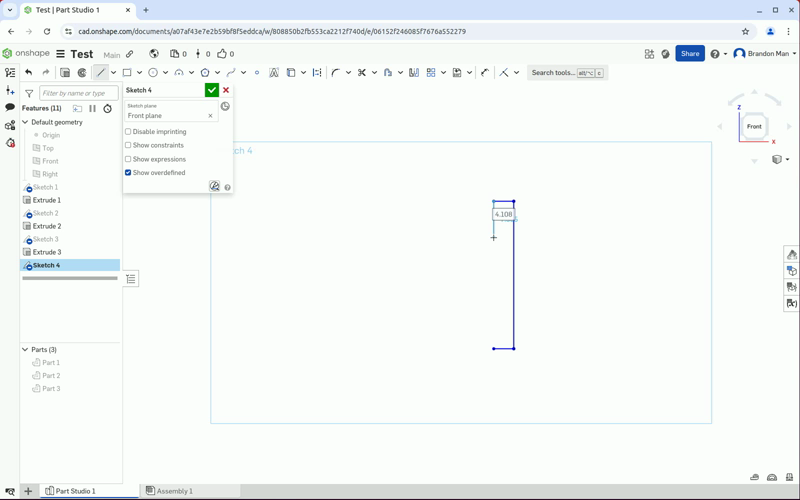
key_up(shift)
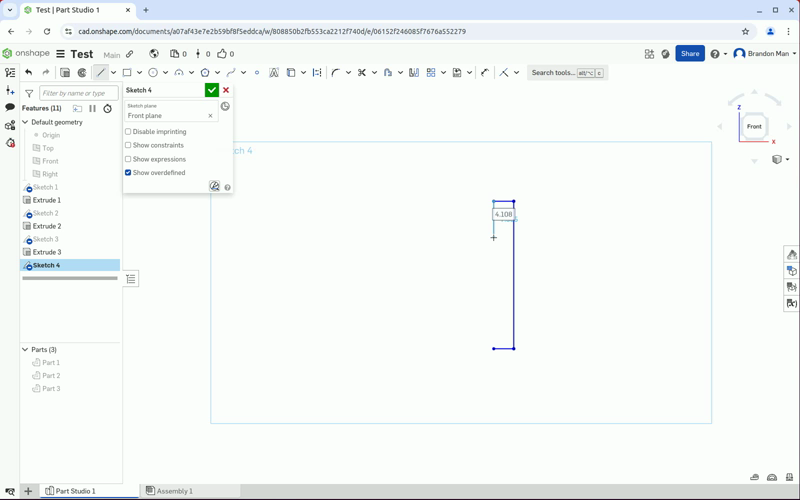
key_down(shift)
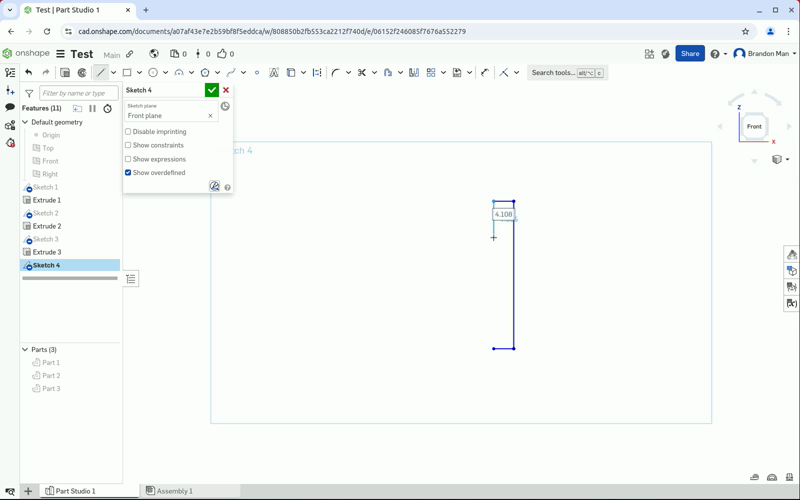
mouse_move(523, 237)
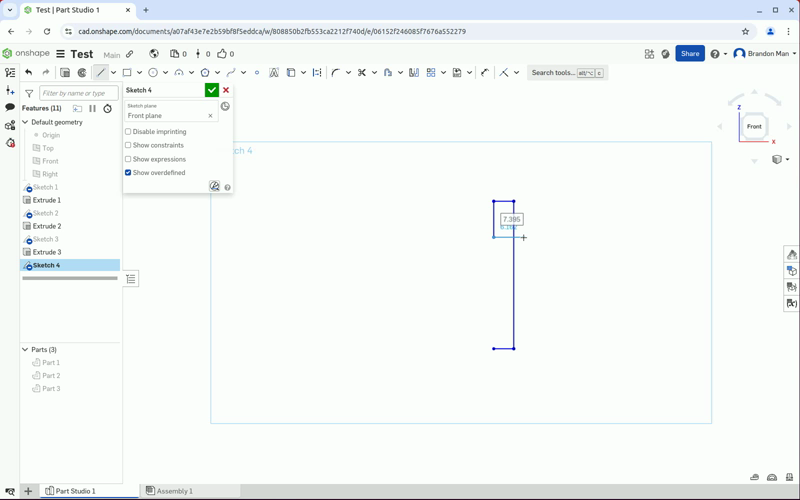
mouse_move(493, 252)
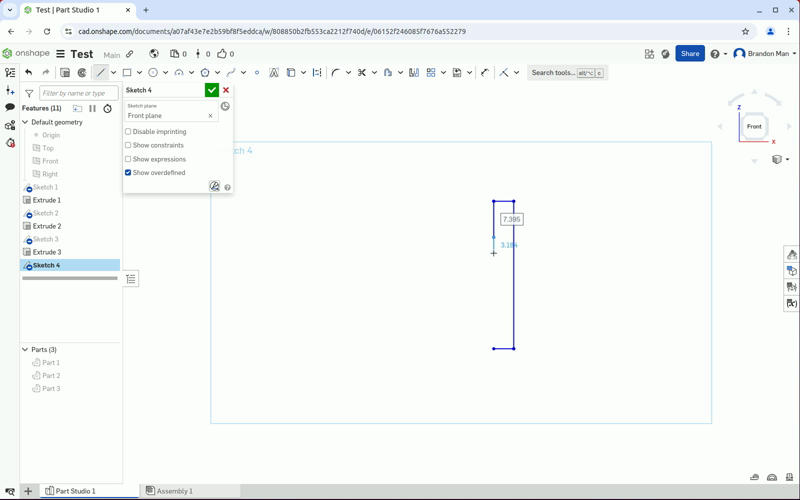
click(493, 252)
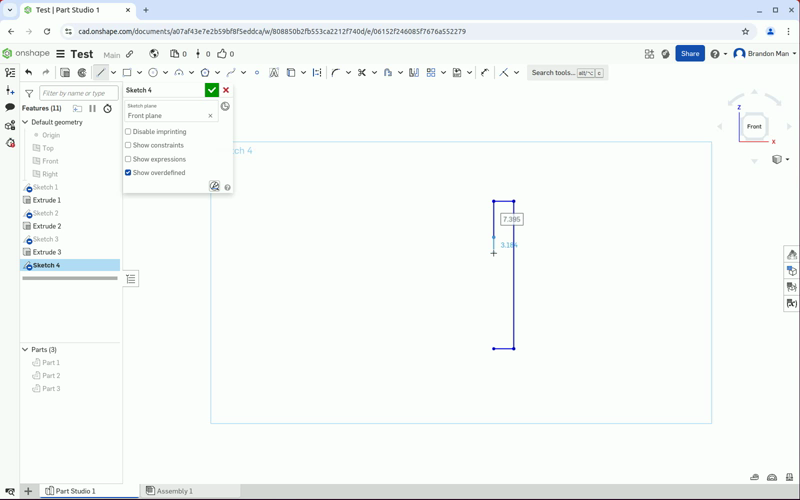
key_up(shift)
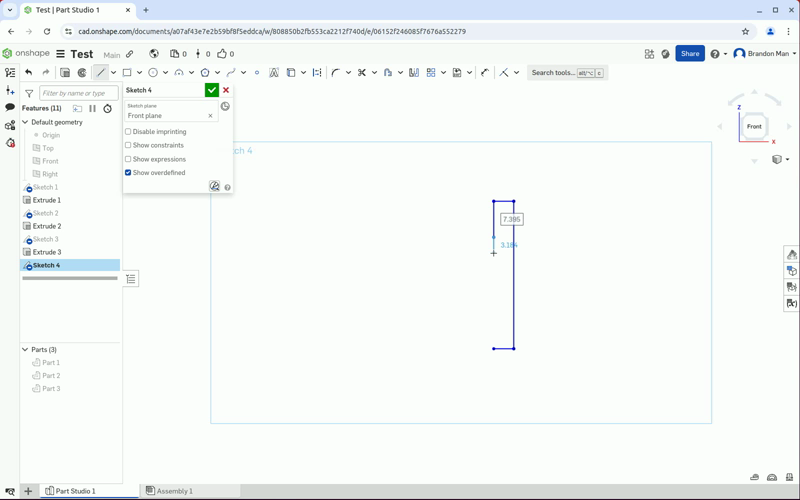
key_down(shift)
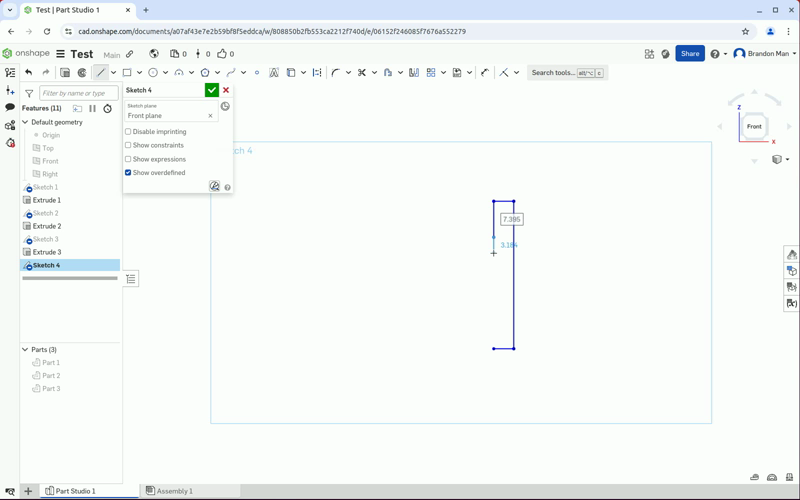
mouse_move(523, 252)
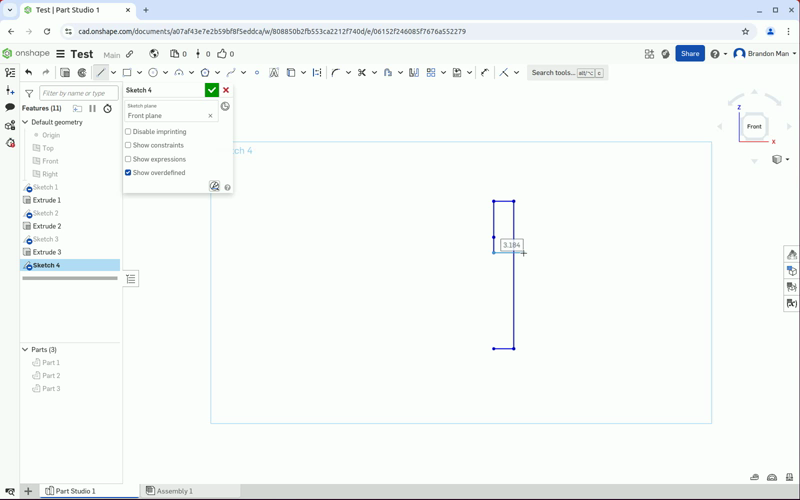
mouse_move(493, 297)
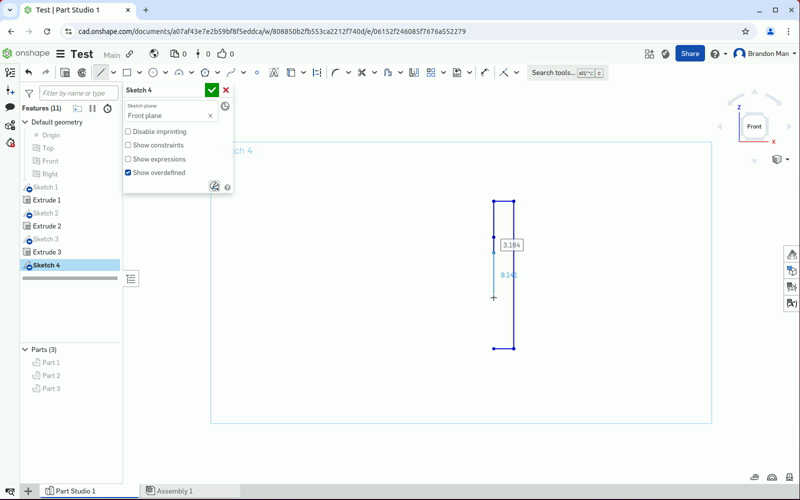
click(493, 297)
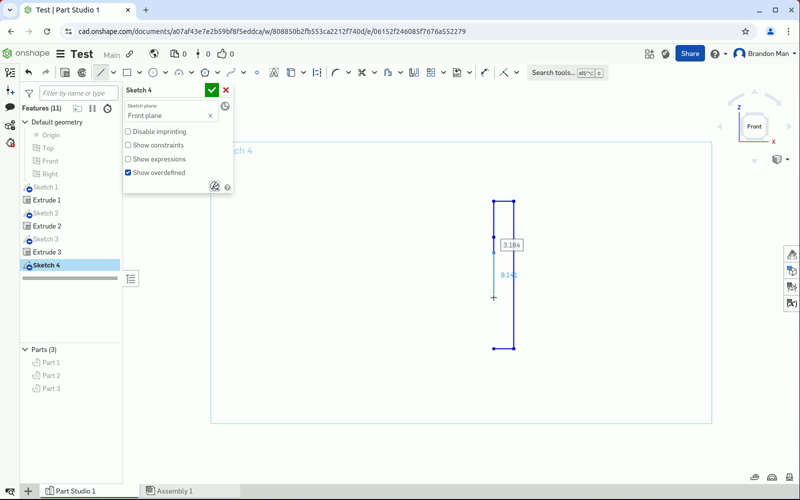
key_up(shift)
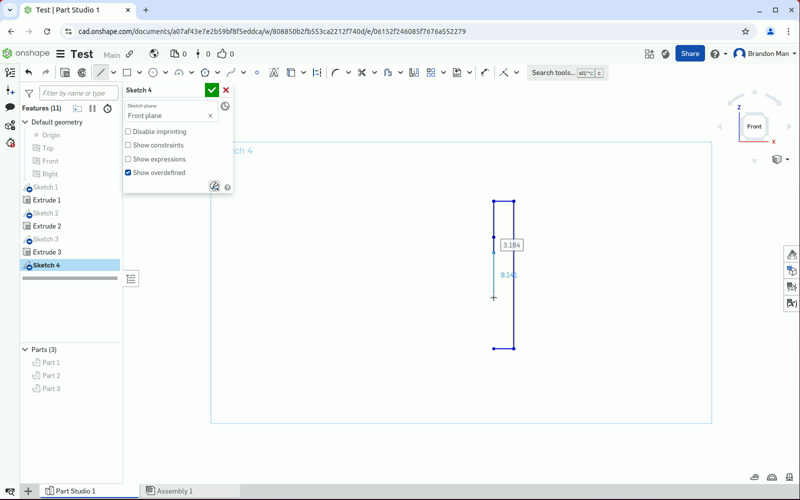
key_down(shift)
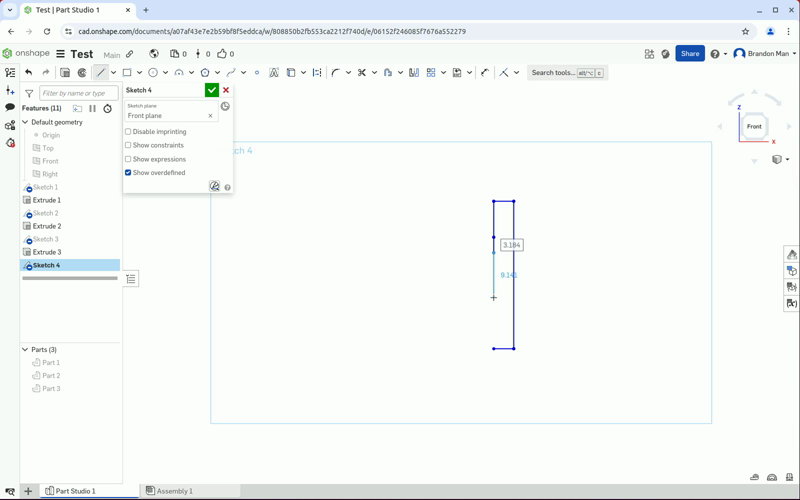
mouse_move(523, 297)
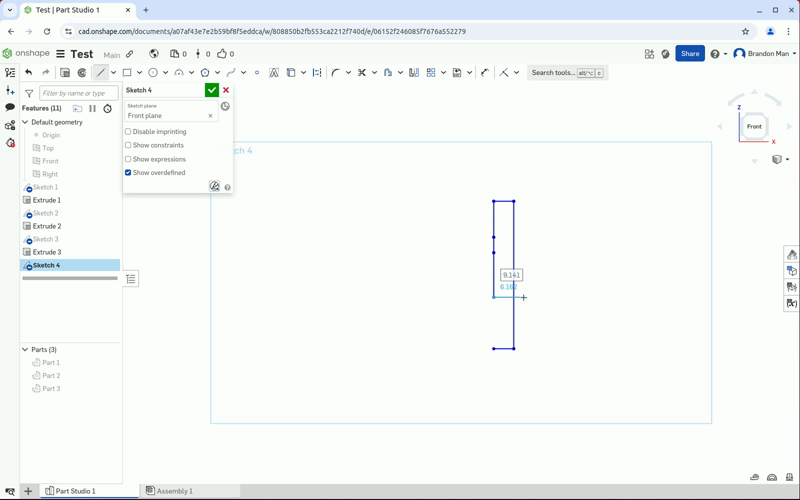
mouse_move(493, 309)
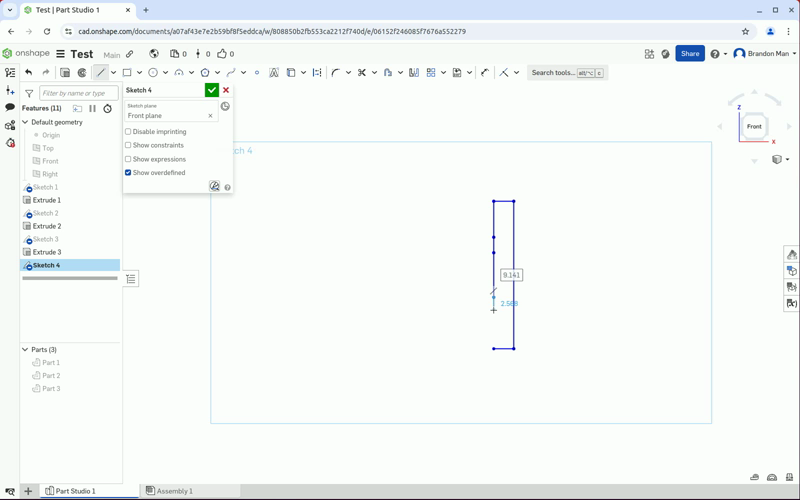
click(493, 309)
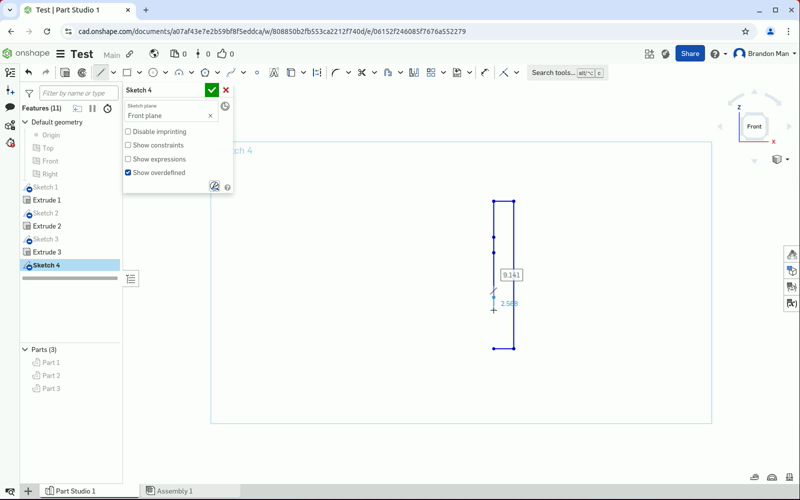
key_up(shift)
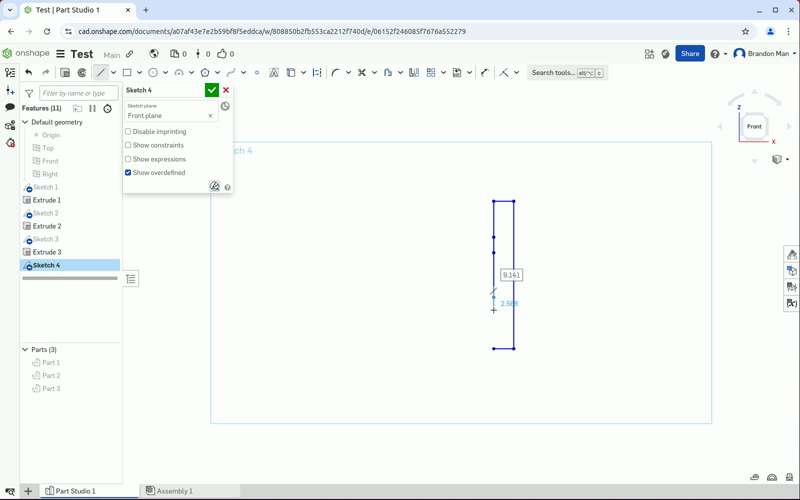
mouse_move(523, 309)
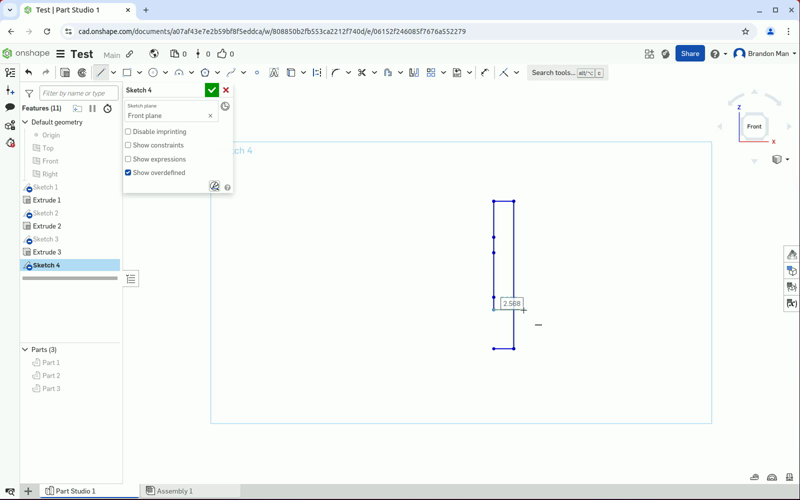
key_down(shift)
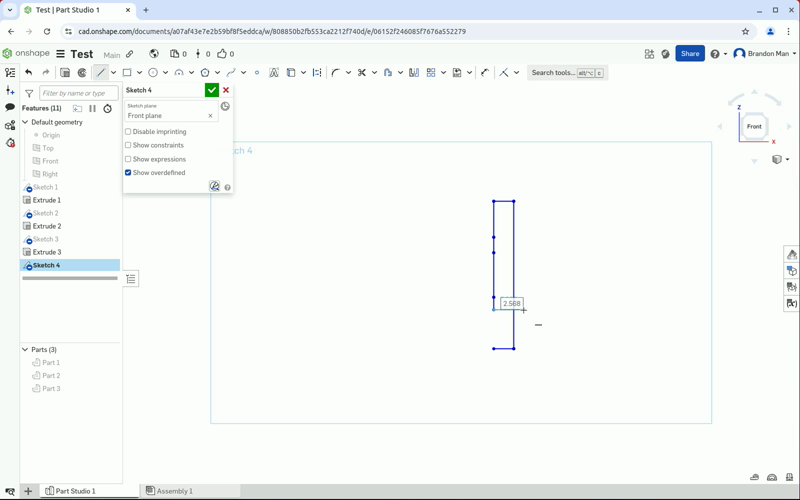
mouse_move(493, 348)
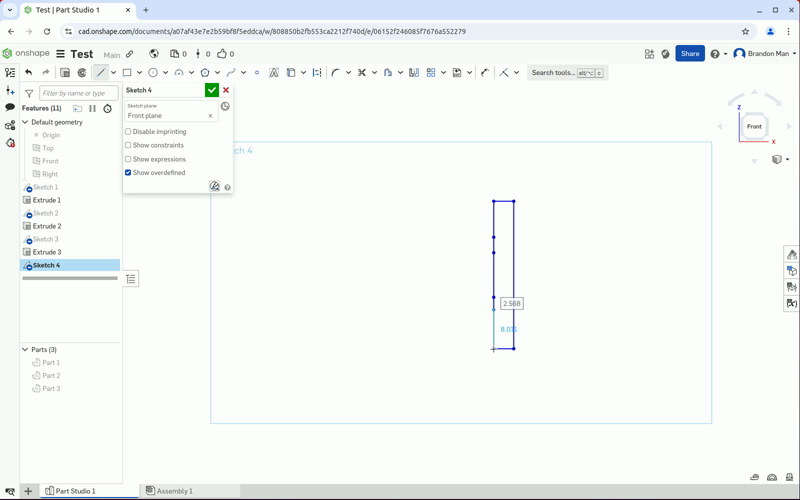
key_up(shift)
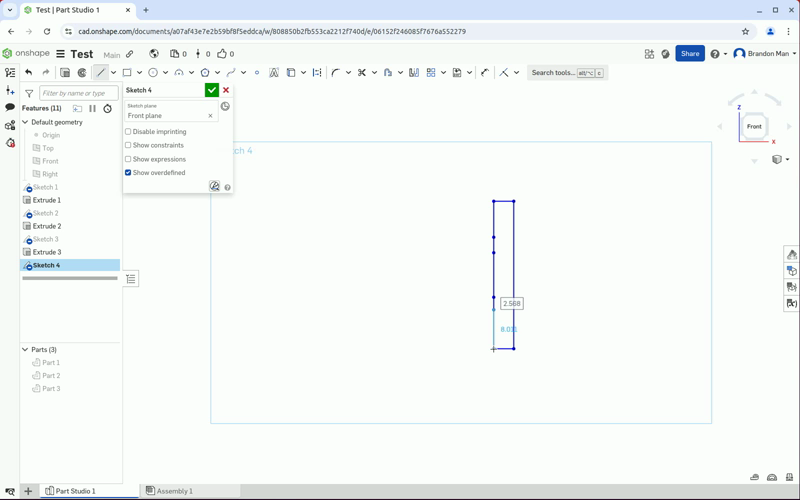
click(493, 348)
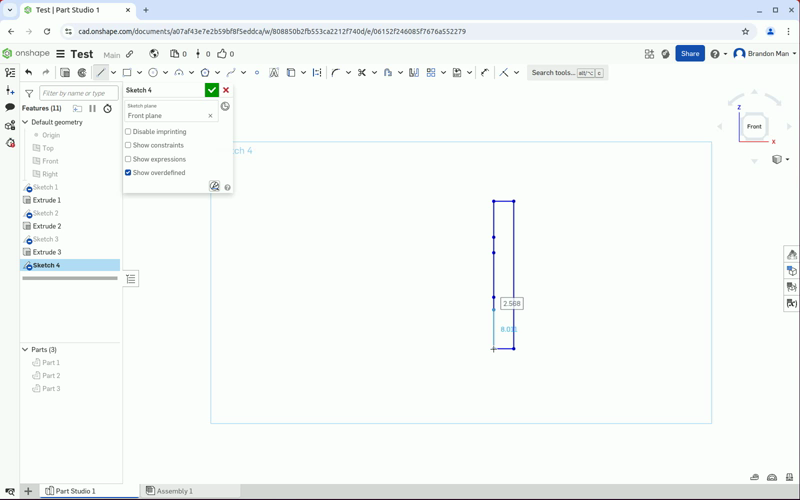
key(esc)
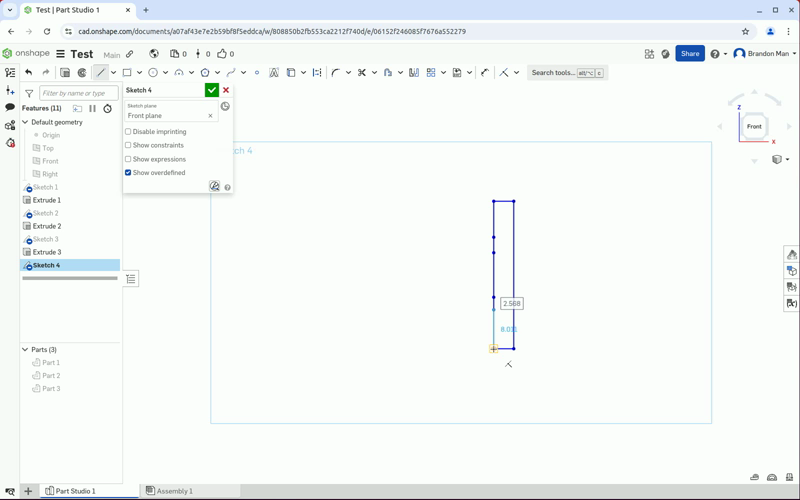
mouse_move(502, 345)
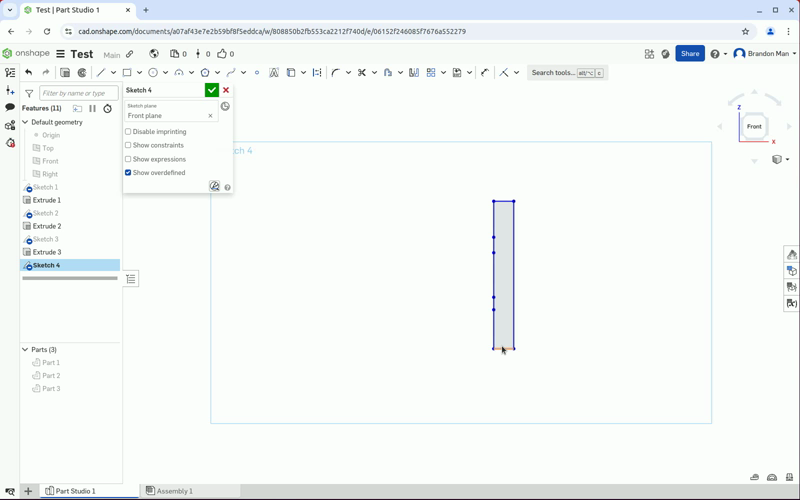
click(502, 345)
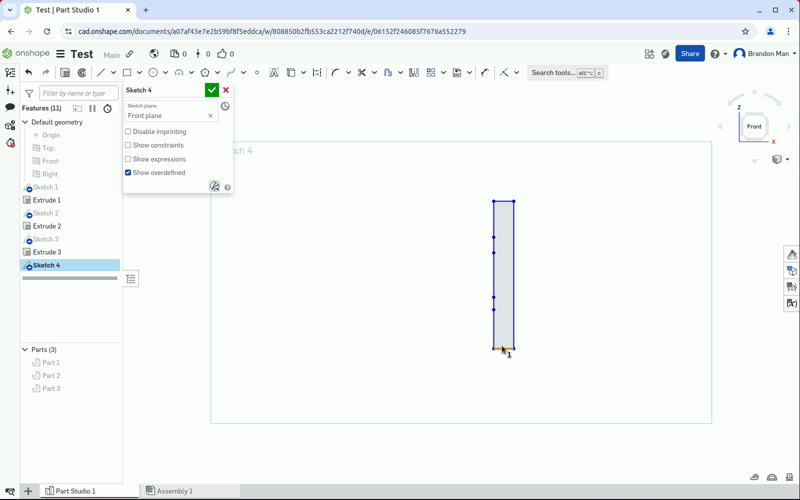
mouse_move(73, 352)
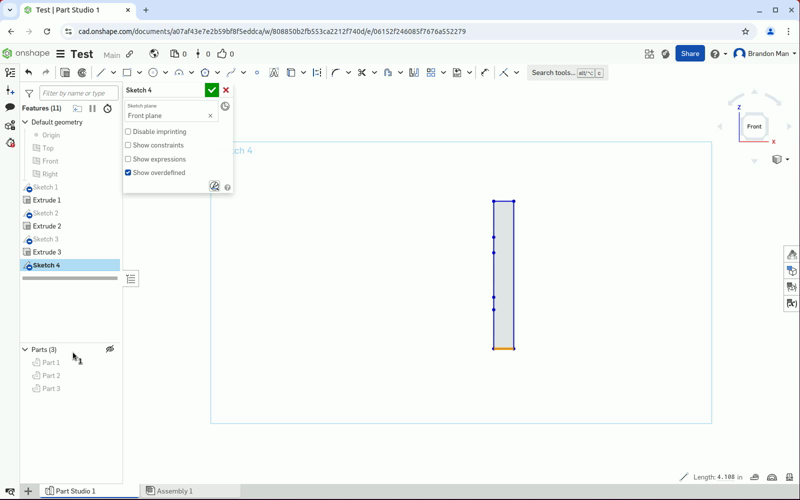
key(shift+y)
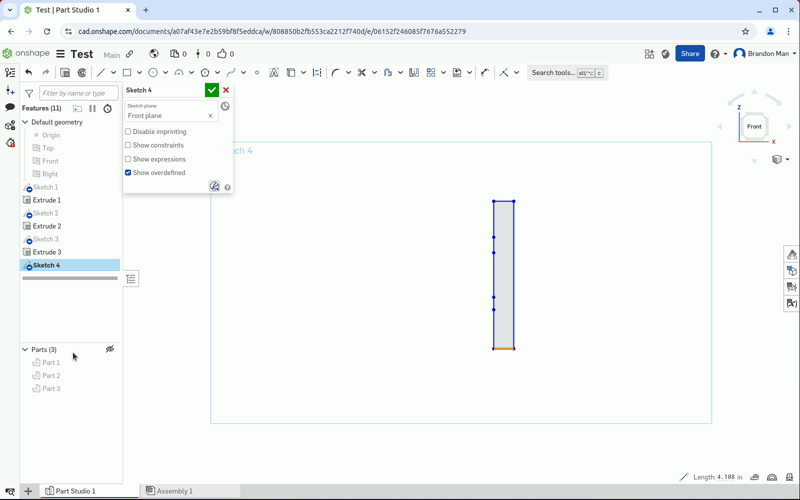
key(shift+e)
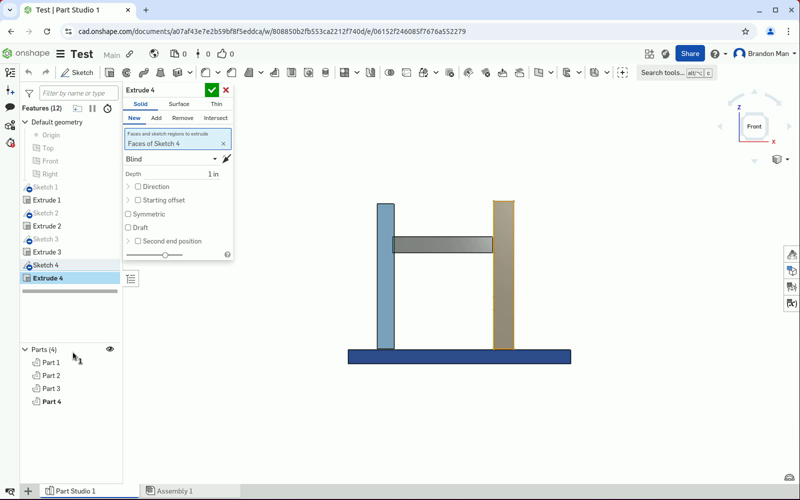
mouse_move(143, 106)
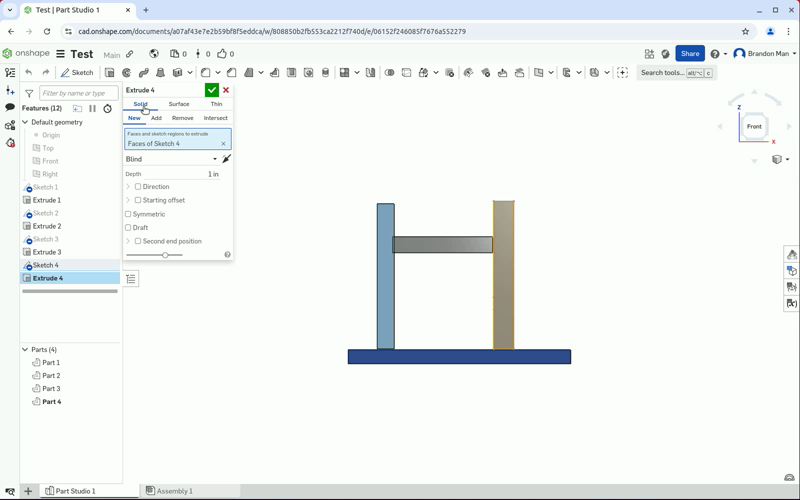
click(143, 106)
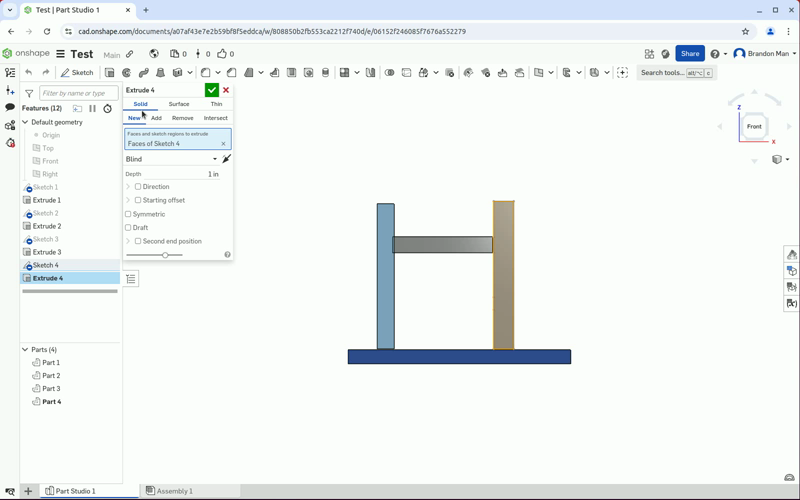
mouse_move(137, 120)
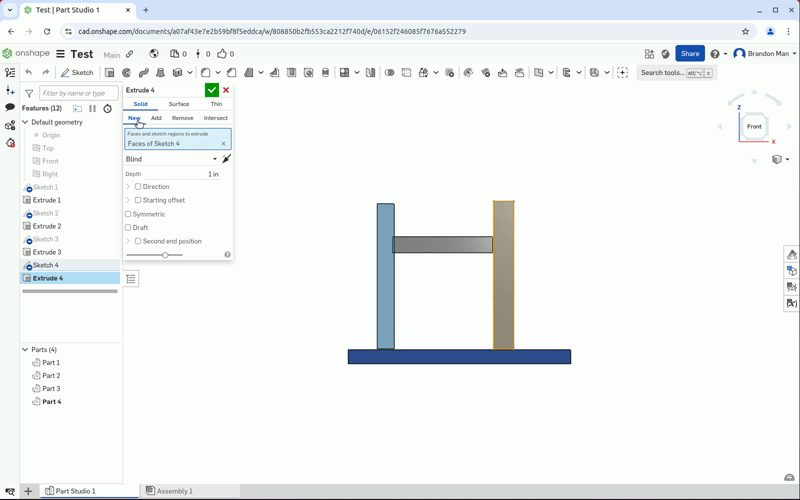
click(137, 120)
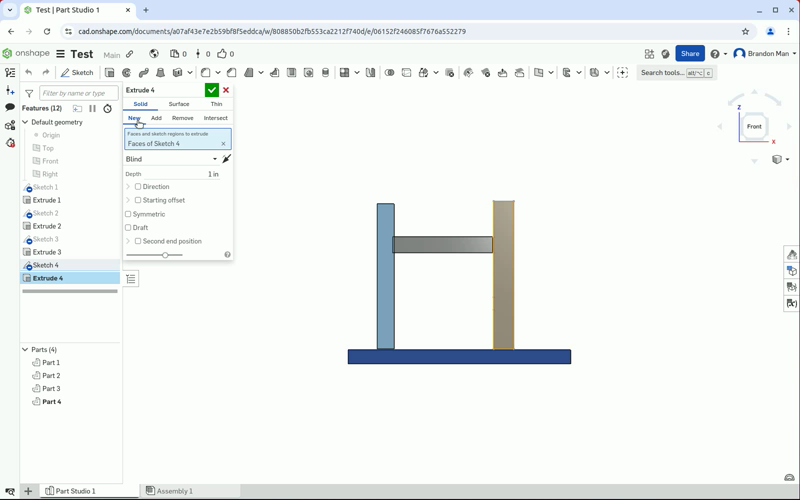
key(tab, 4)
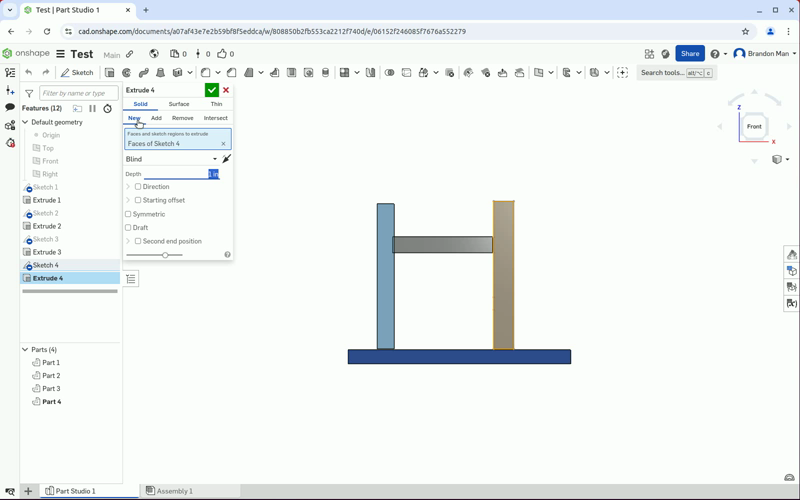
text(22.868)
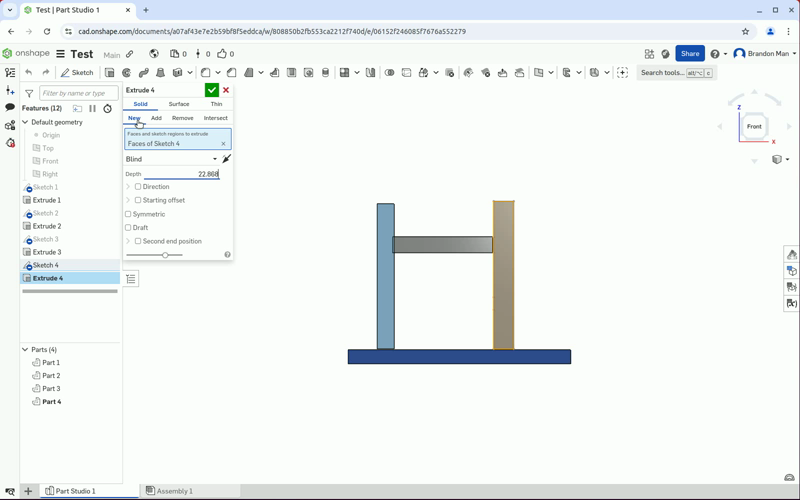
key(enter)
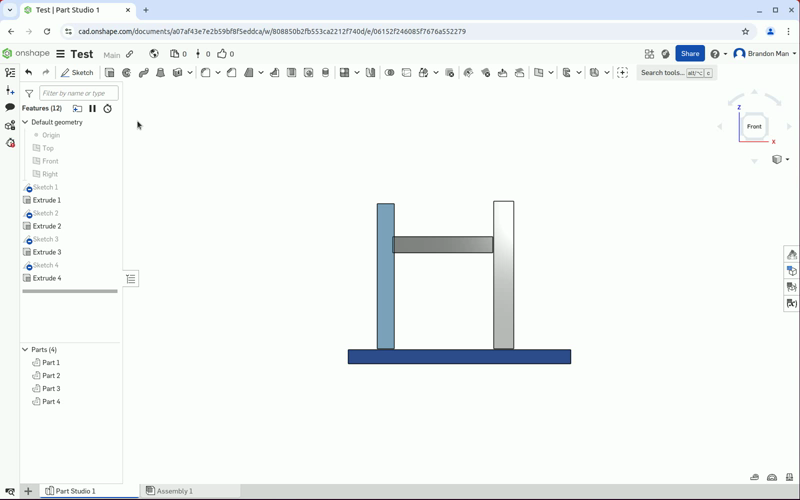
key(shift+h)
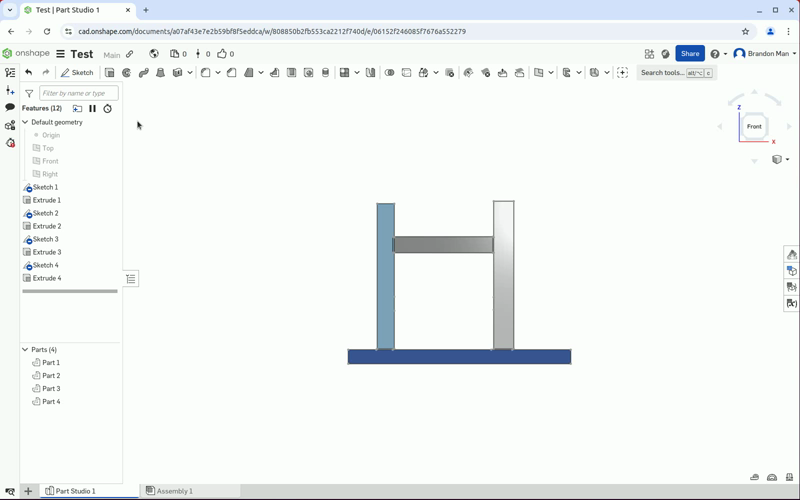
key(shift+h)
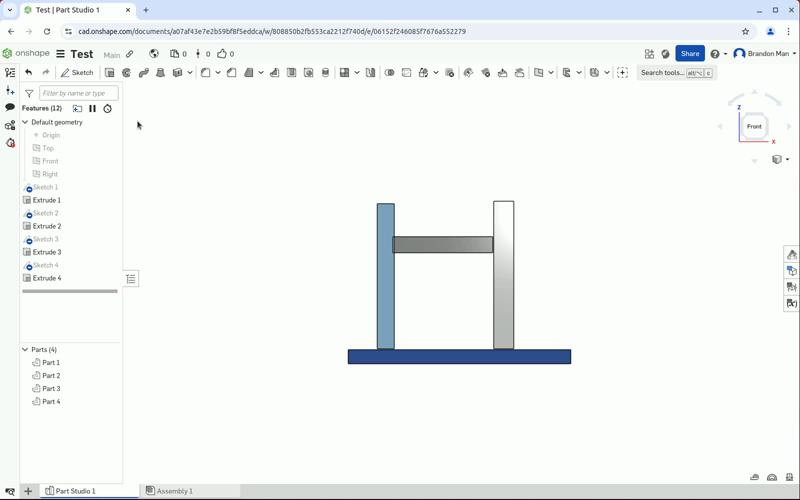
mouse_move(73, 189)
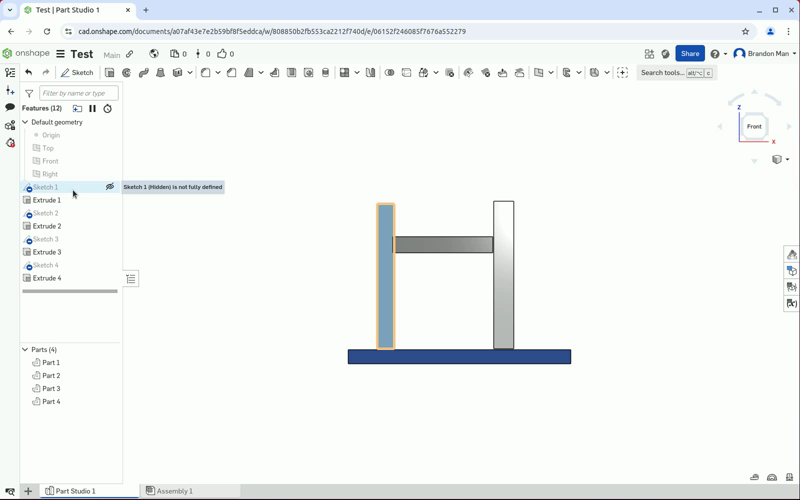
click(73, 189)
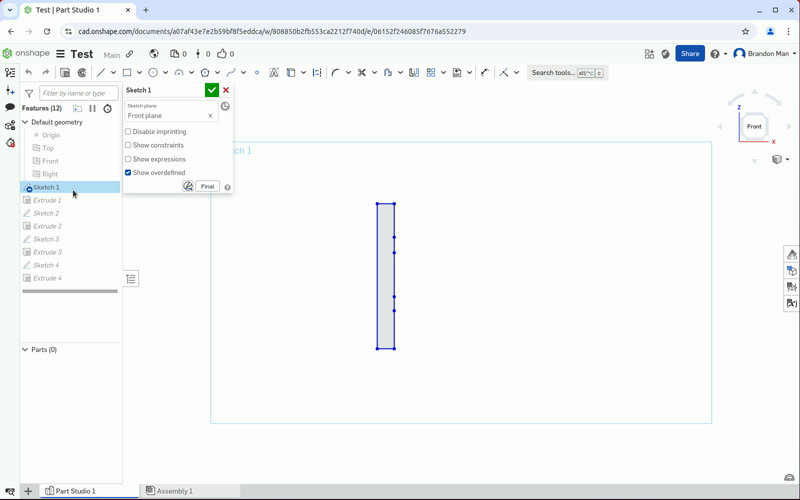
mouse_move(229, 92)
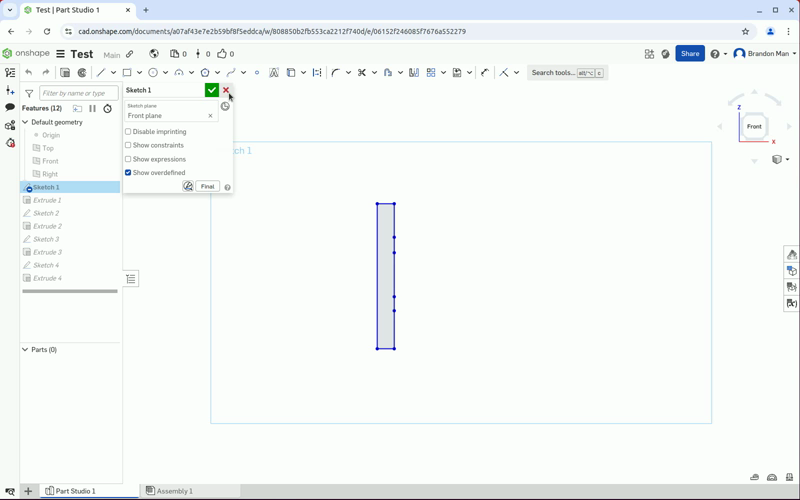
click(229, 92)
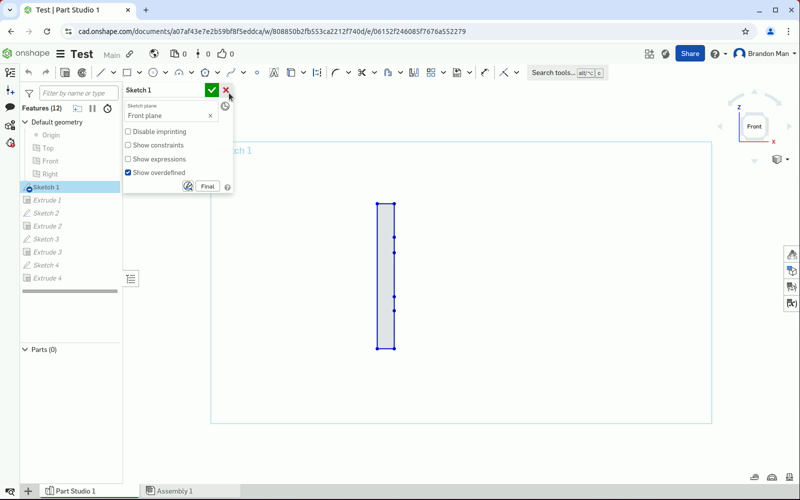
key(shift+s)
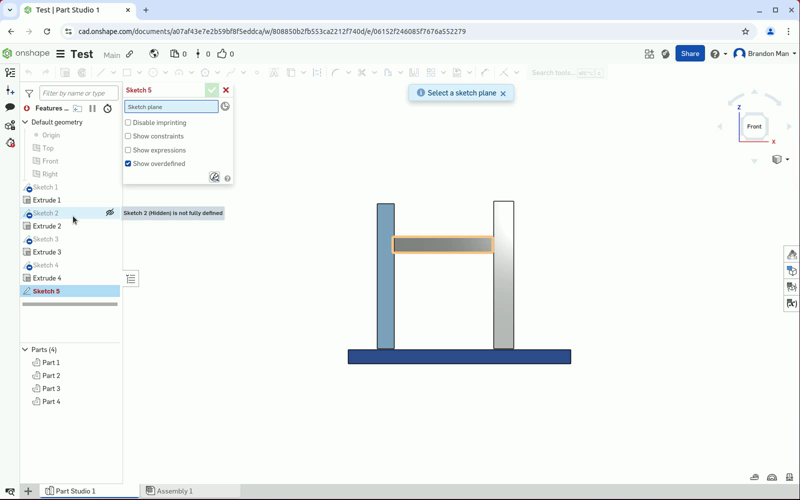
scroll(3)
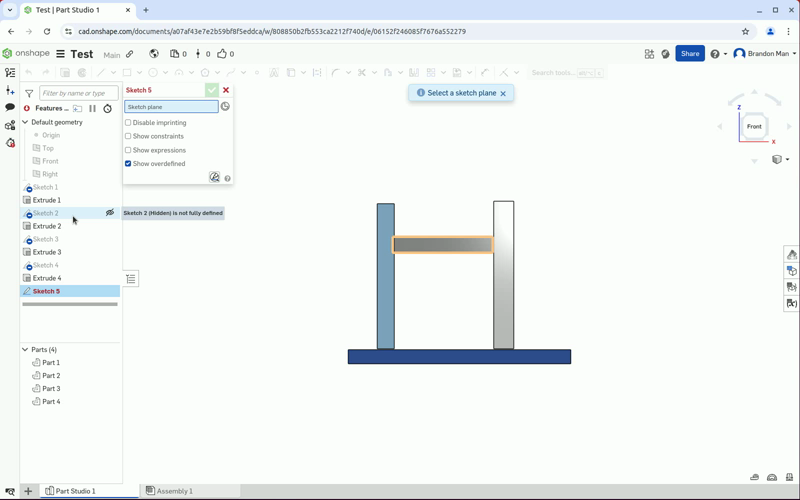
mouse_move(73, 163)
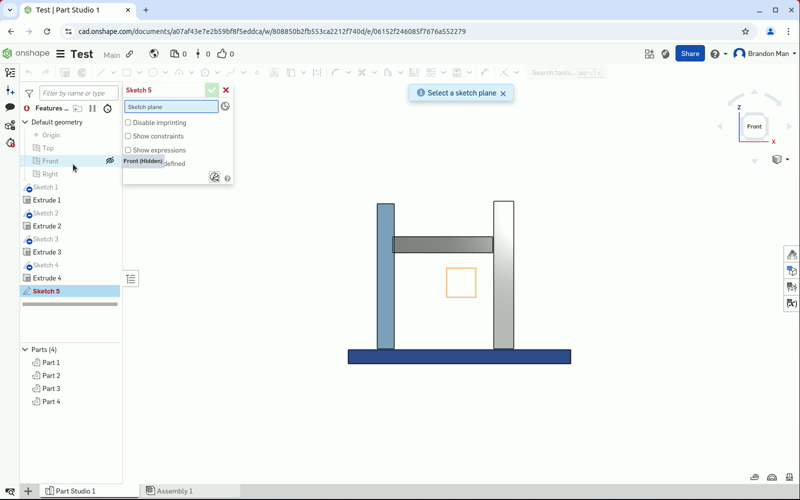
click(73, 163)
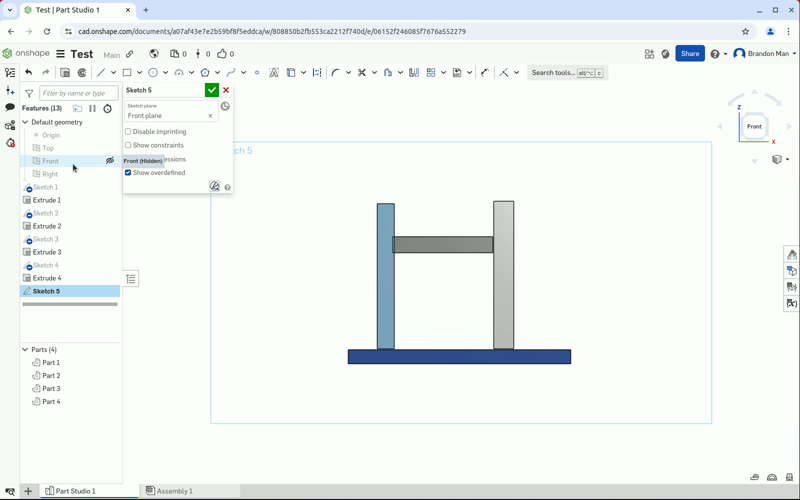
mouse_move(73, 352)
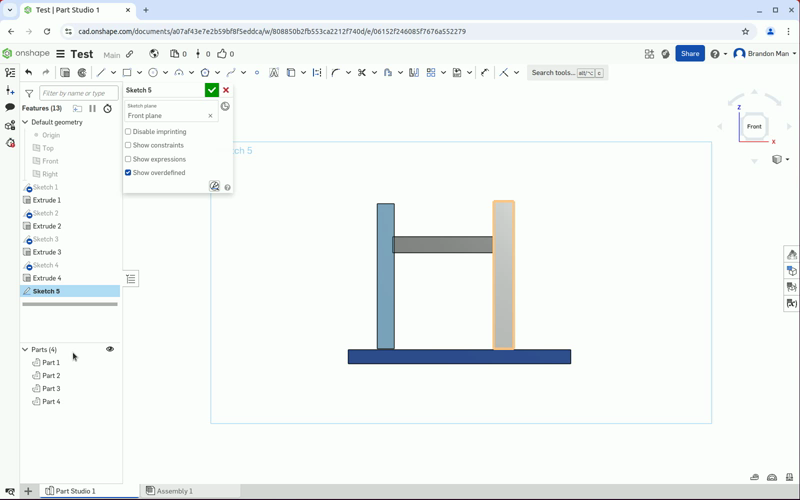
key(y)
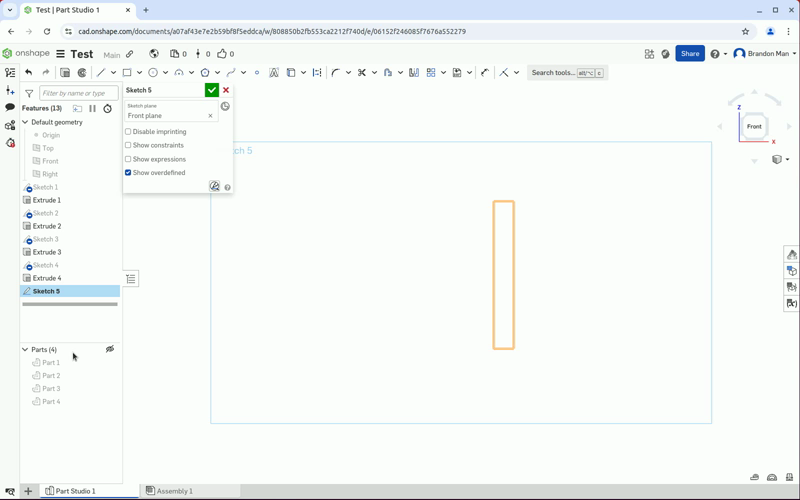
key(l)
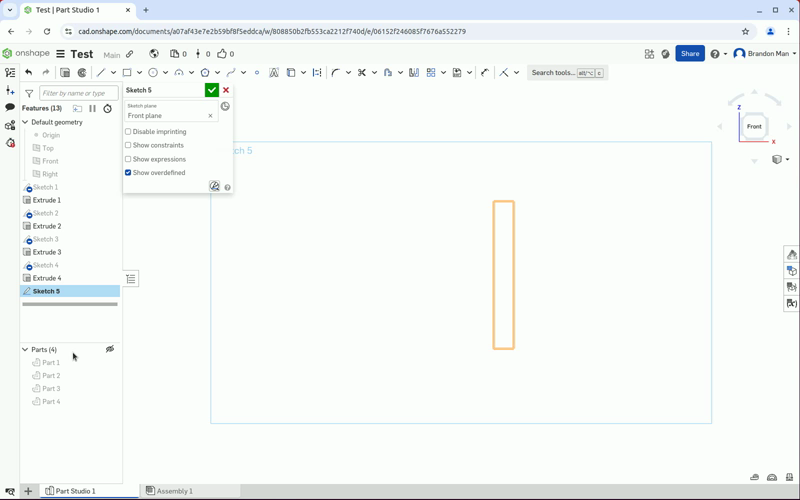
key_down(shift)
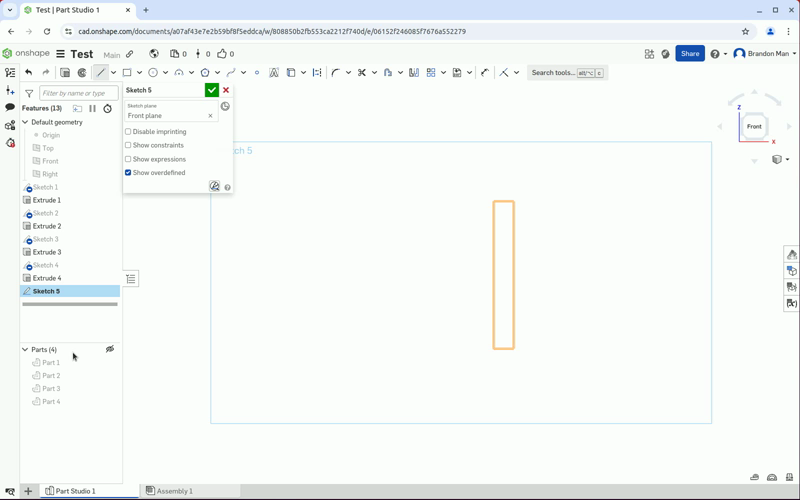
mouse_move(392, 309)
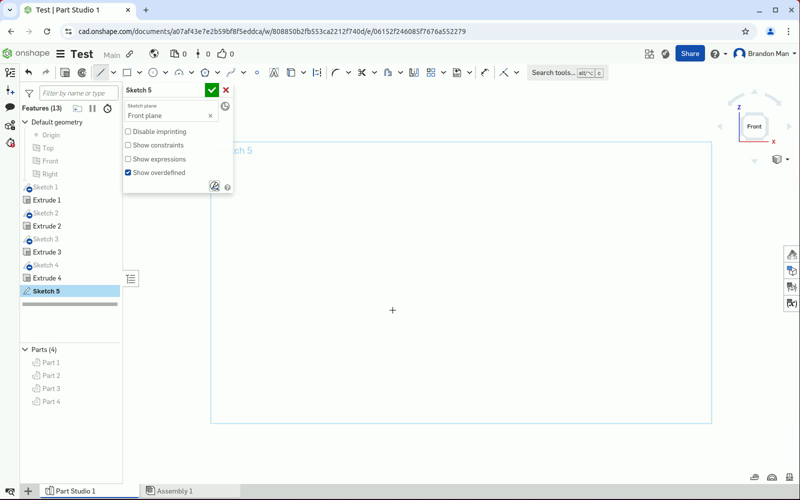
click(392, 309)
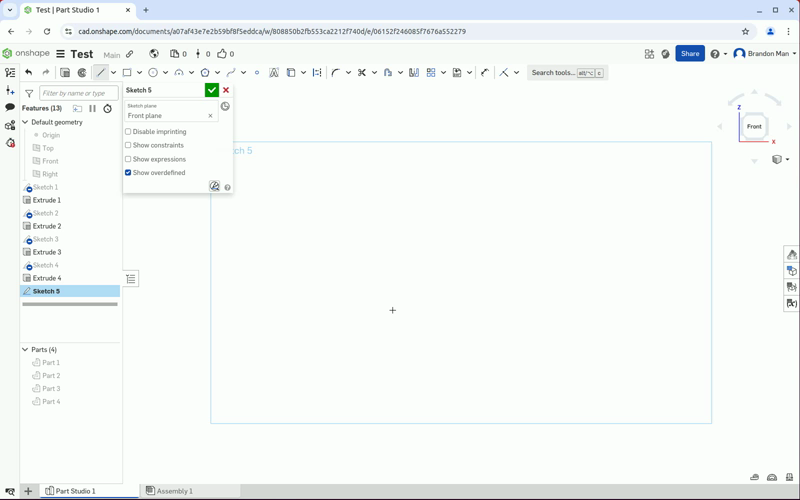
key_up(shift)
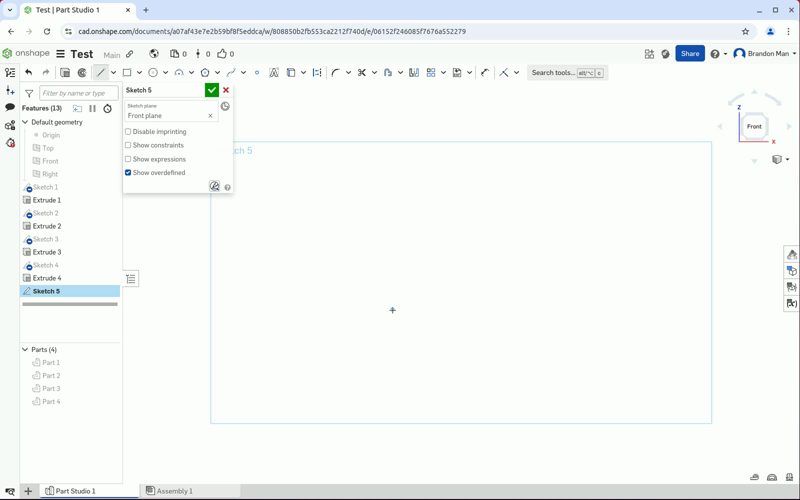
key_down(shift)
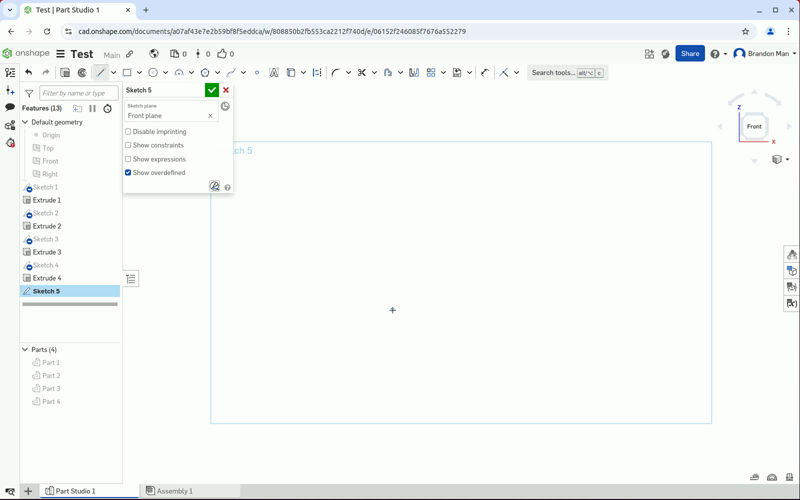
mouse_move(492, 309)
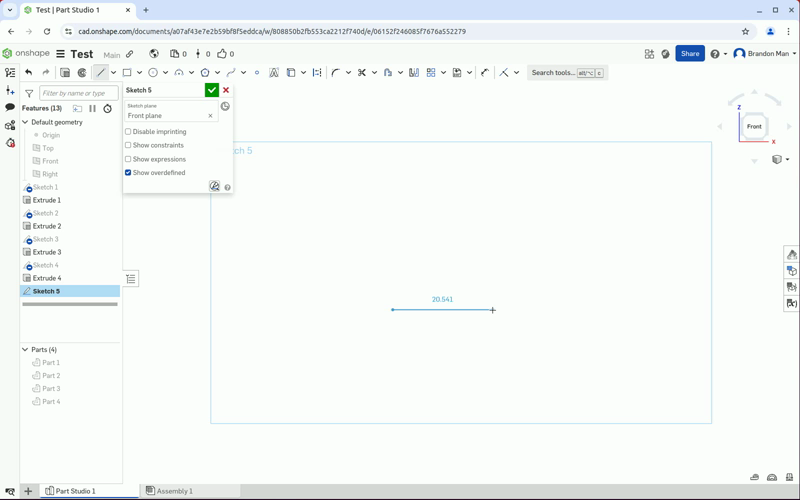
click(492, 309)
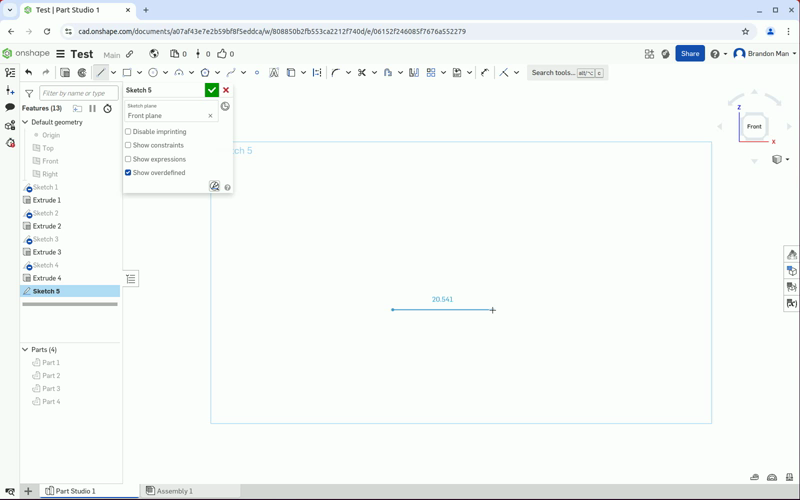
key_up(shift)
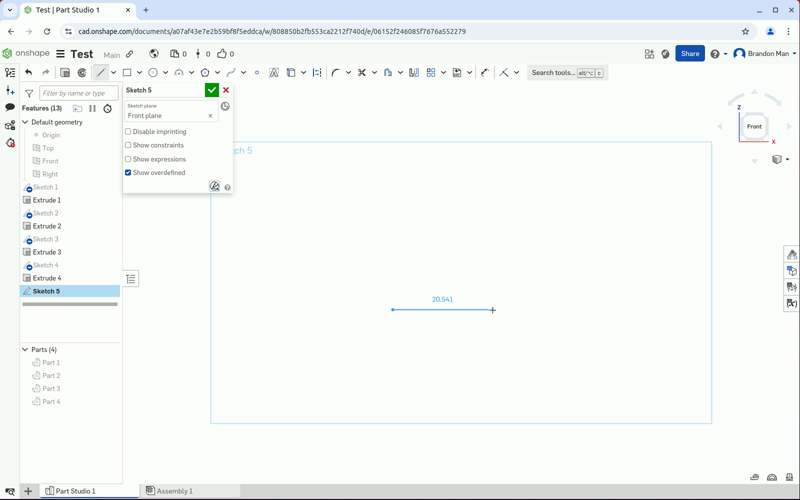
key_down(shift)
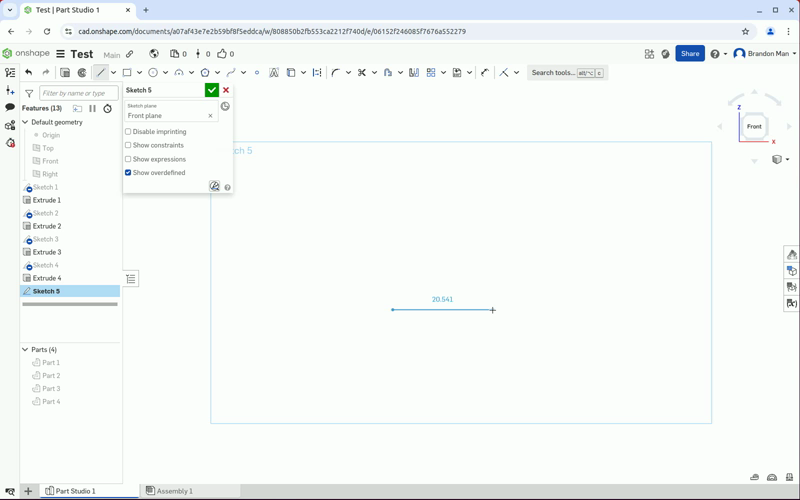
mouse_move(522, 309)
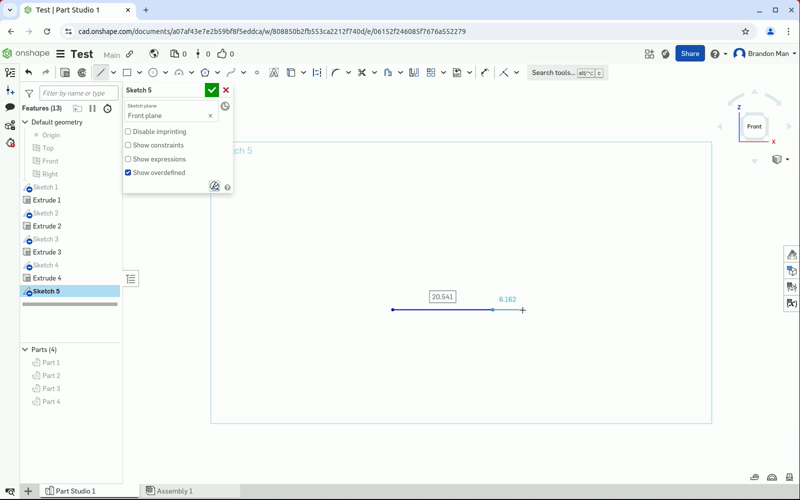
mouse_move(492, 297)
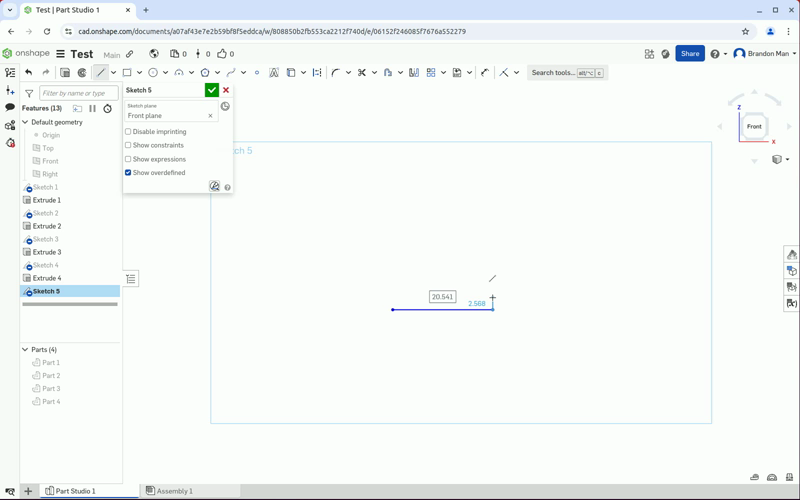
click(492, 297)
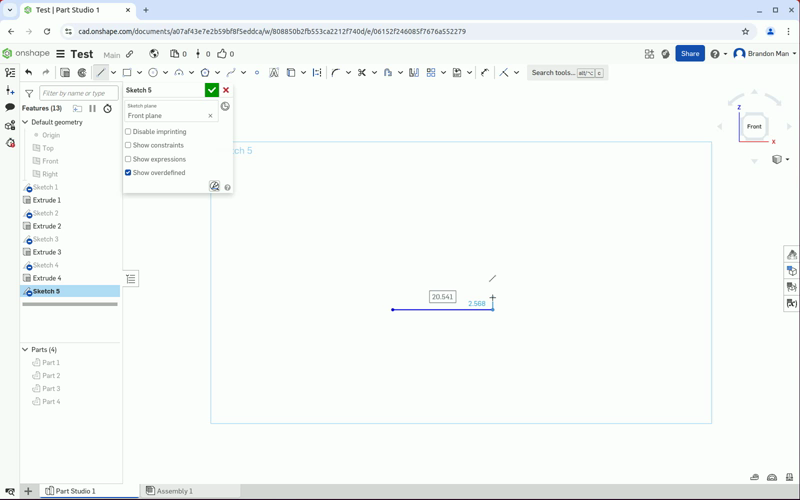
key_up(shift)
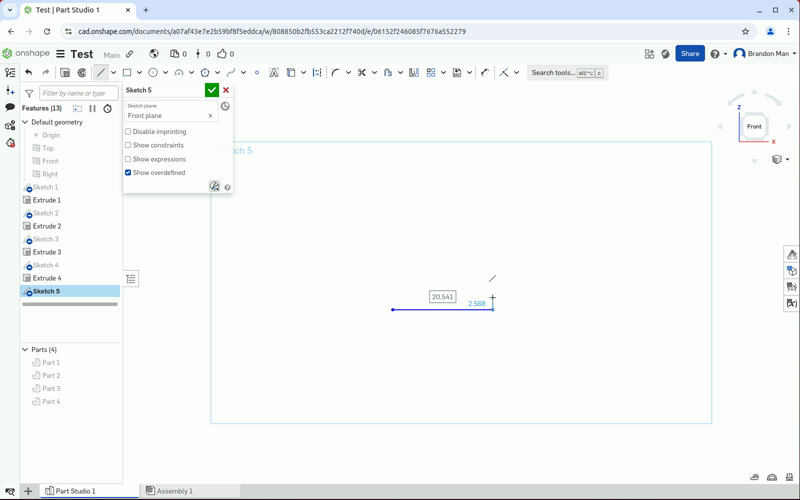
key_down(shift)
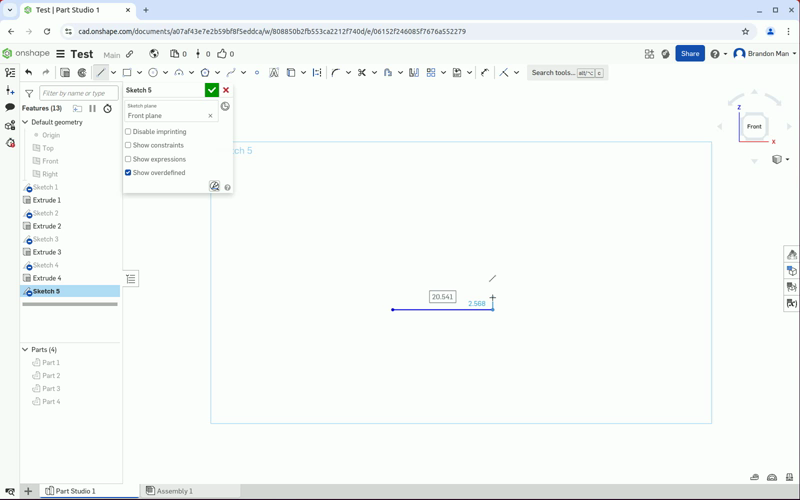
mouse_move(392, 297)
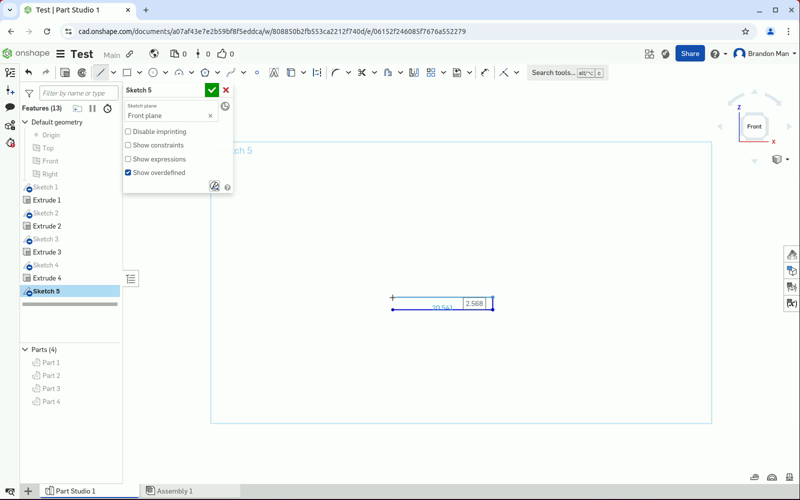
click(392, 297)
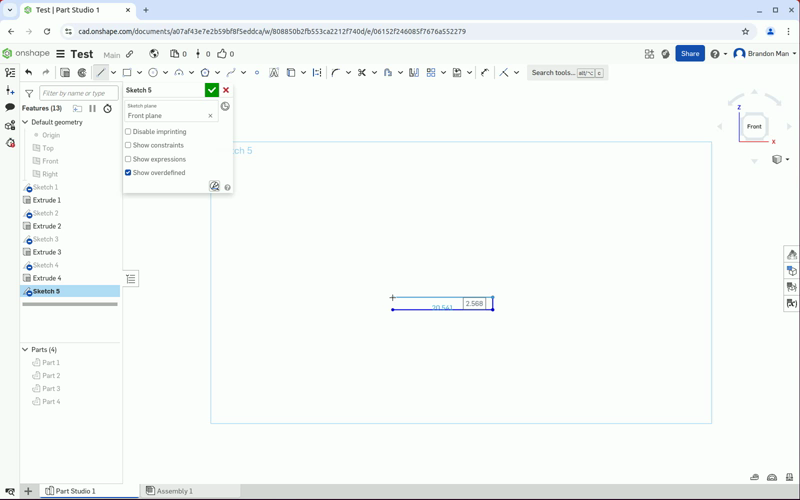
key_up(shift)
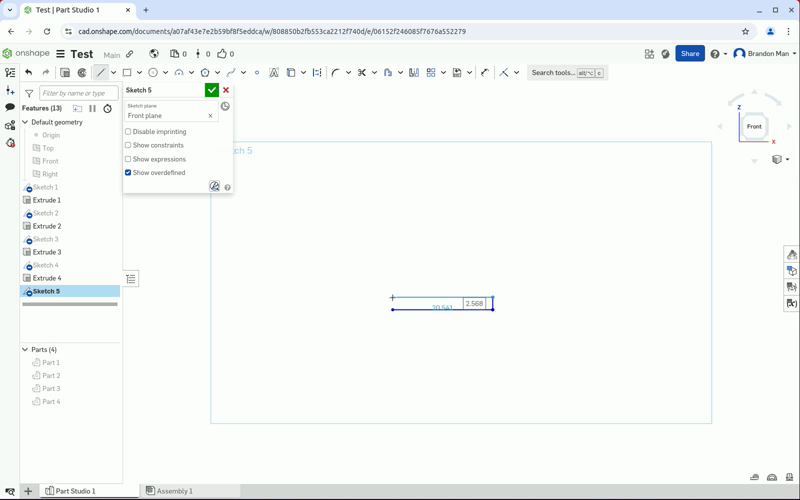
mouse_move(422, 297)
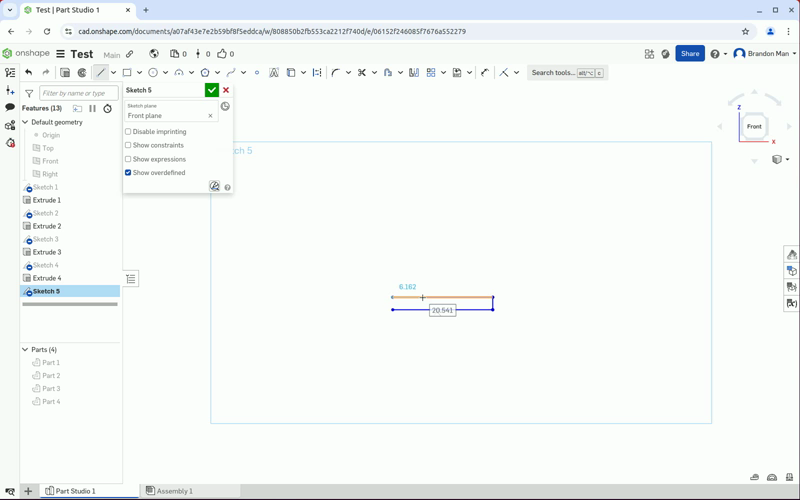
key_down(shift)
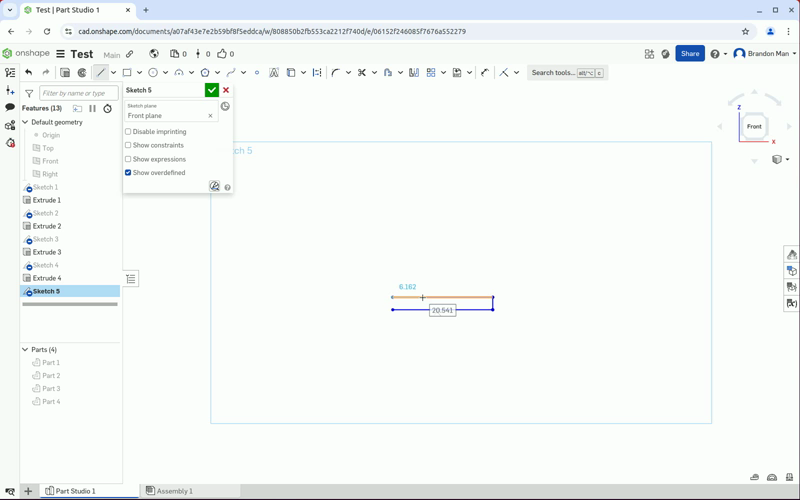
mouse_move(392, 309)
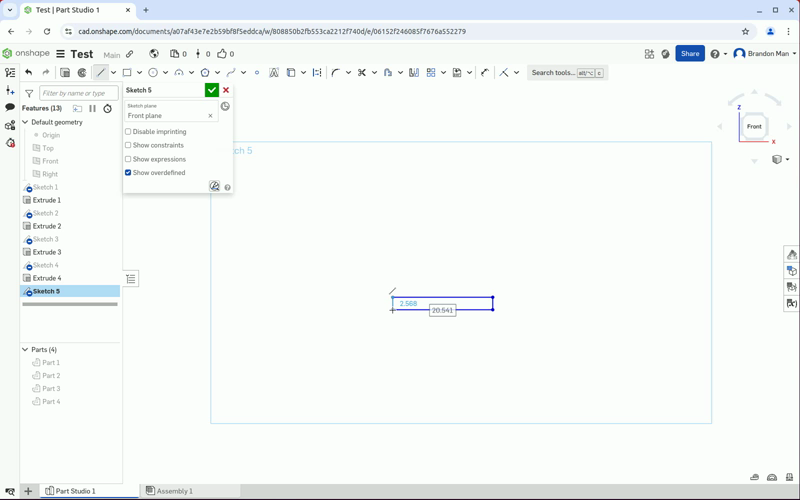
key_up(shift)
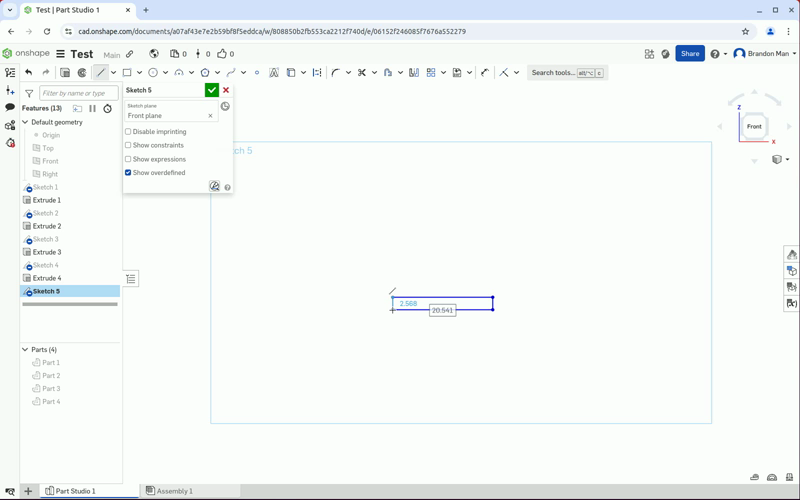
click(392, 309)
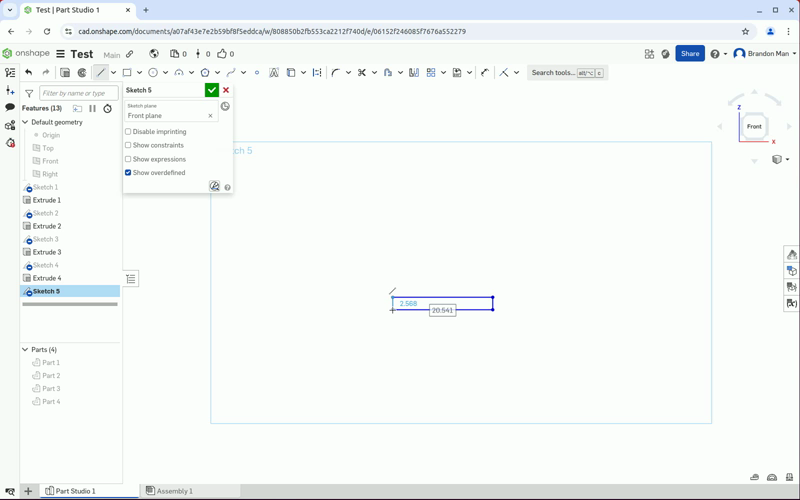
key(esc)
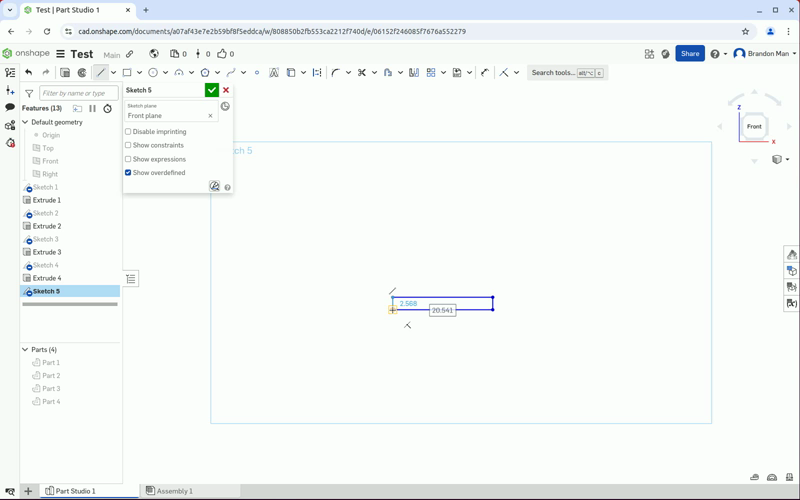
mouse_move(473, 308)
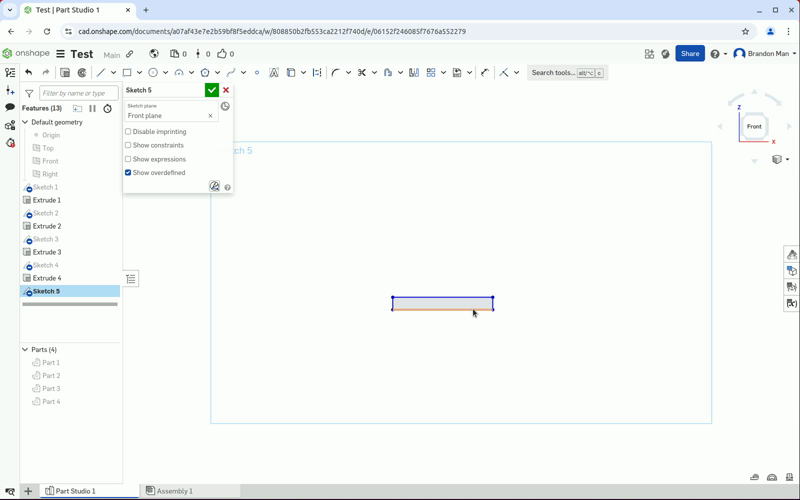
scroll(6)
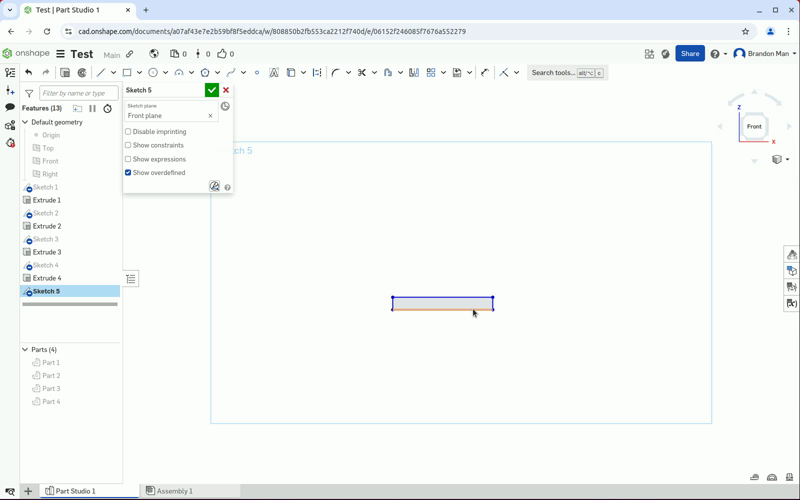
scroll(6)
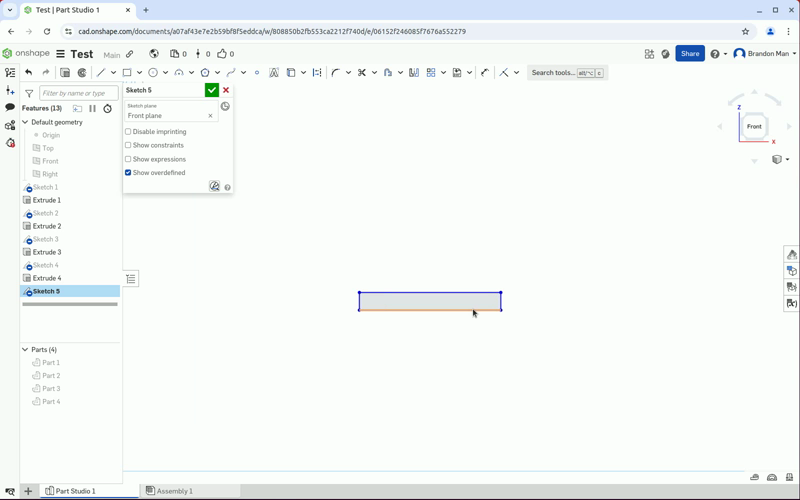
scroll(6)
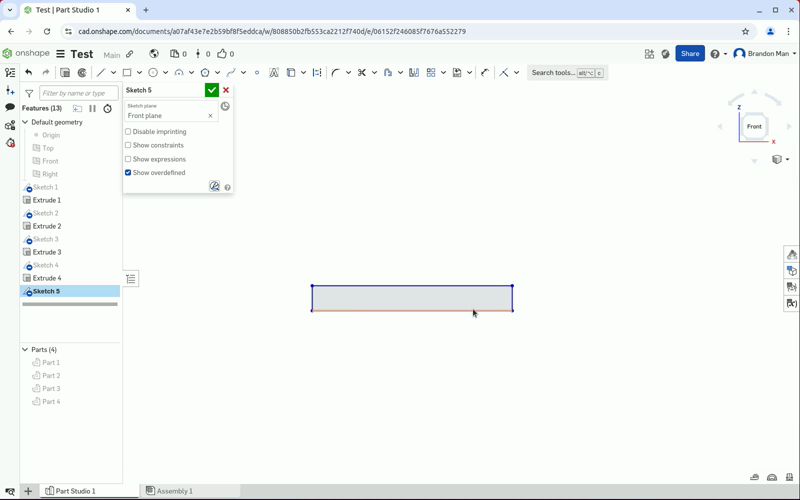
scroll(6)
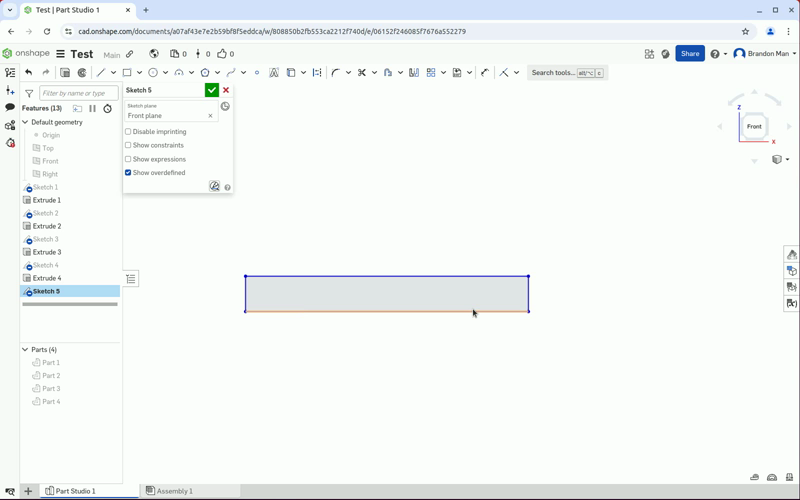
scroll(6)
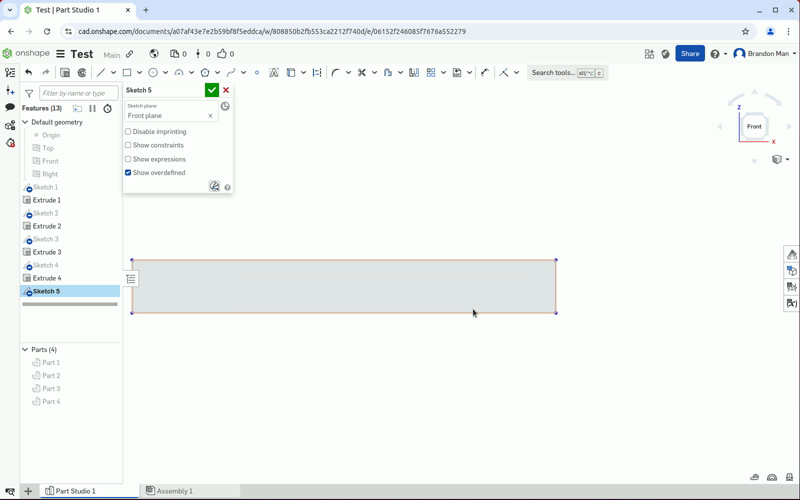
scroll(6)
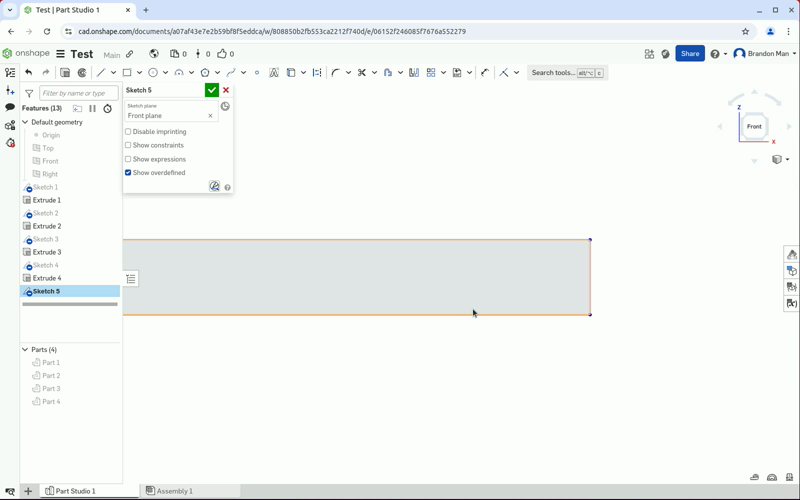
scroll(6)
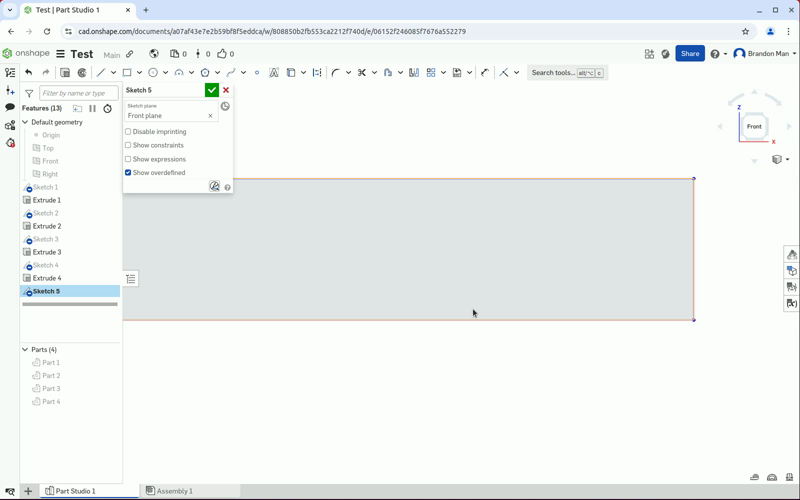
click(473, 308)
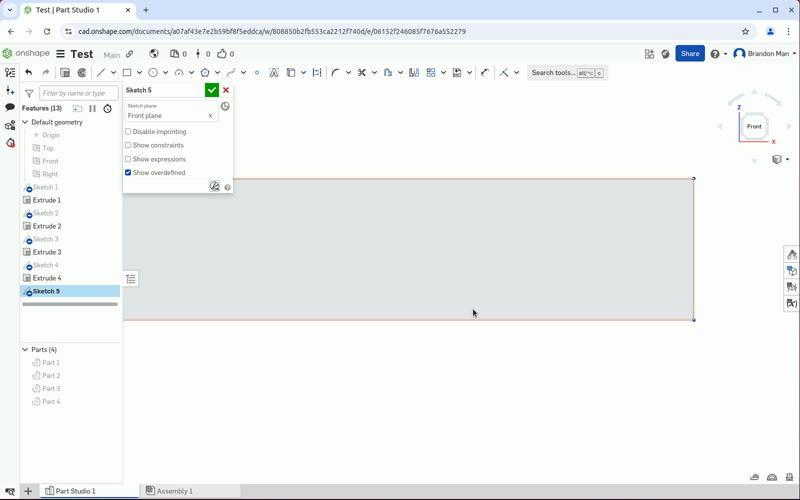
scroll(-6)
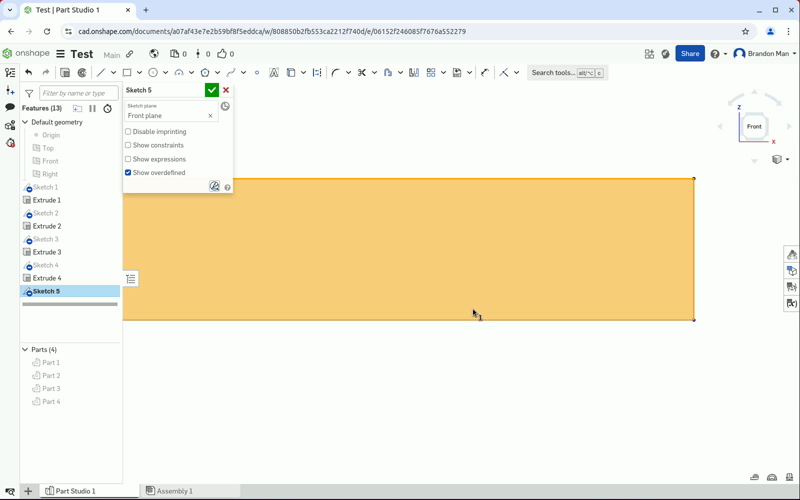
scroll(-6)
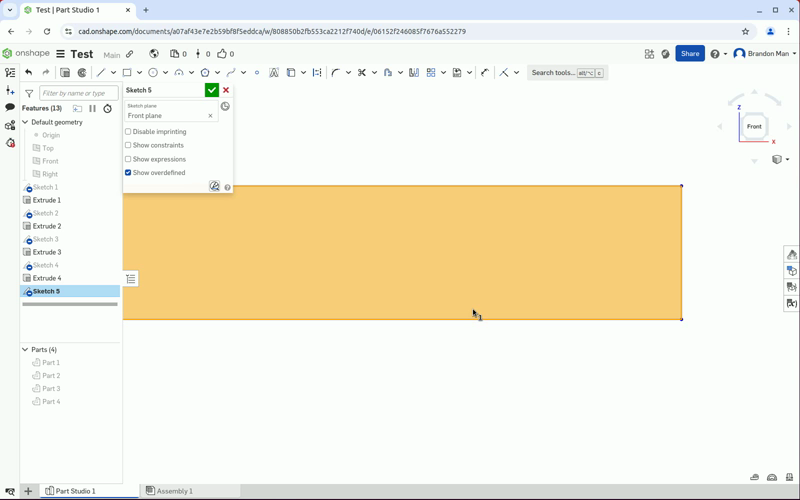
scroll(-6)
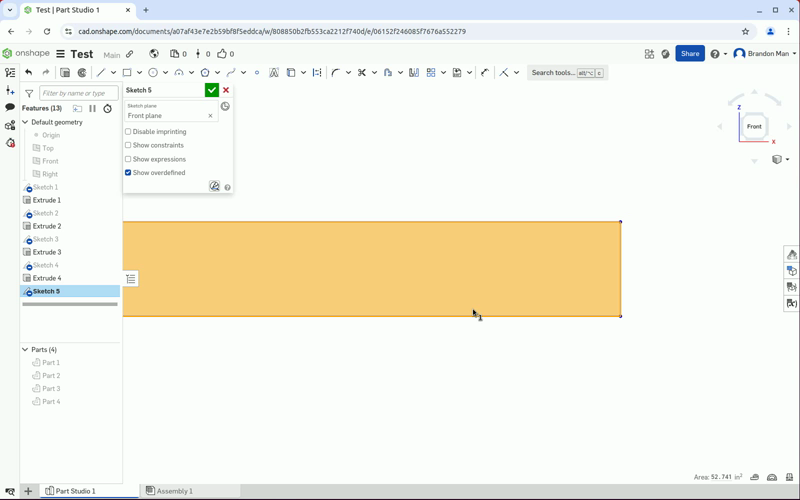
scroll(-6)
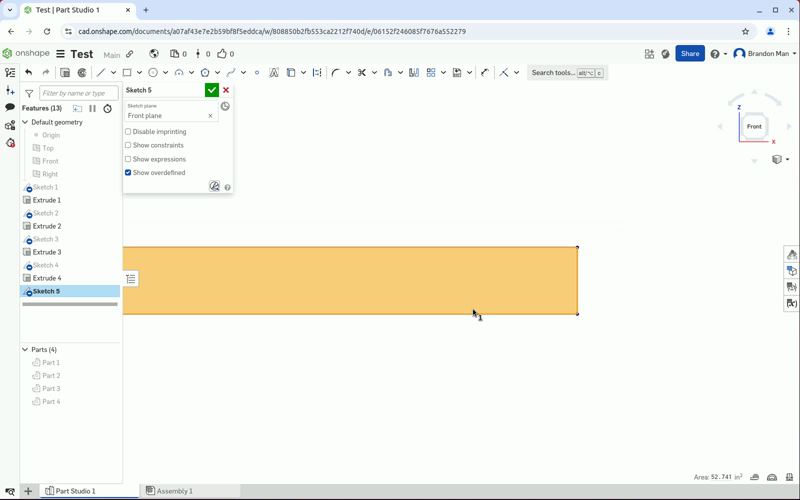
scroll(-6)
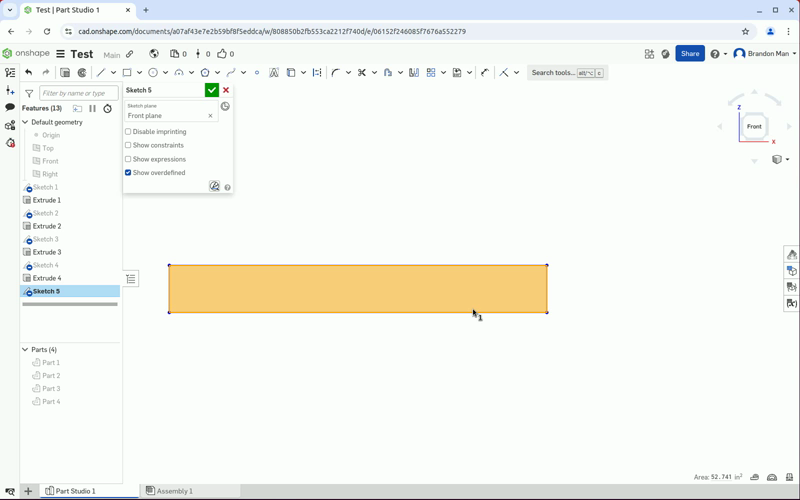
scroll(-6)
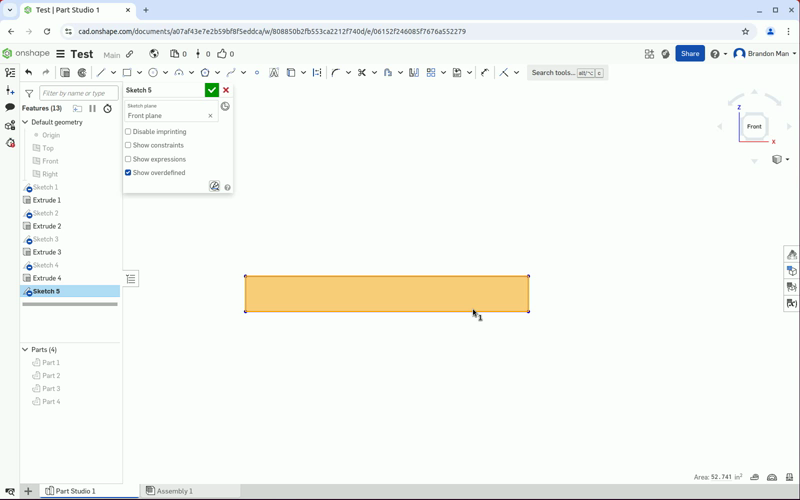
scroll(-6)
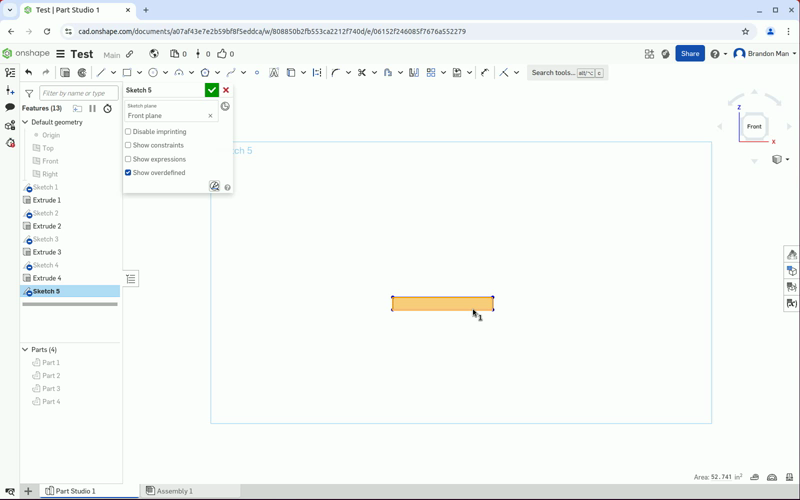
mouse_move(73, 352)
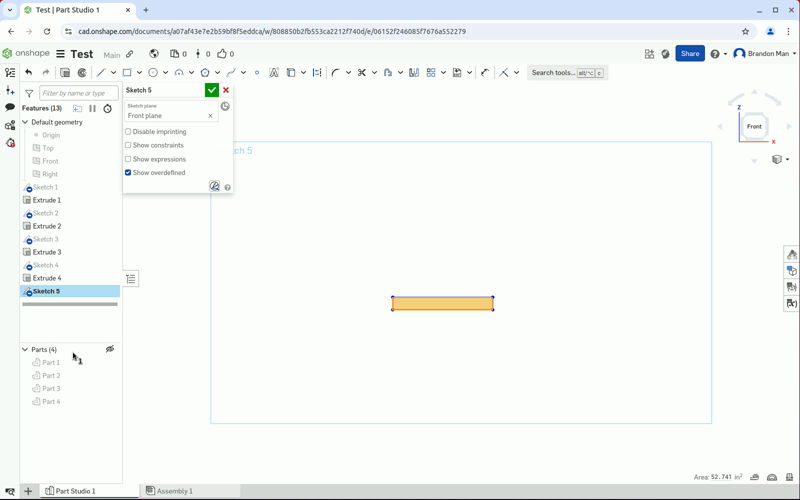
key(shift+y)
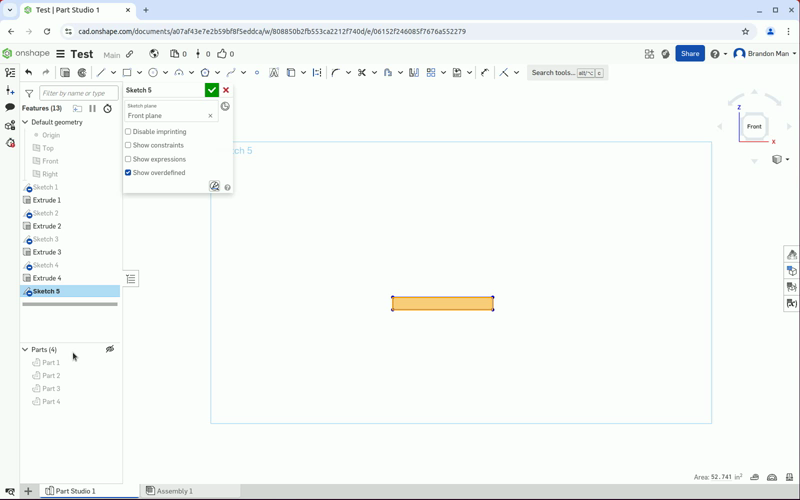
key(shift+e)
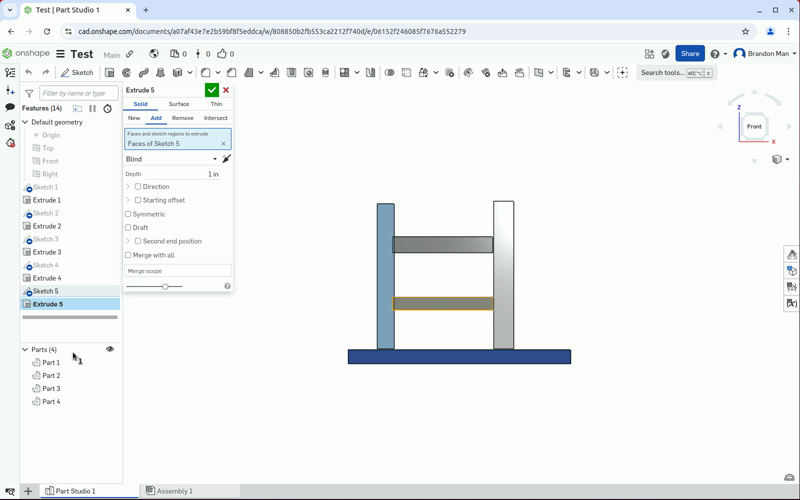
mouse_move(143, 106)
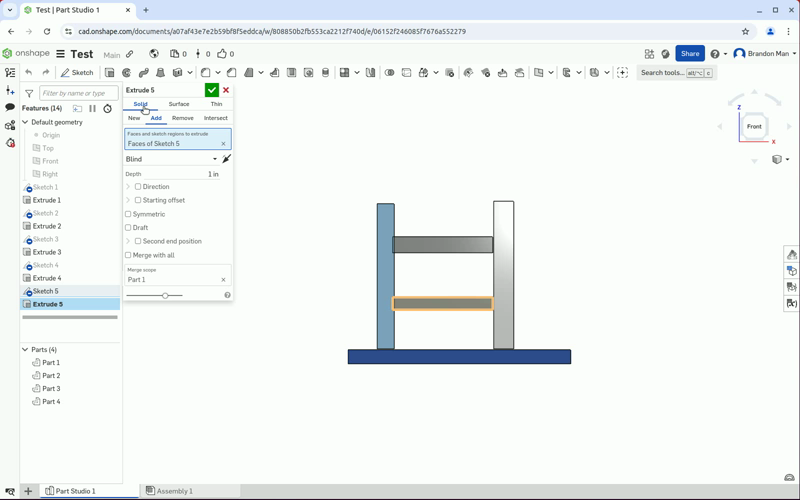
click(143, 106)
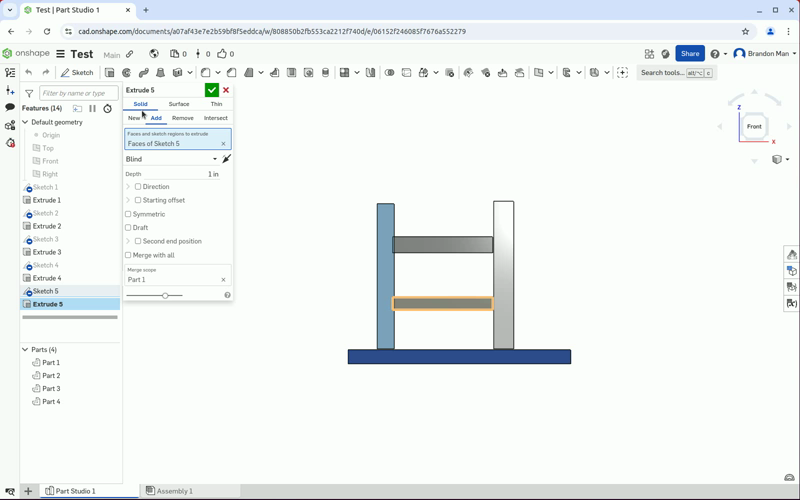
mouse_move(137, 120)
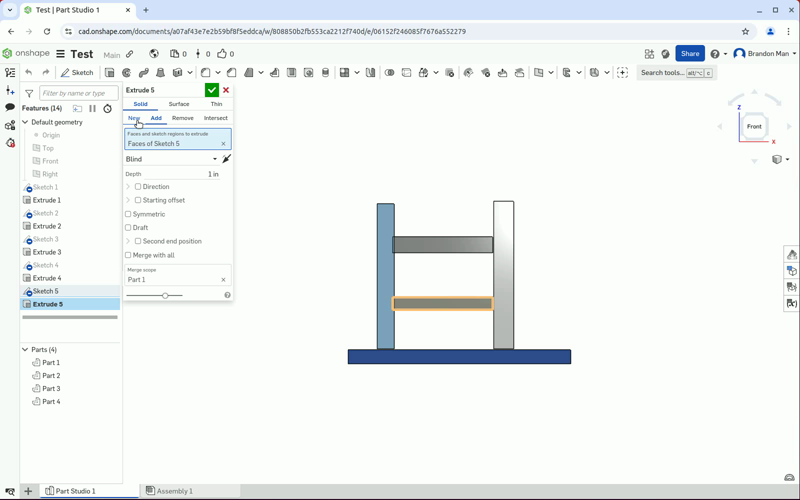
click(137, 120)
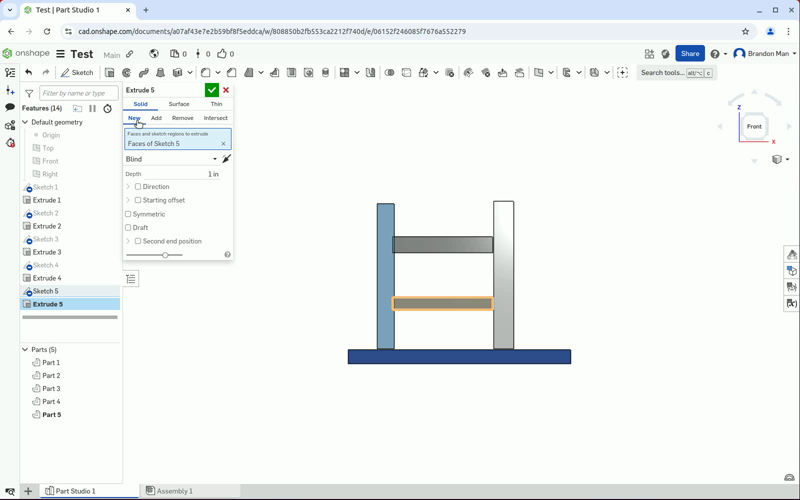
key(tab, 4)
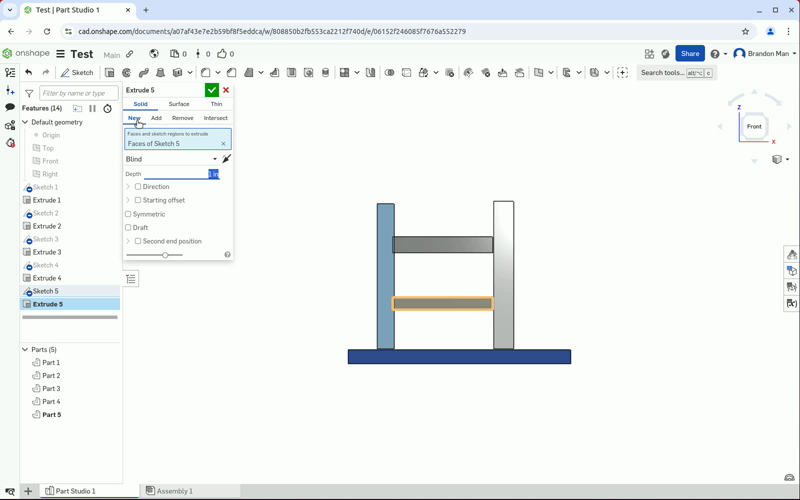
text(22.868)
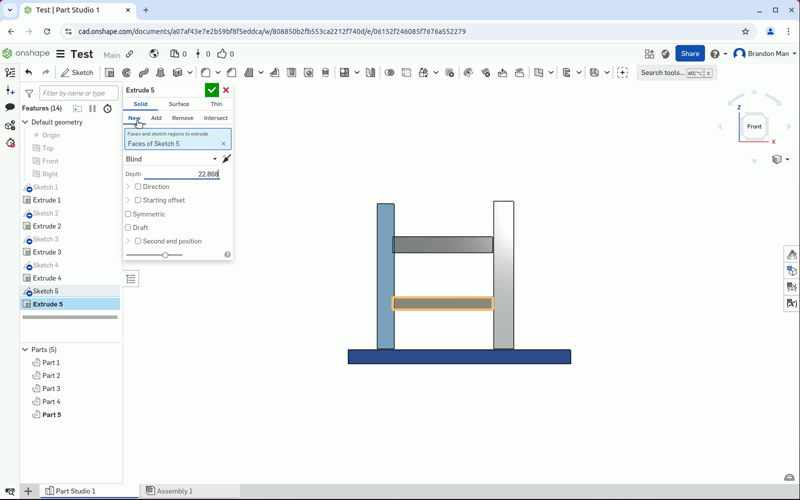
key(enter)
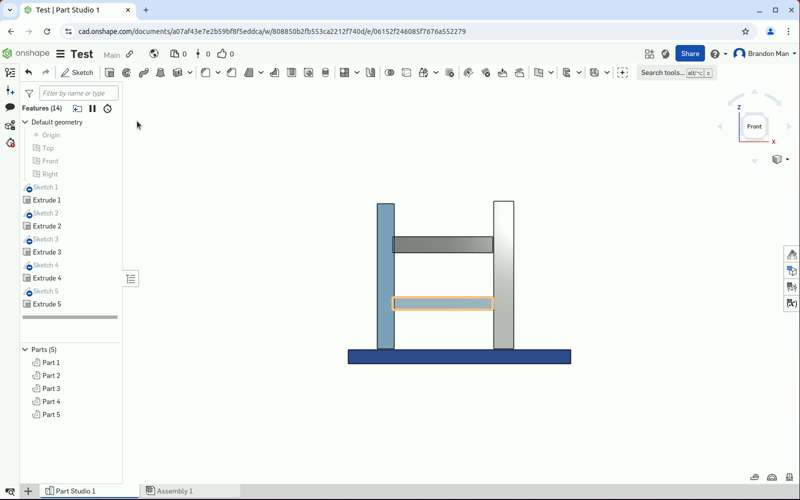
key(shift+h)
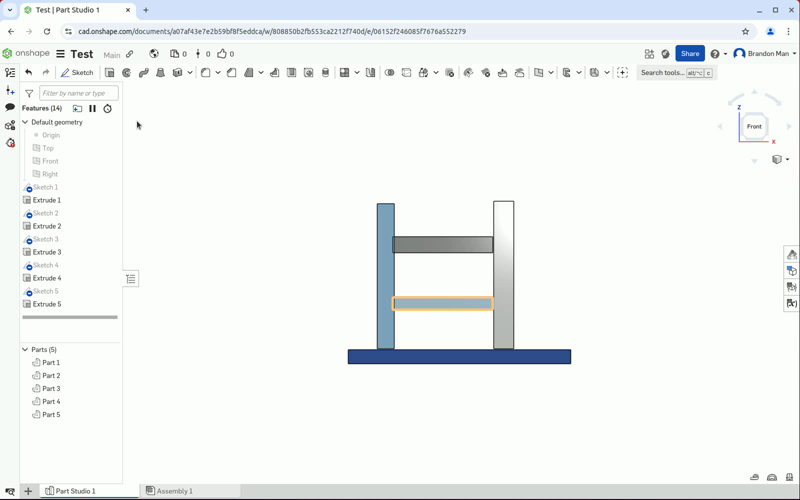
key(shift+h)
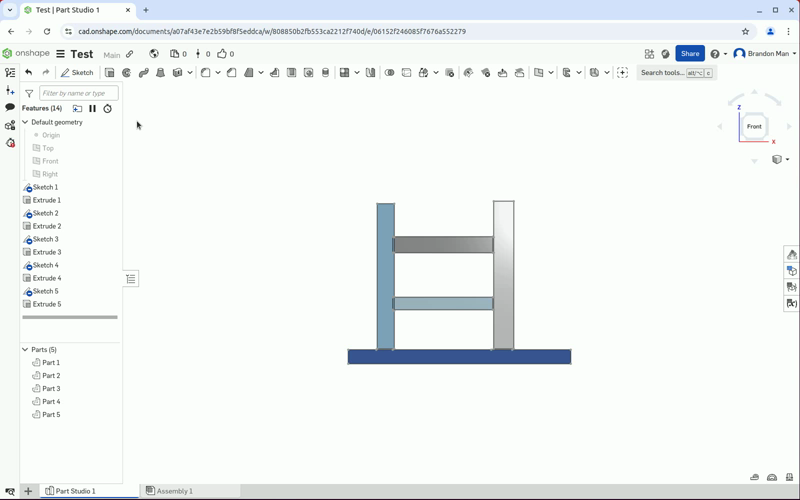
key(shift+7)
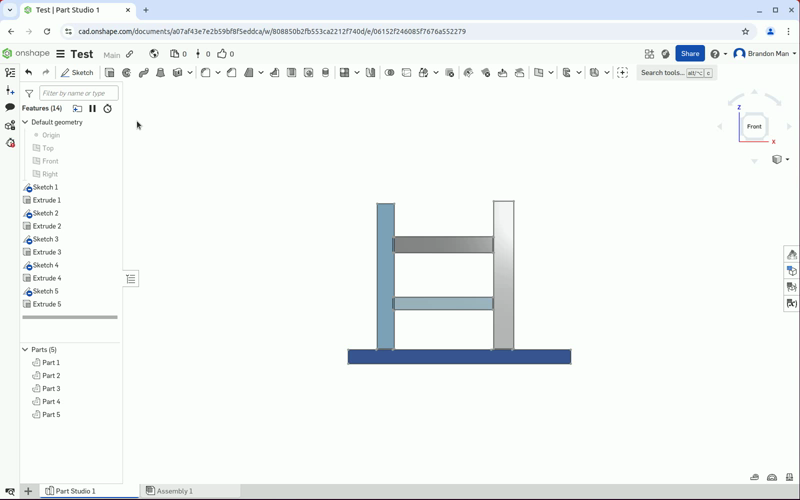
key(left, 2)
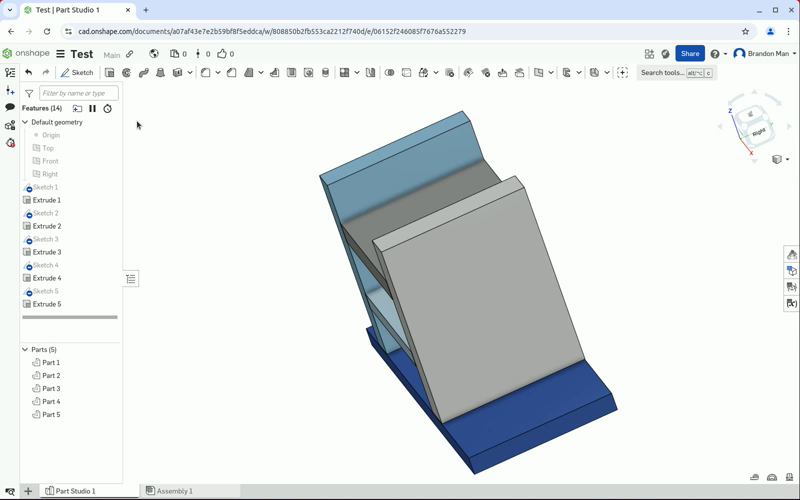
key(down, 2)
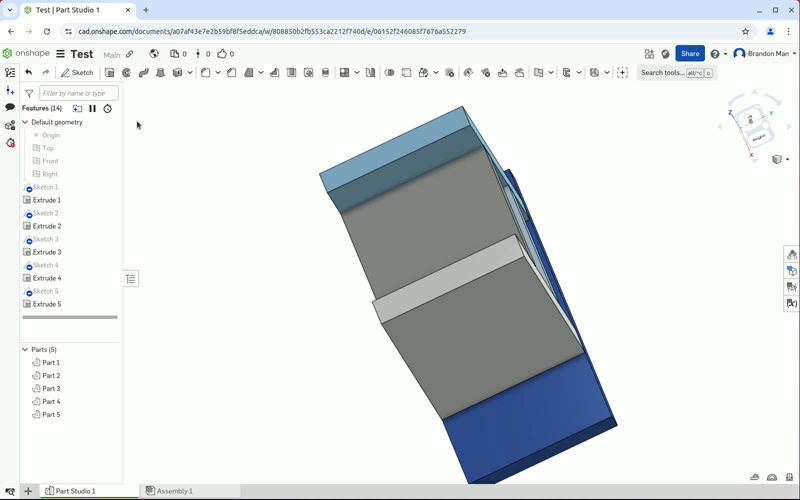
key(up, 2)
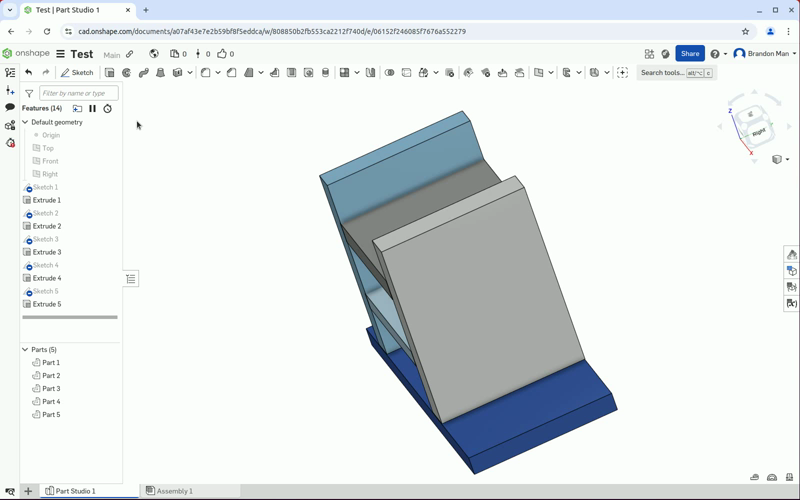
key(right, 2)
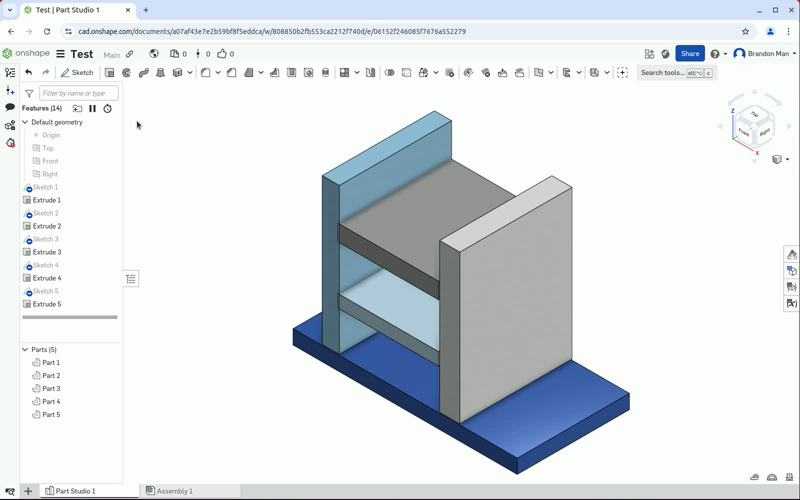
mouse_move(73, 189)
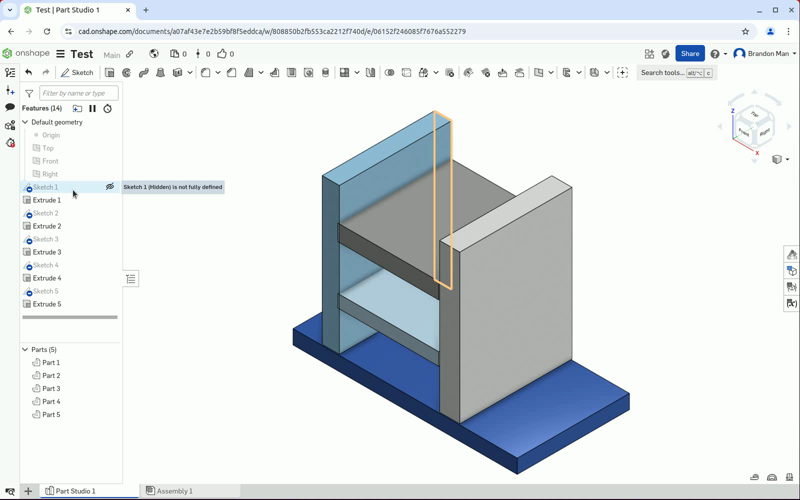
click(73, 189)